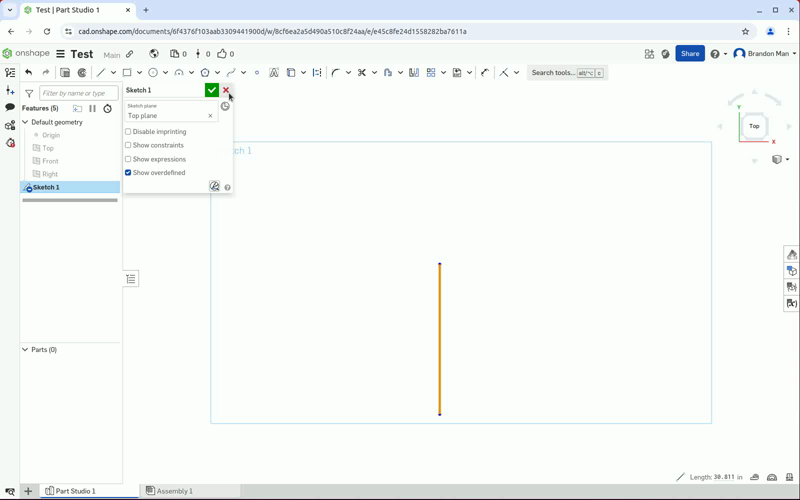
key(shift+h)
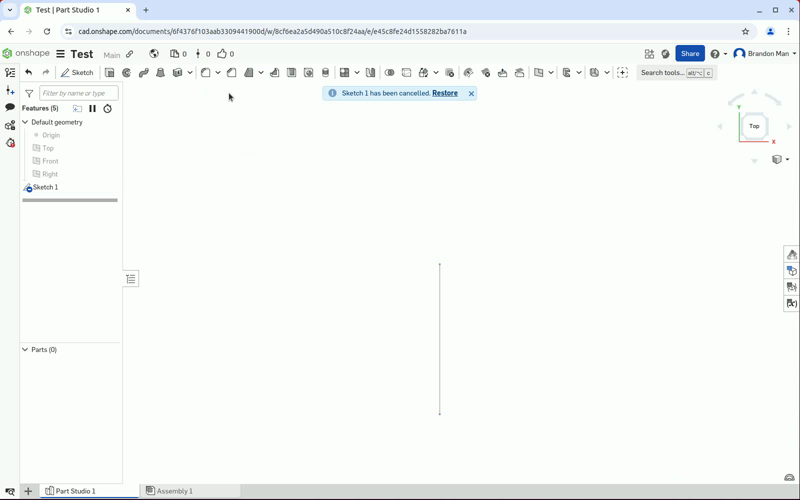
key(shift+s)
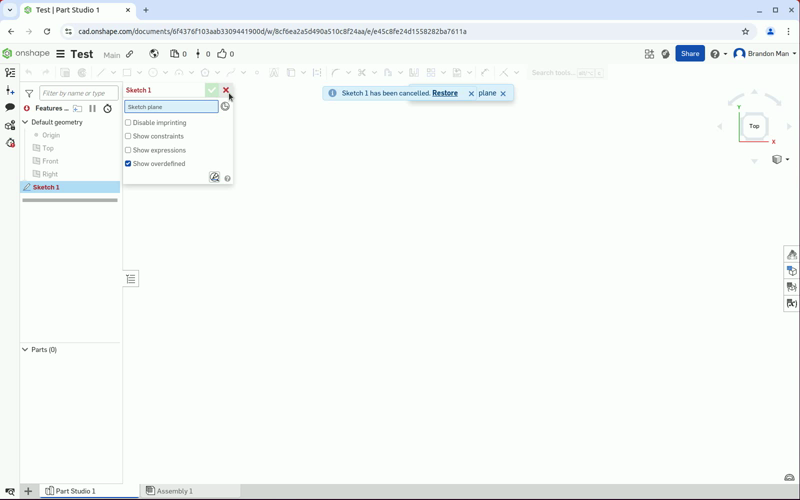
mouse_move(73, 150)
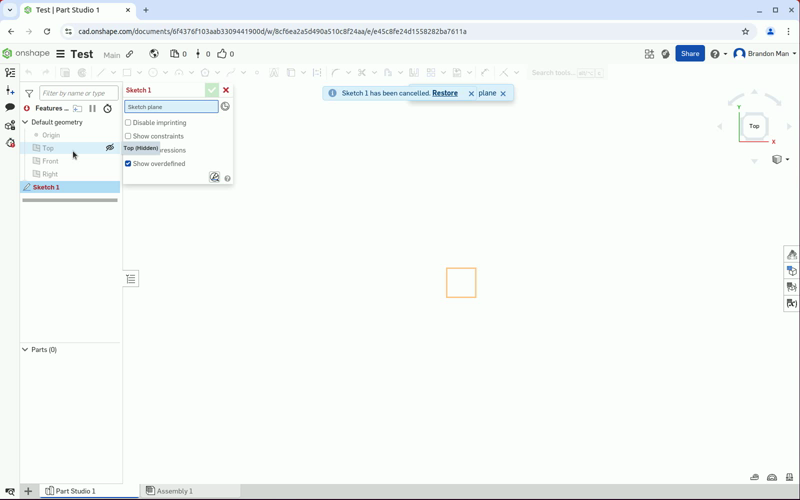
click(73, 150)
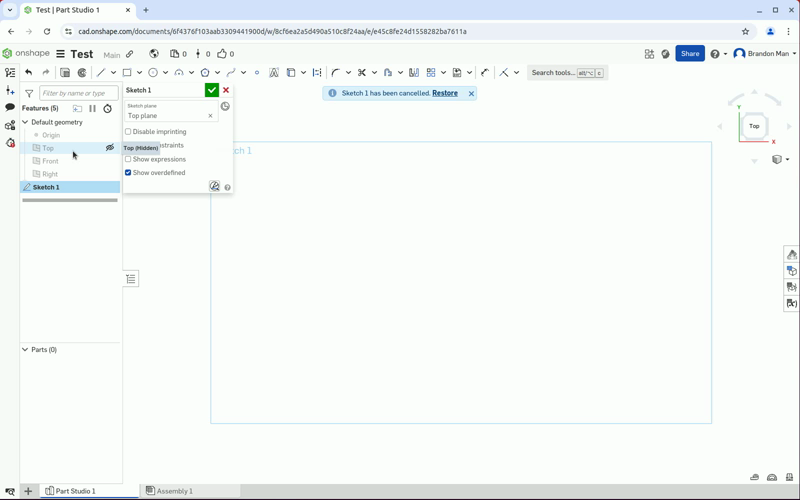
mouse_move(73, 352)
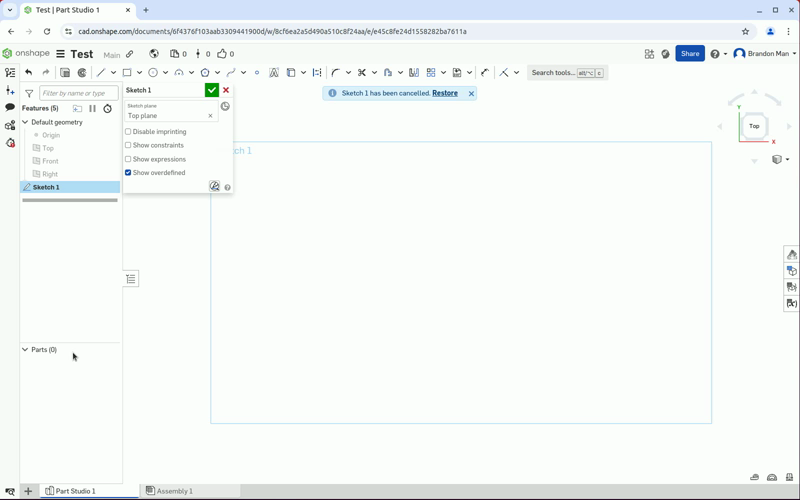
key(y)
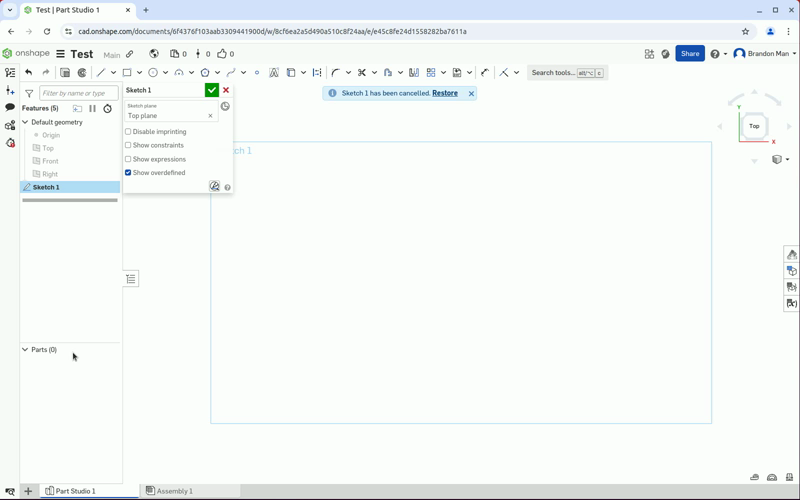
key(l)
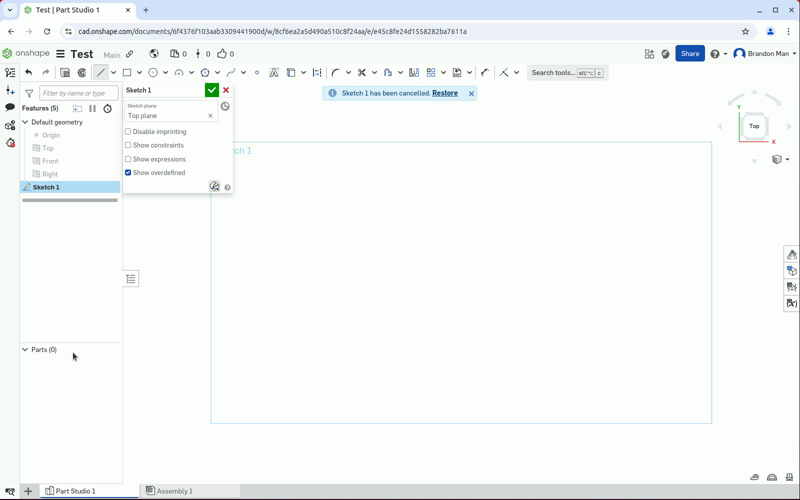
key_down(shift)
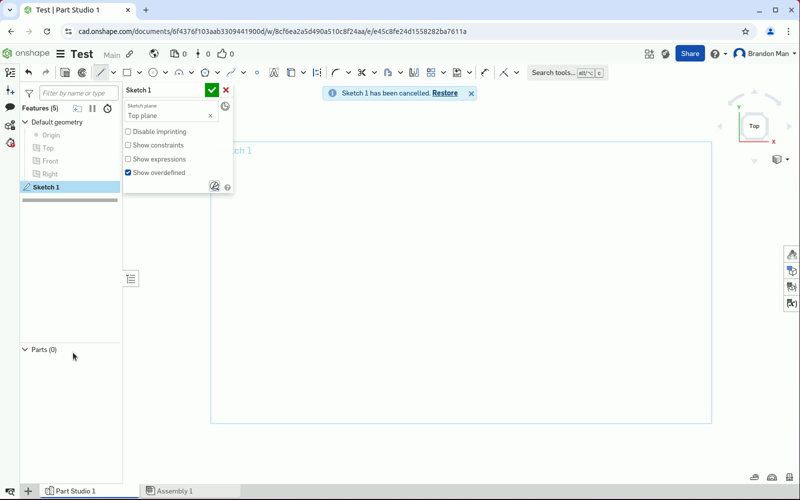
mouse_move(348, 333)
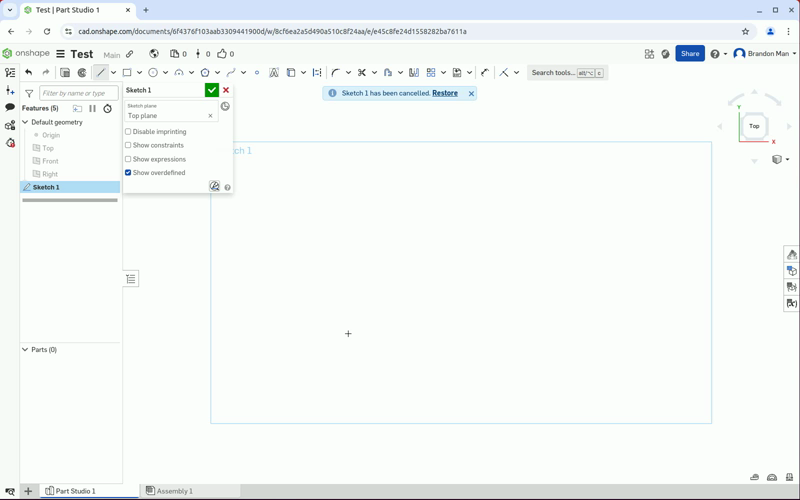
click(348, 333)
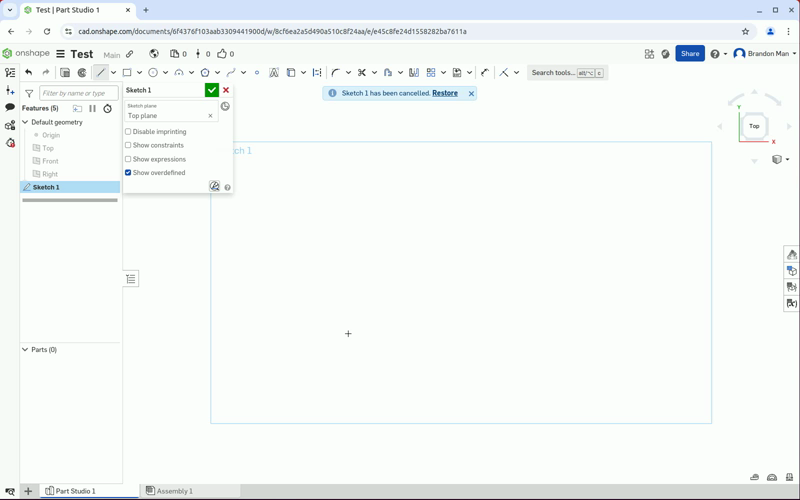
key_up(shift)
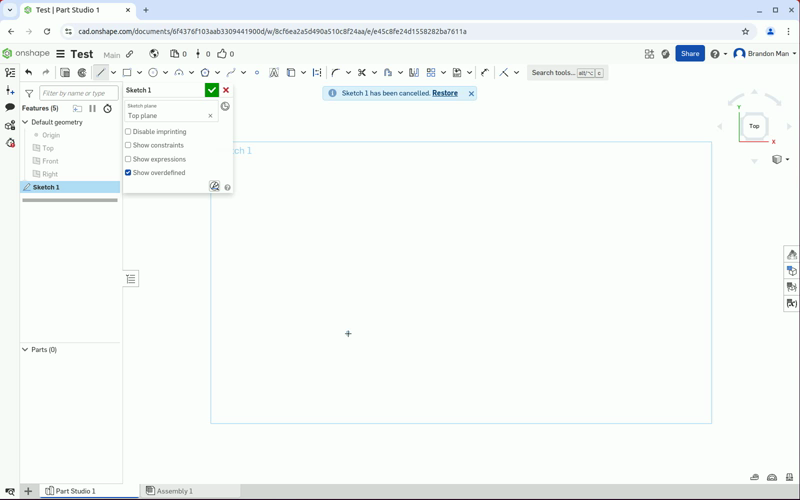
key_down(shift)
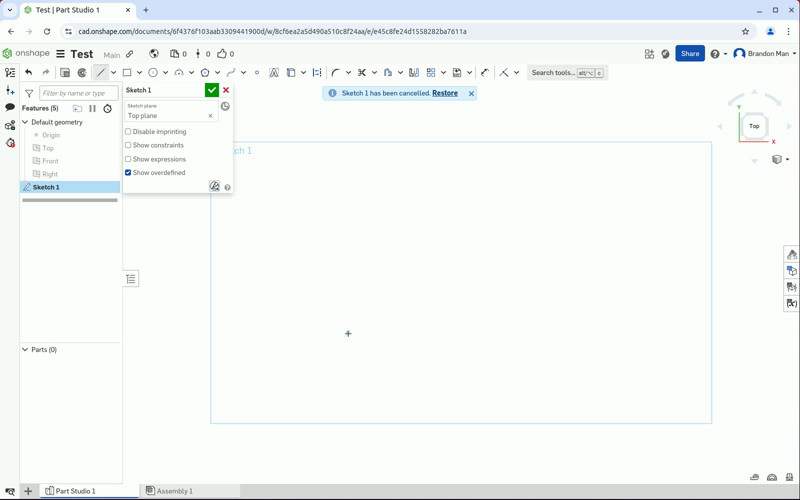
mouse_move(572, 333)
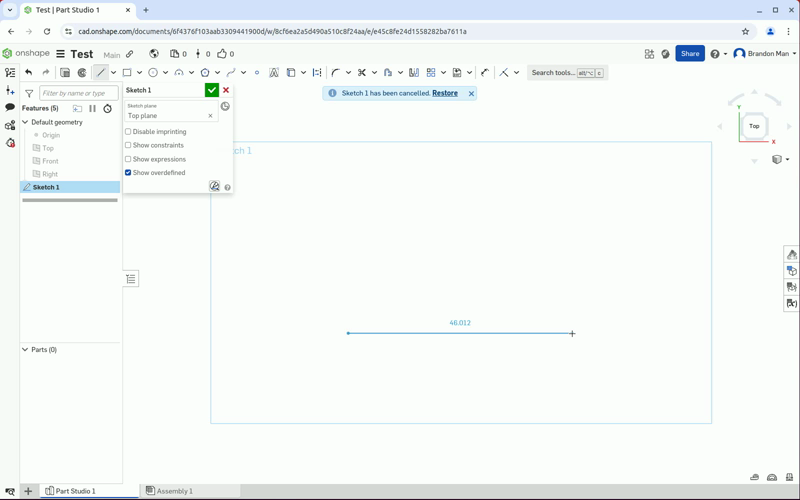
click(572, 333)
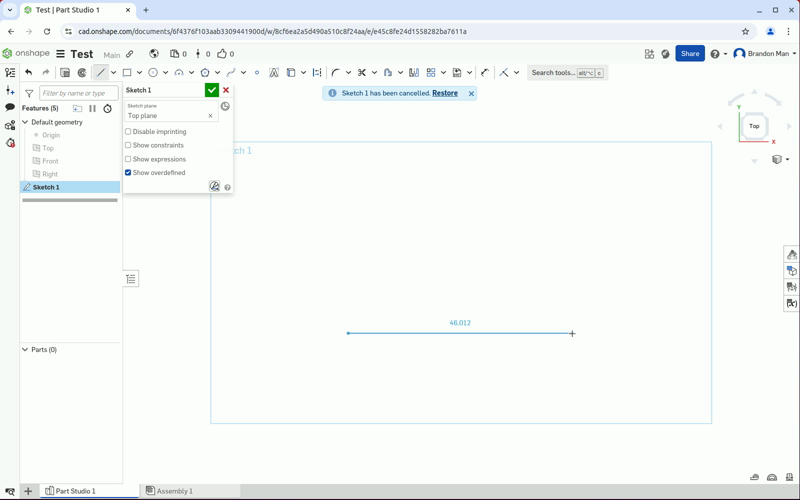
key_up(shift)
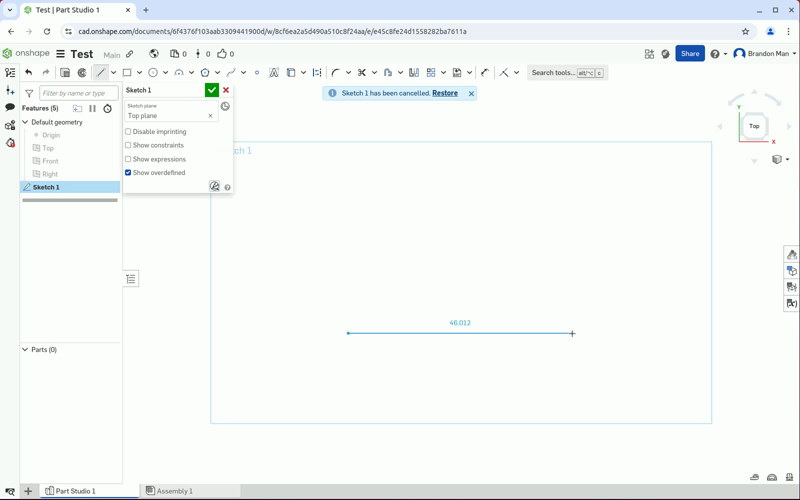
key_down(shift)
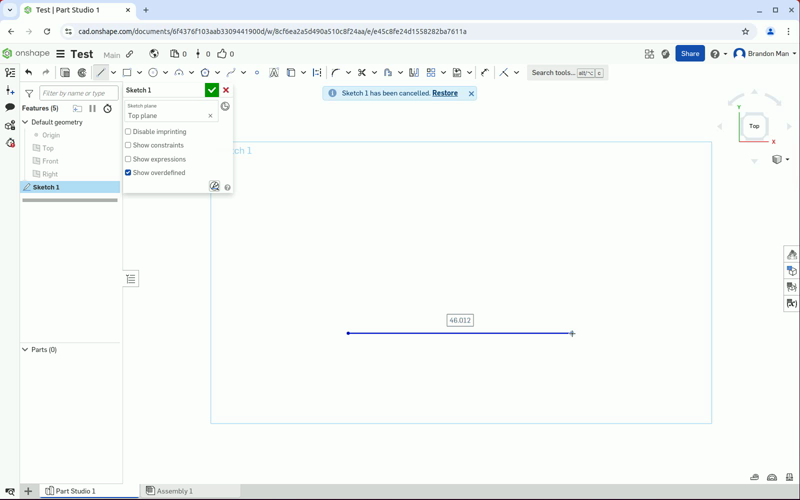
mouse_move(572, 231)
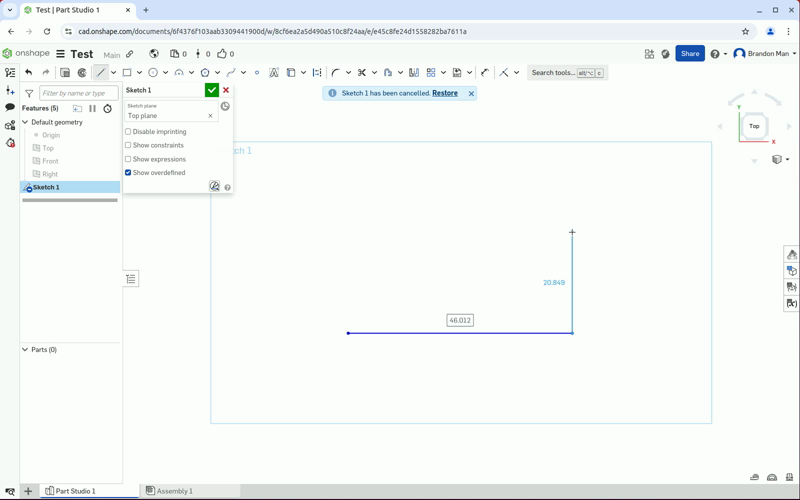
click(572, 231)
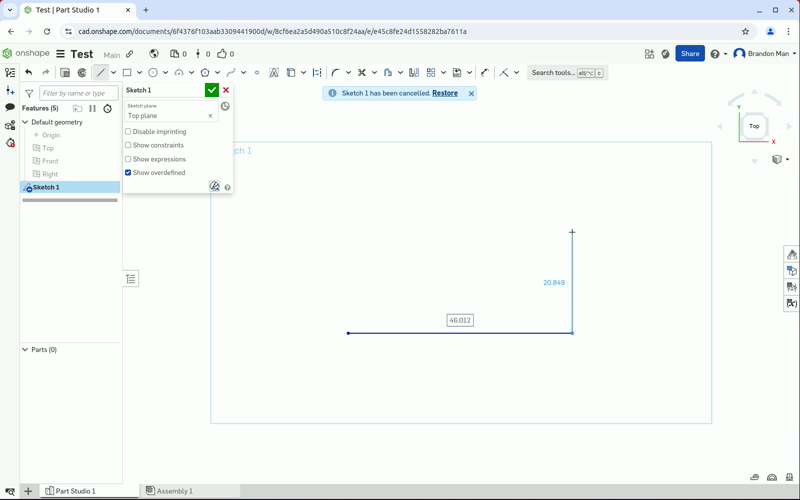
key_up(shift)
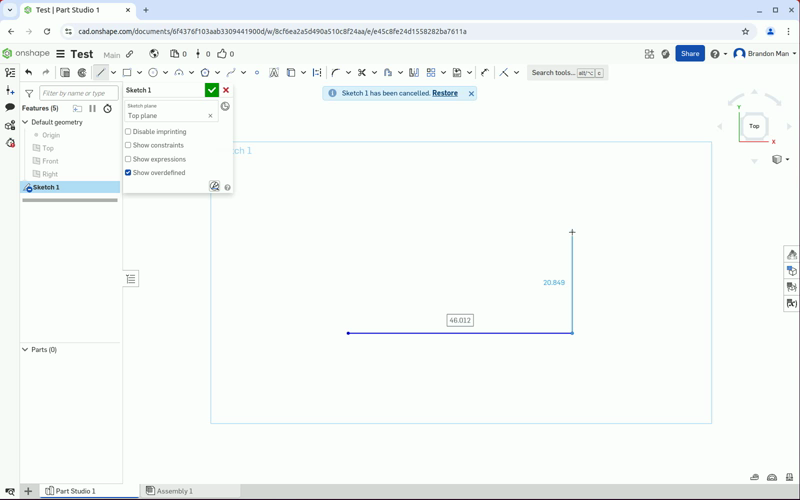
key_down(shift)
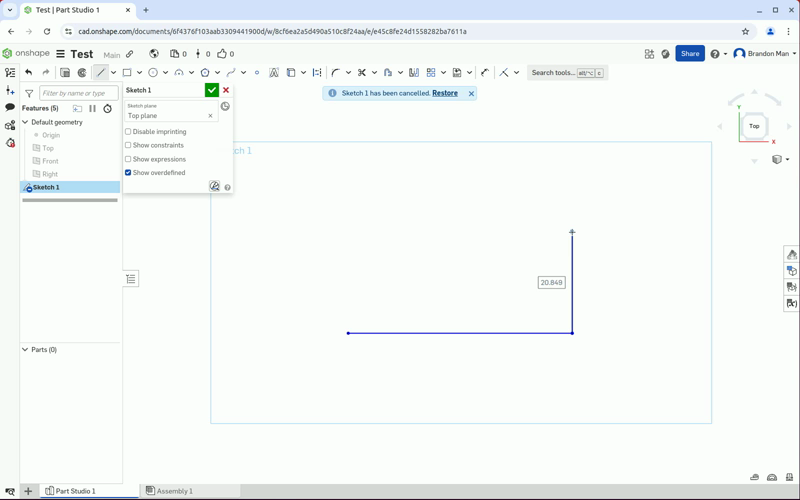
mouse_move(348, 231)
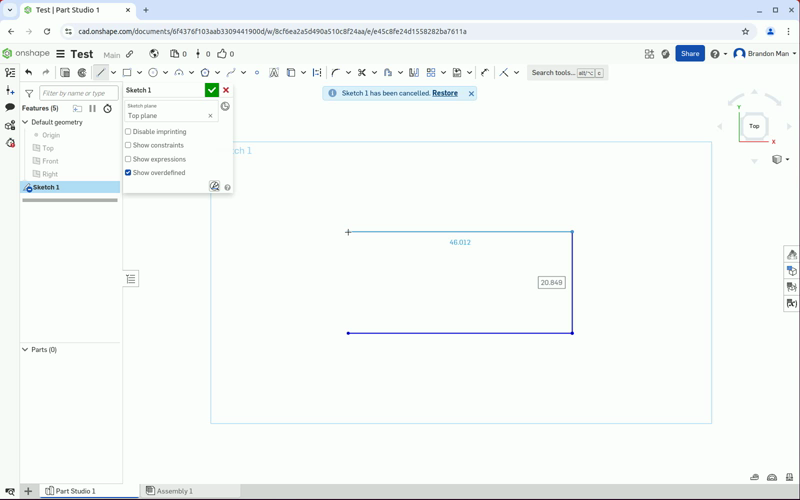
click(348, 231)
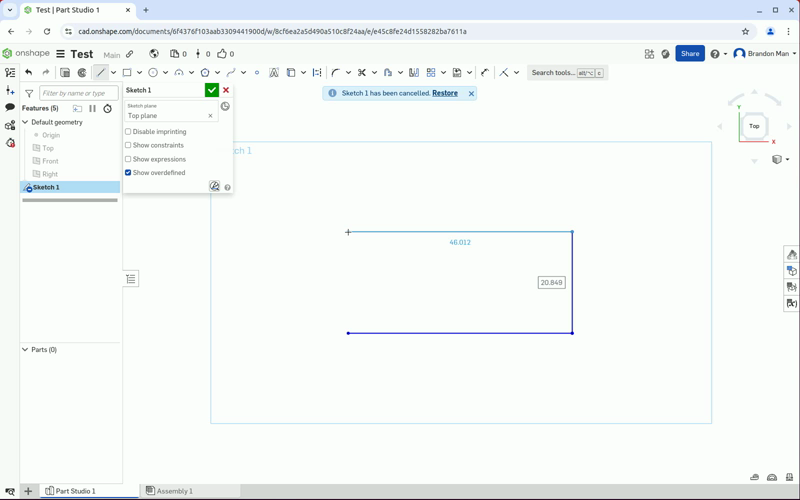
key_up(shift)
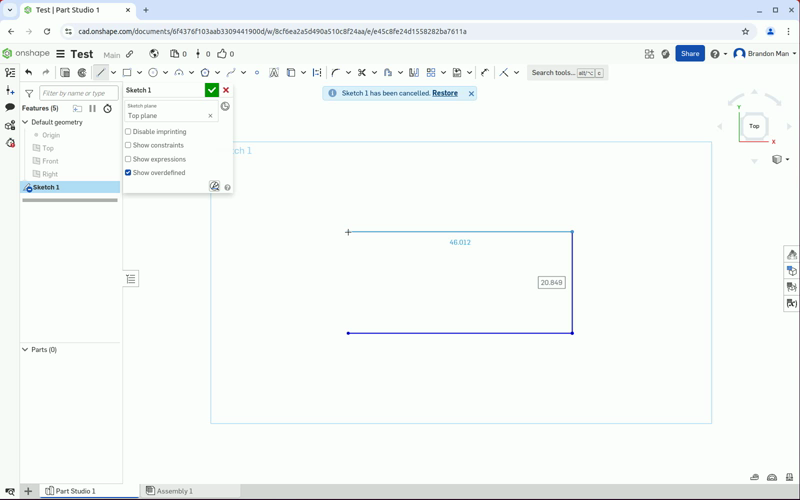
key_down(shift)
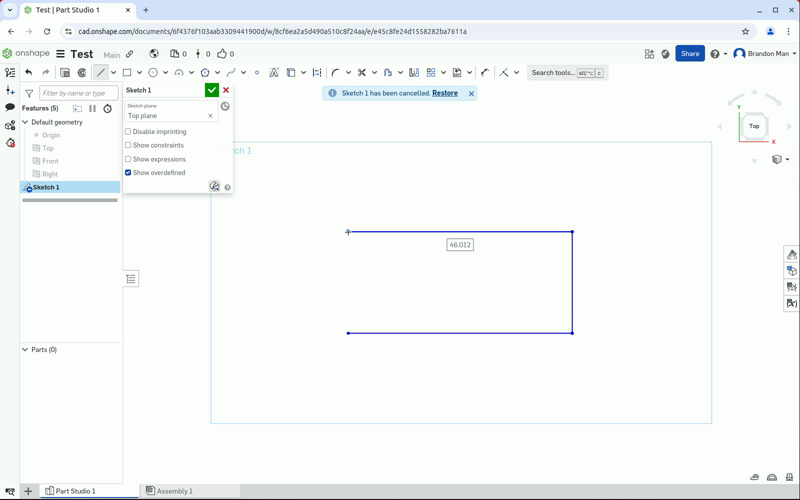
mouse_move(348, 333)
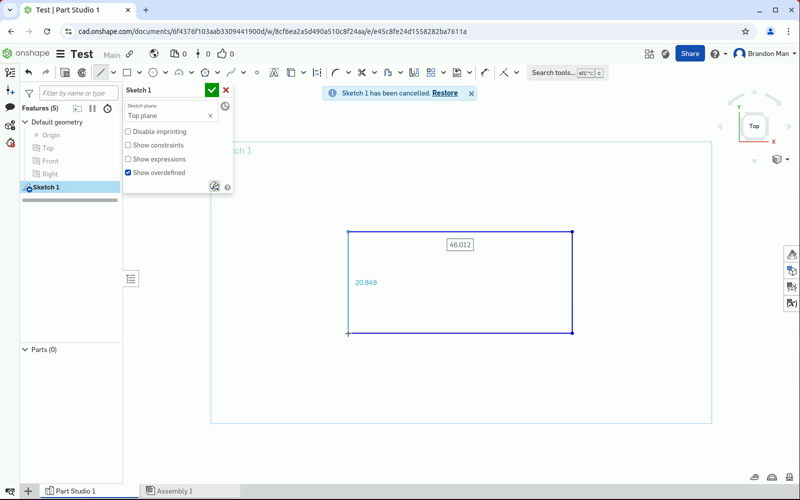
key_up(shift)
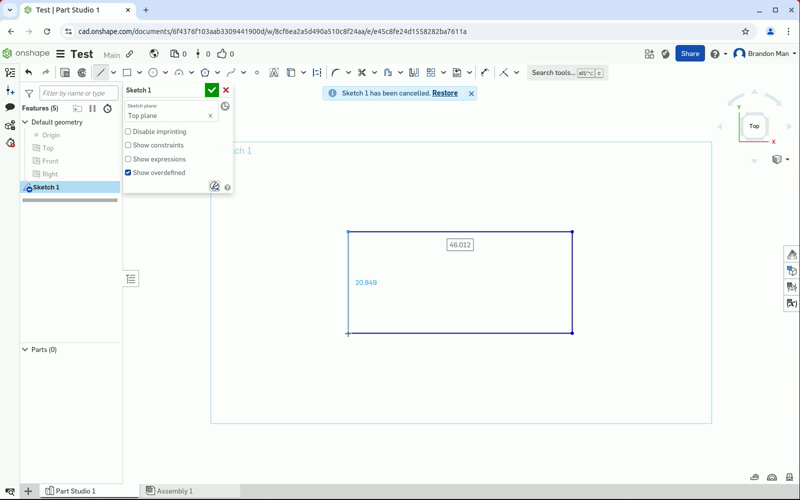
click(348, 333)
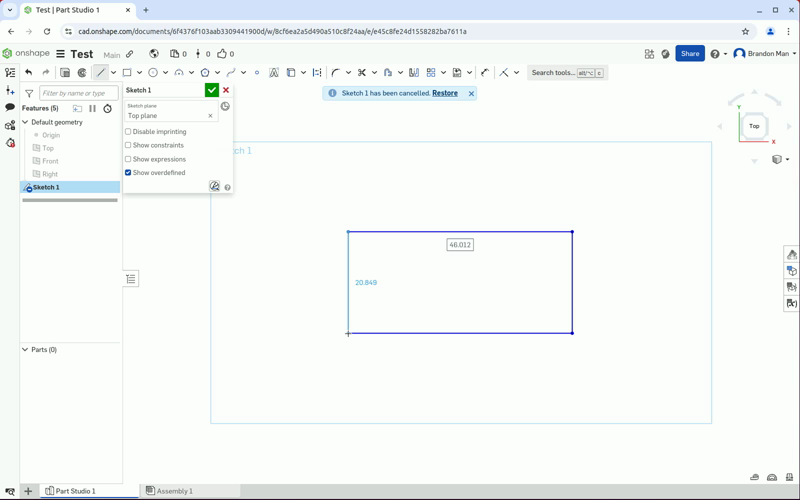
key(esc)
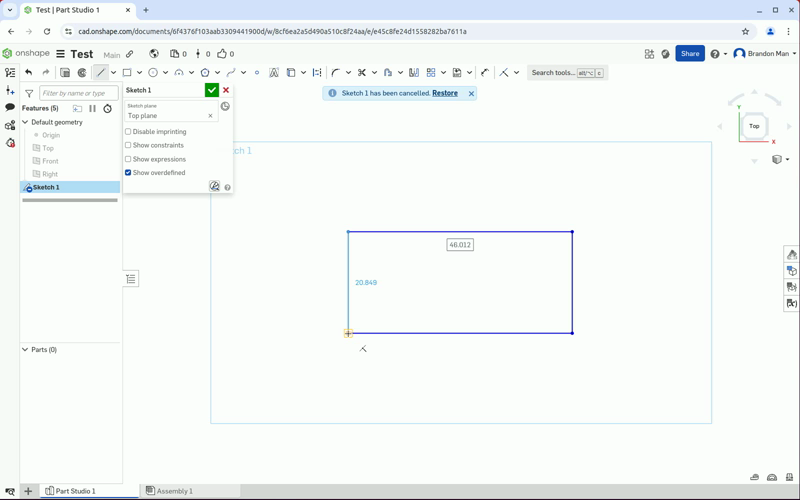
key(c)
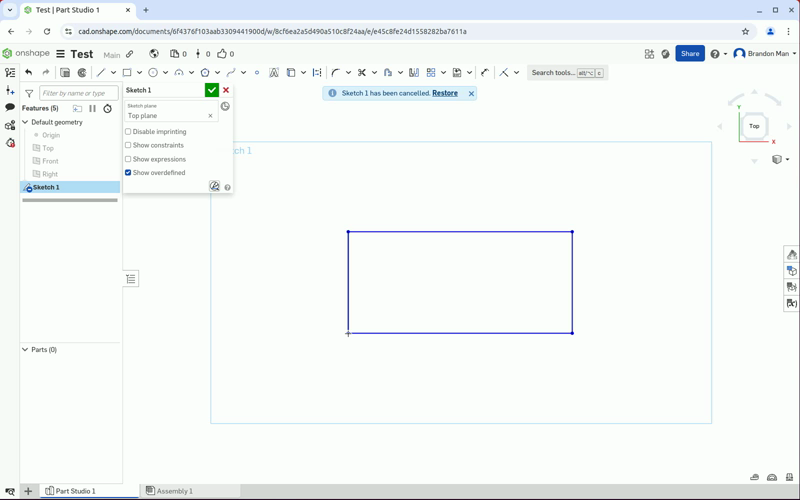
key_down(shift)
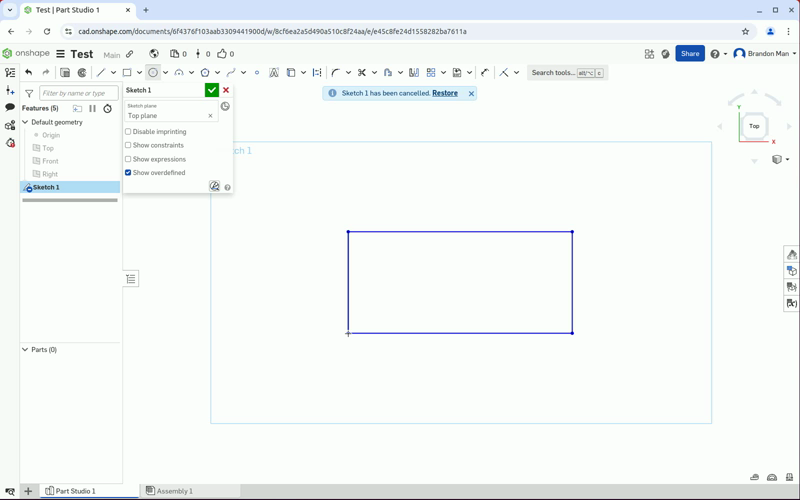
mouse_move(355, 326)
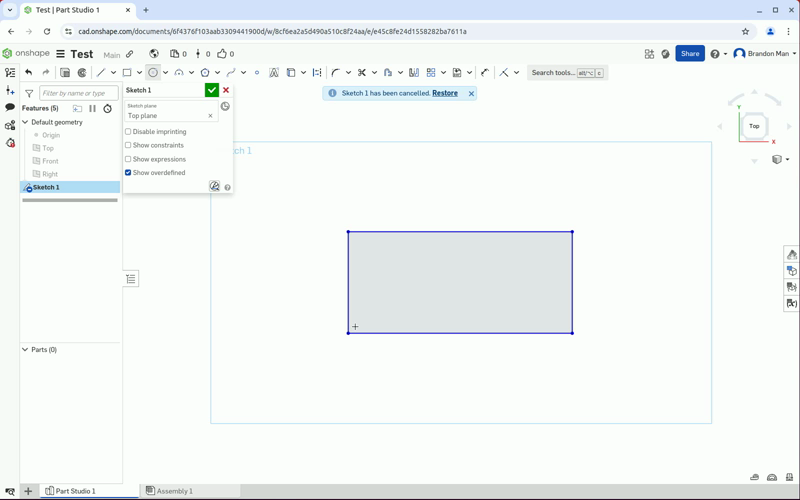
click(355, 326)
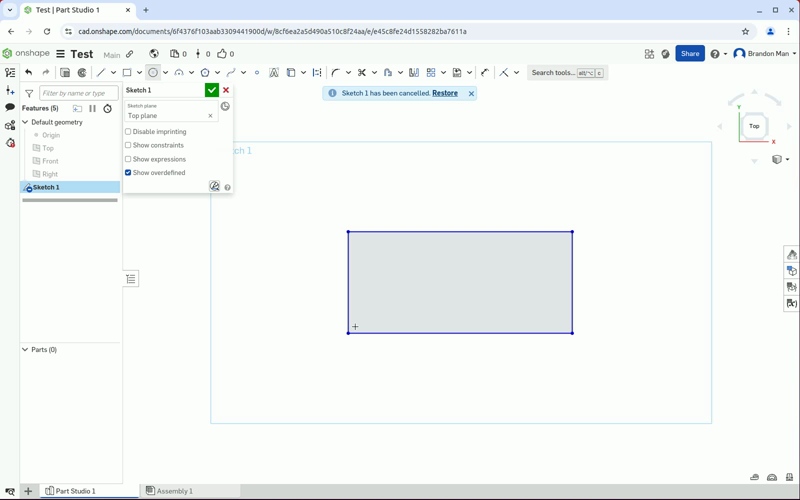
key_up(shift)
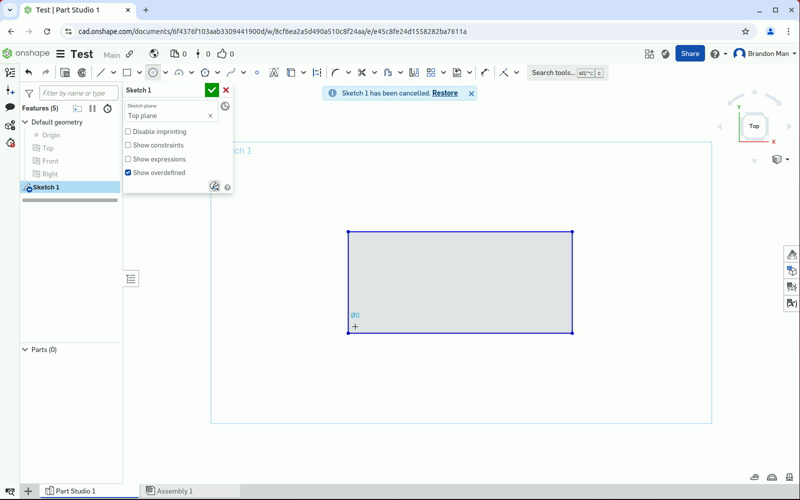
mouse_move(360, 326)
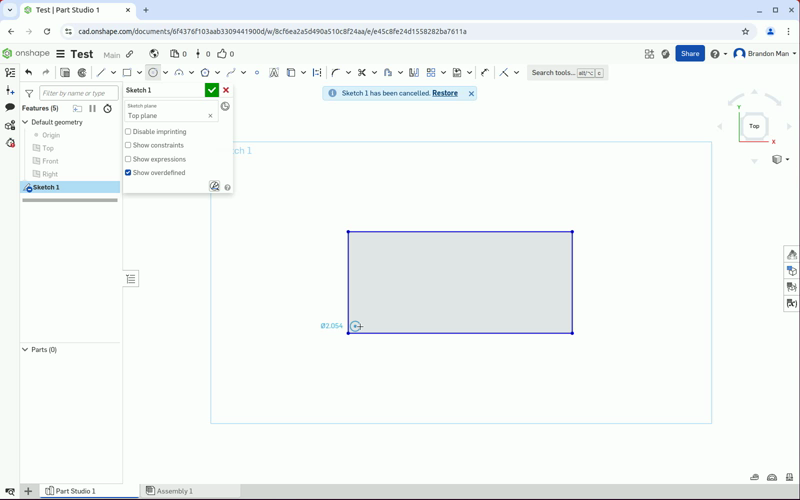
click(360, 326)
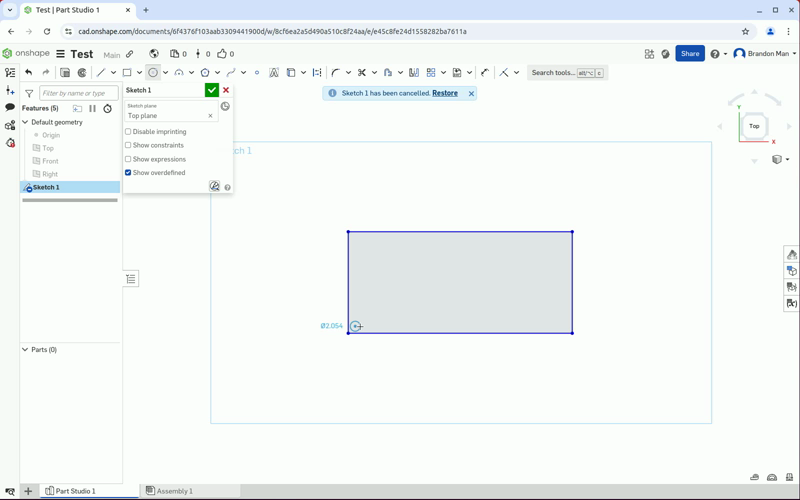
key(esc)
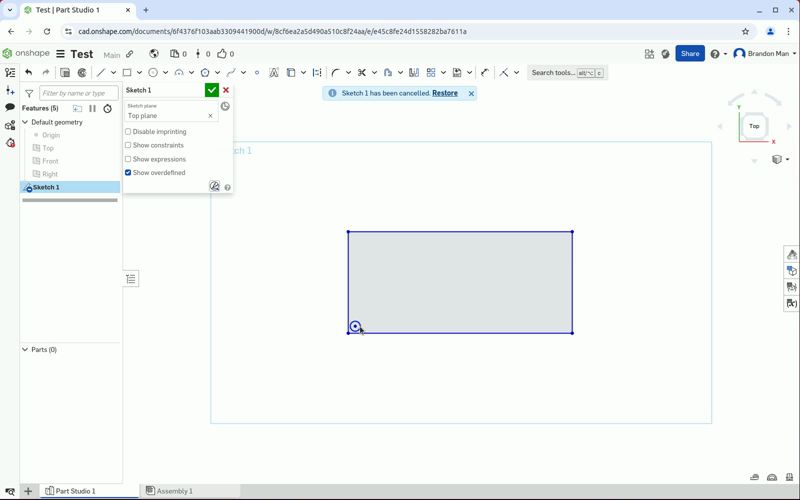
key(c)
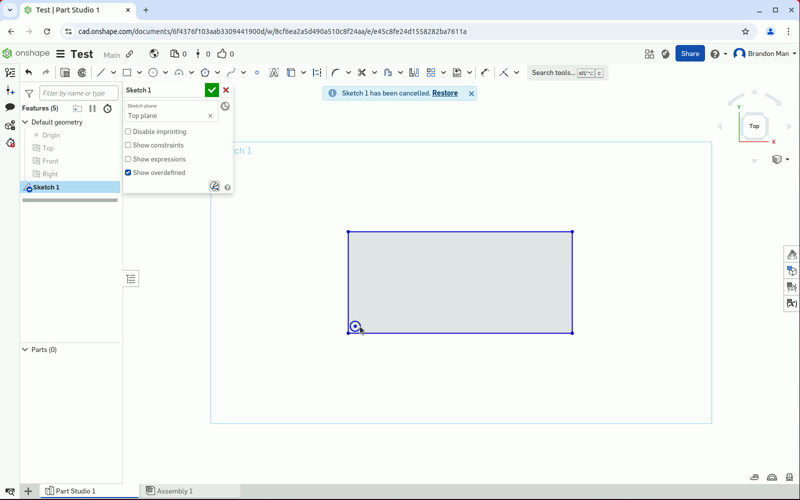
key_down(shift)
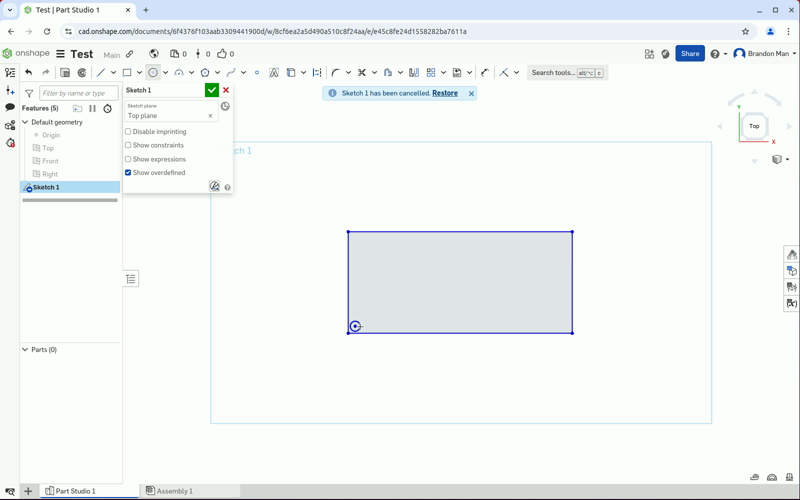
mouse_move(355, 239)
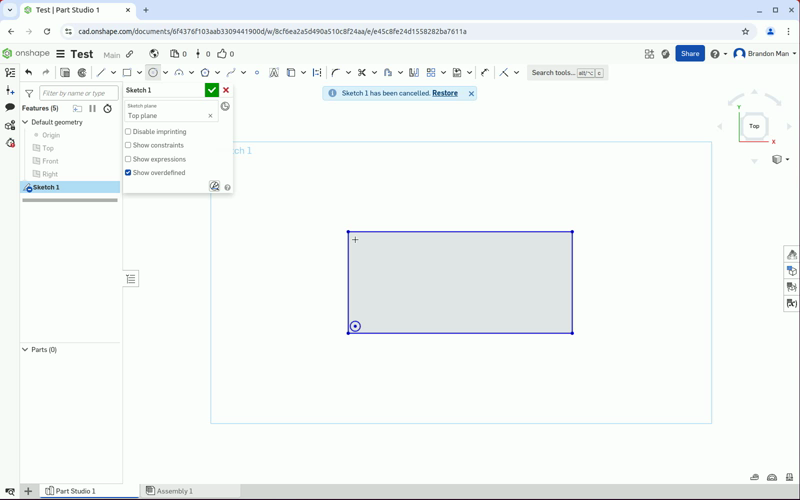
click(355, 239)
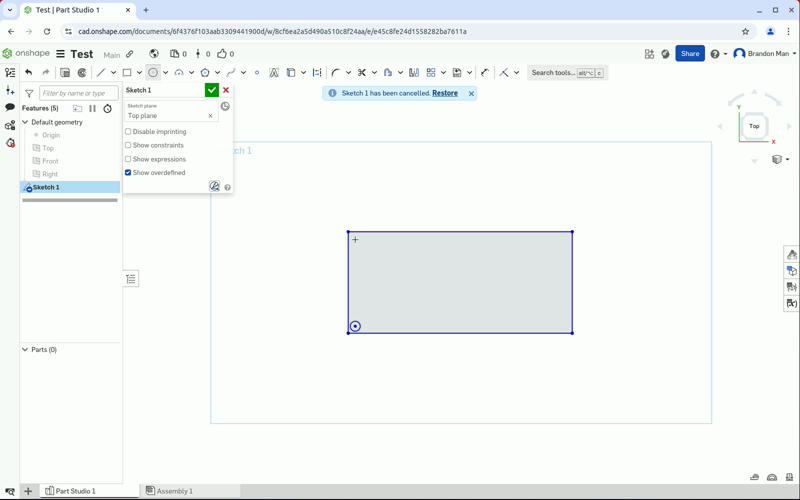
key_up(shift)
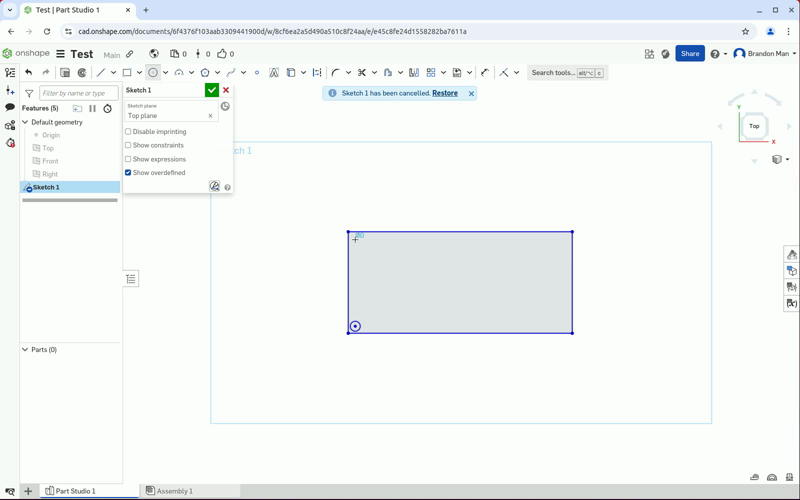
mouse_move(360, 239)
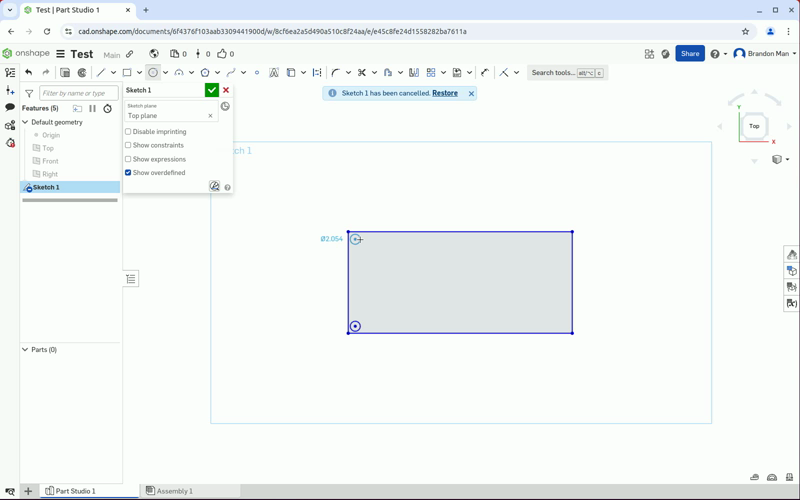
click(360, 239)
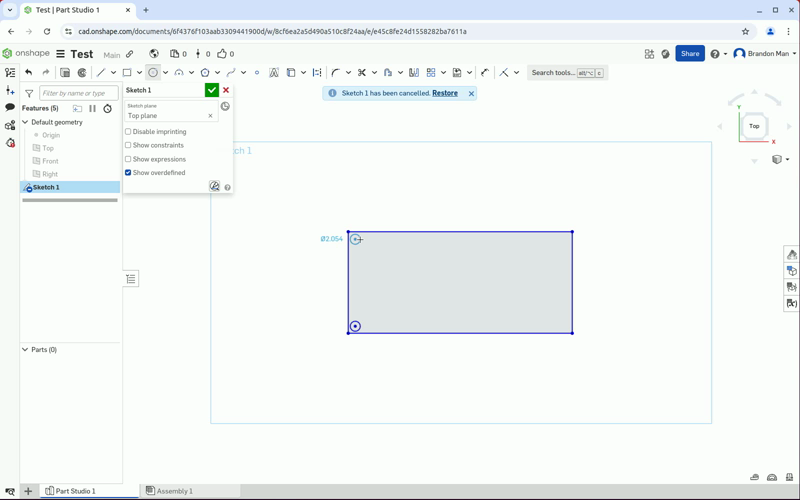
key(esc)
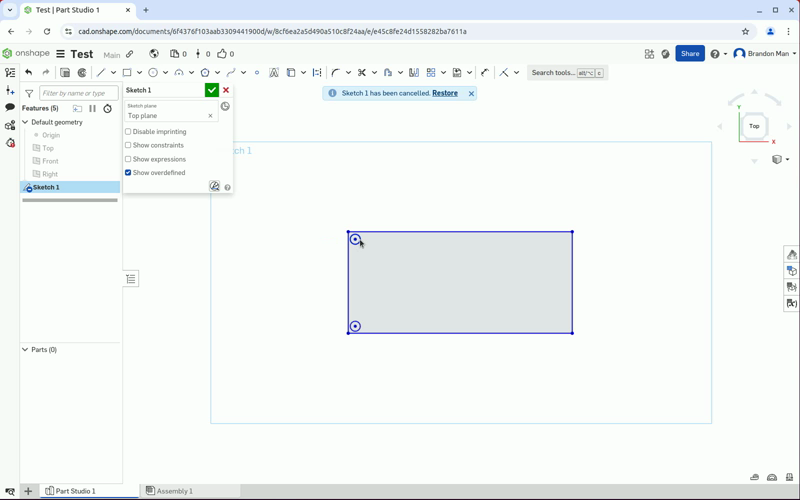
key(l)
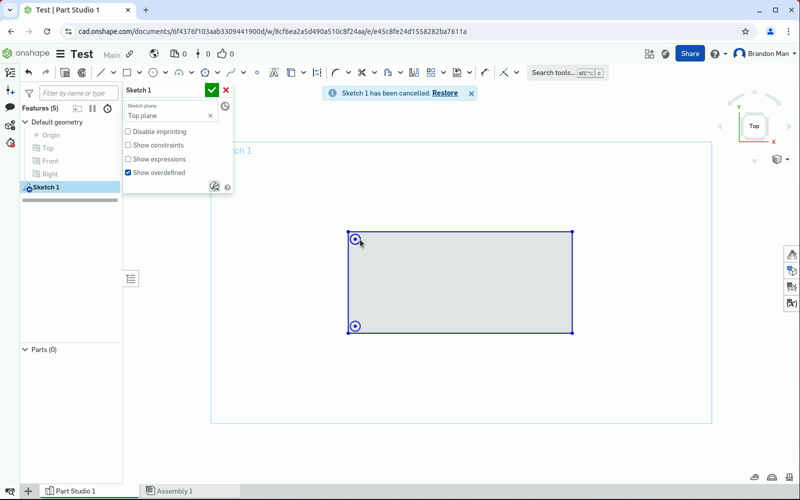
key_down(shift)
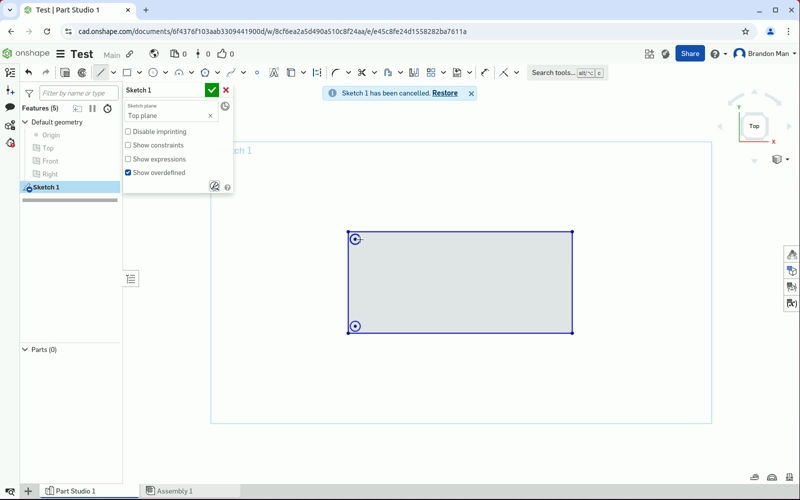
mouse_move(359, 316)
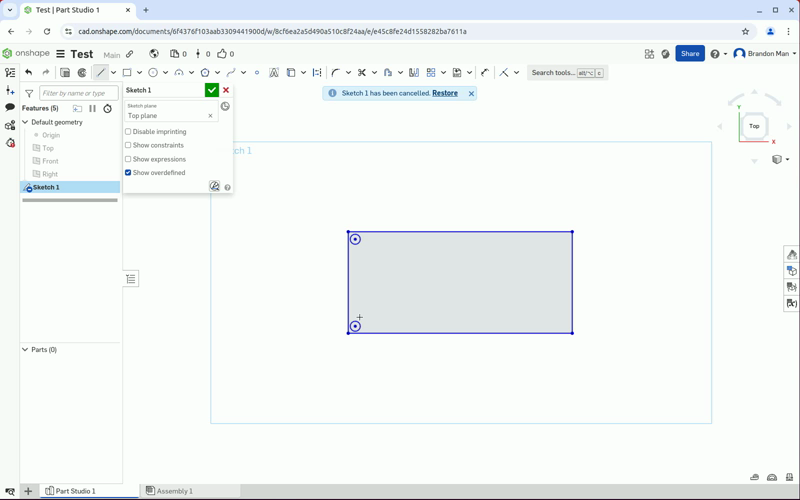
click(359, 316)
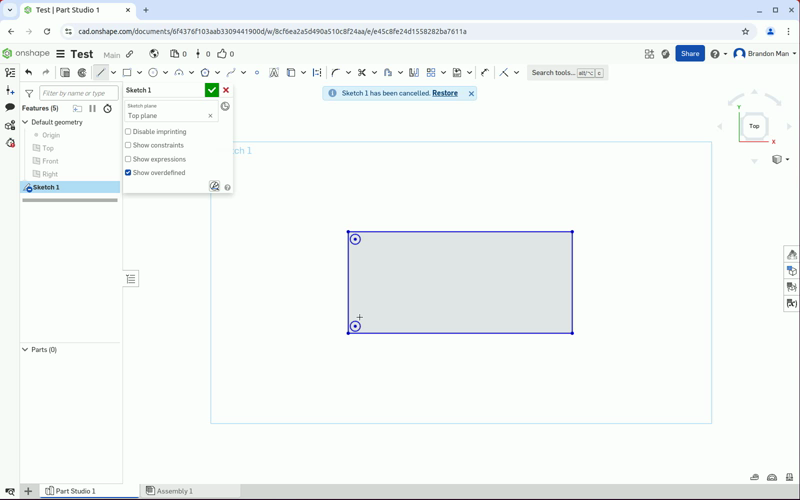
key_up(shift)
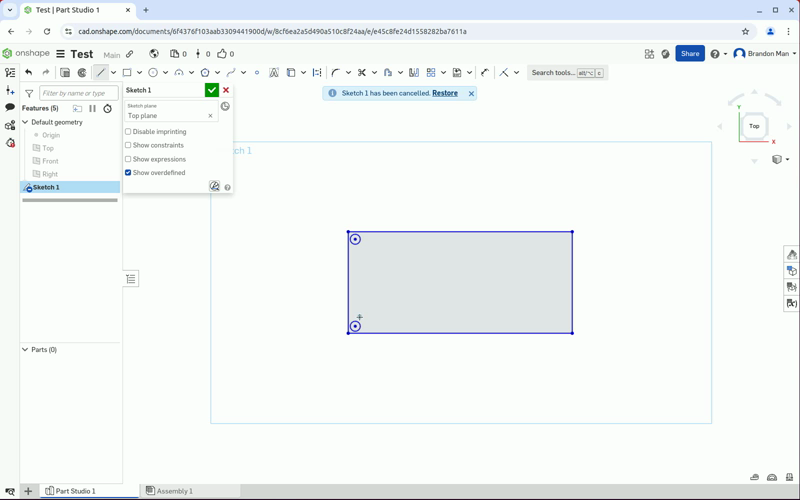
key_down(shift)
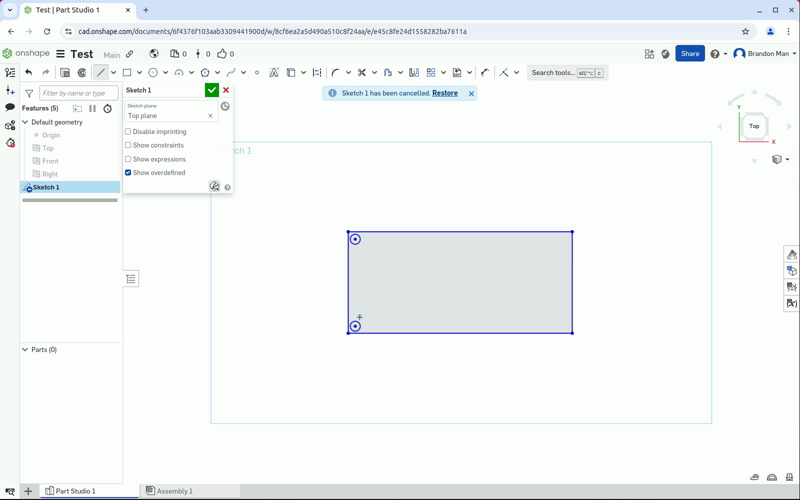
mouse_move(560, 316)
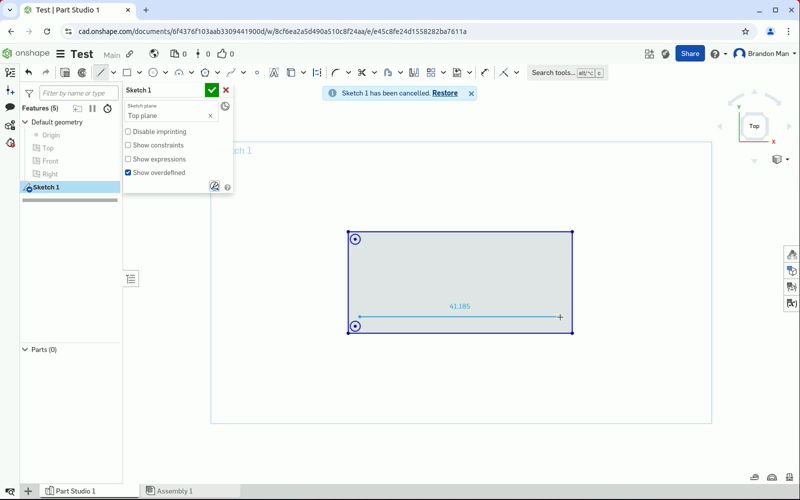
click(560, 316)
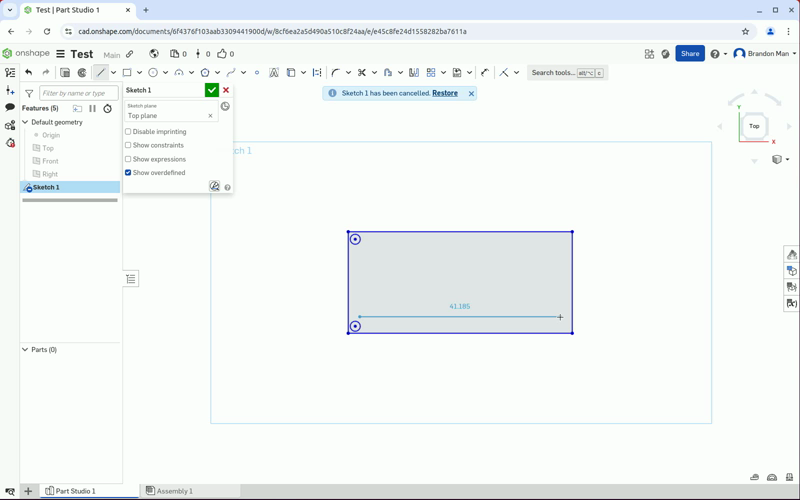
key_up(shift)
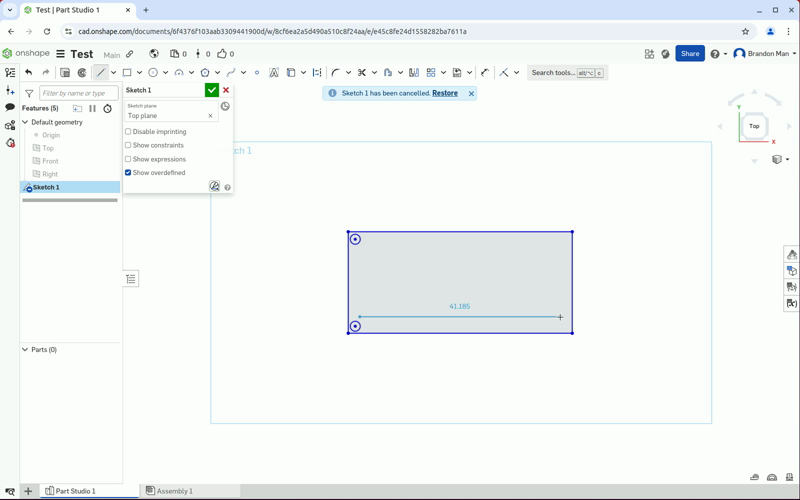
key_down(shift)
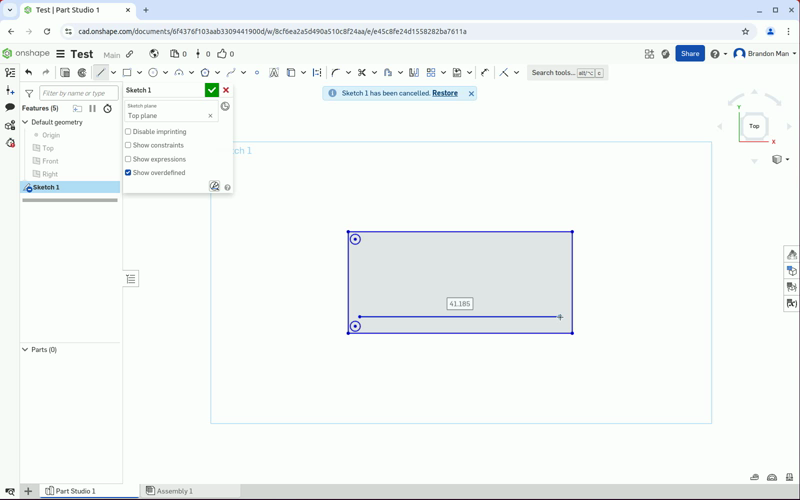
mouse_move(560, 248)
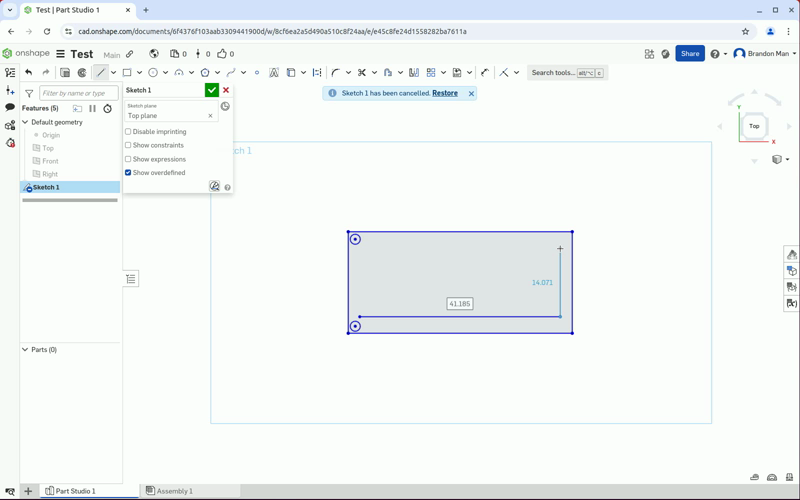
click(560, 248)
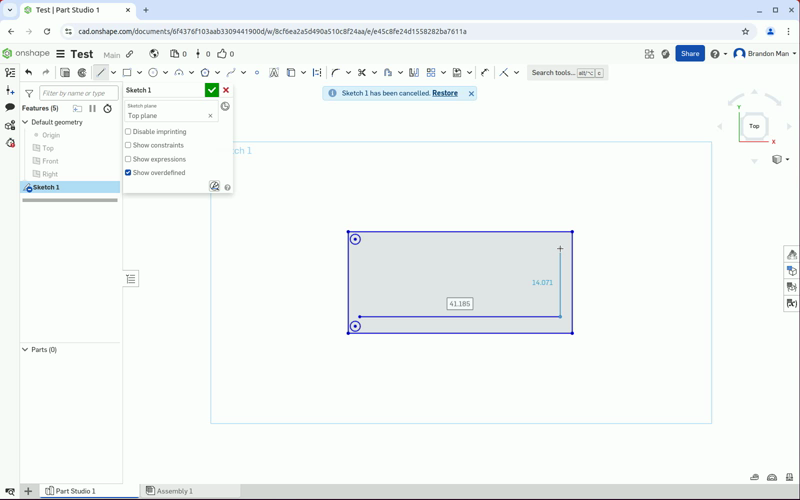
key_up(shift)
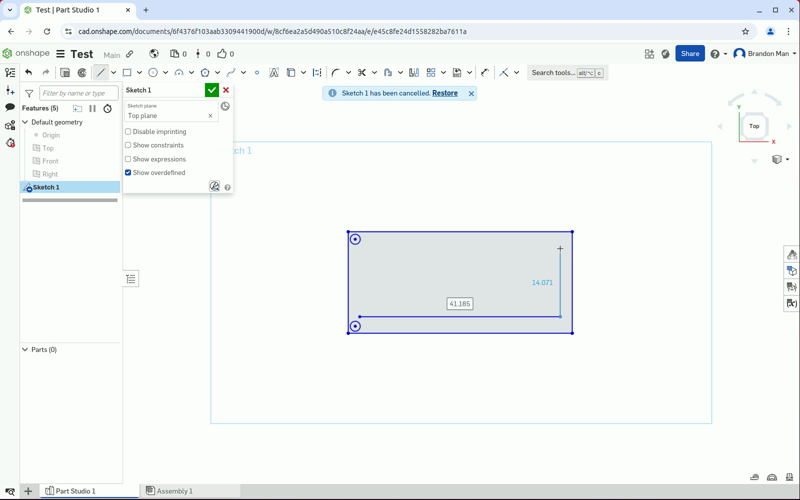
key_down(shift)
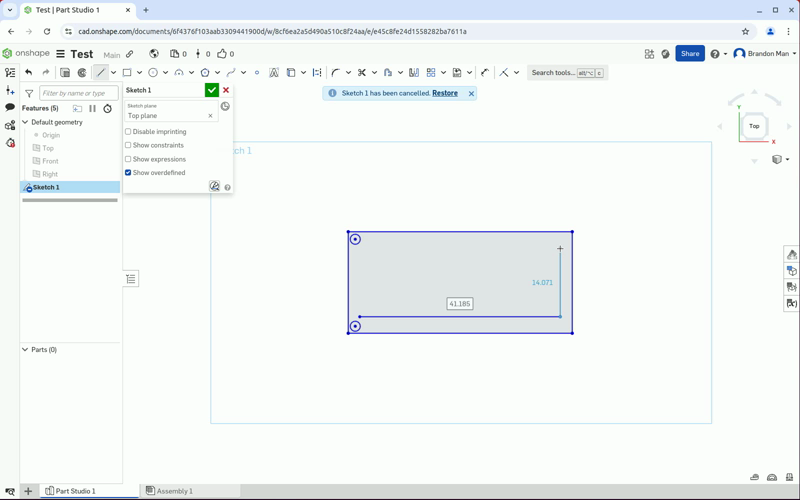
mouse_move(359, 248)
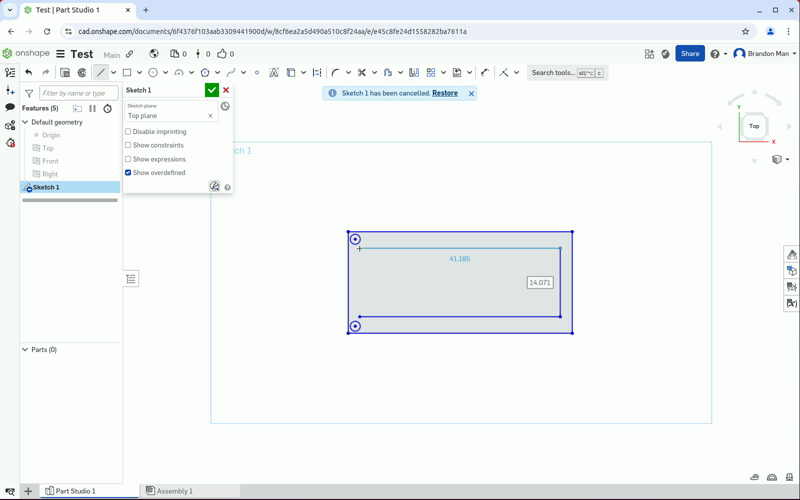
click(359, 248)
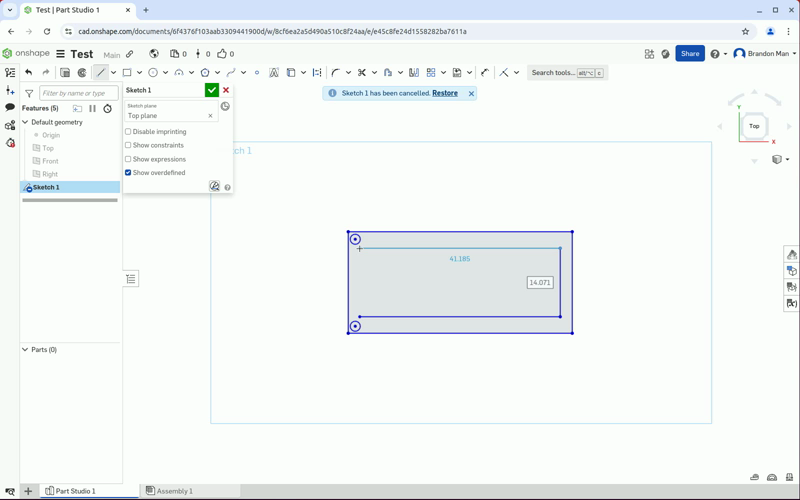
key_up(shift)
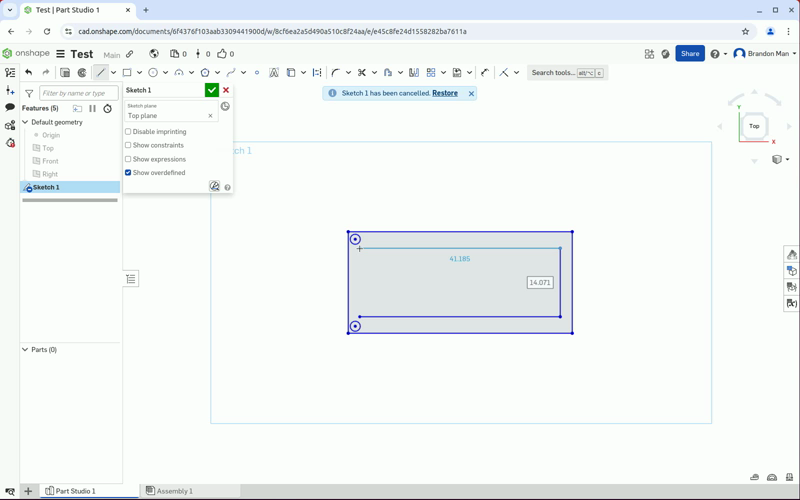
key_down(shift)
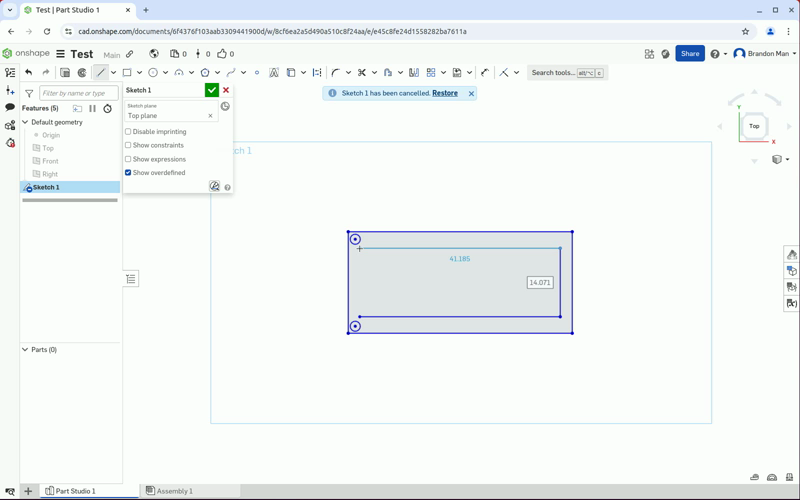
mouse_move(359, 316)
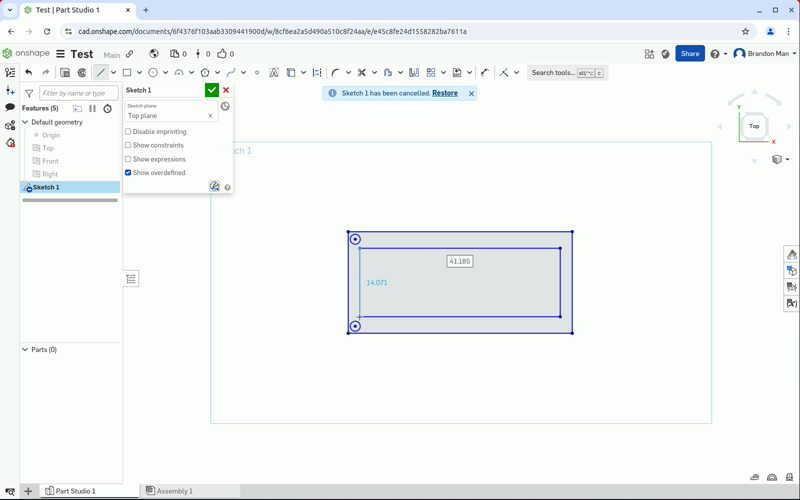
key_up(shift)
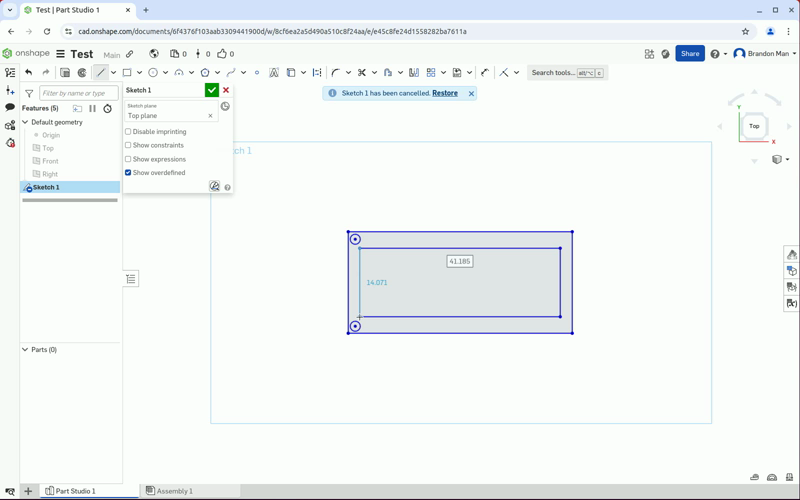
click(359, 316)
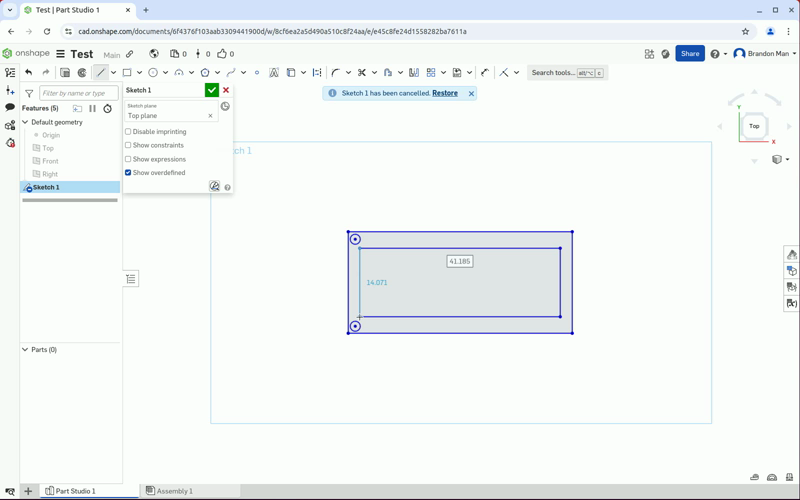
key(esc)
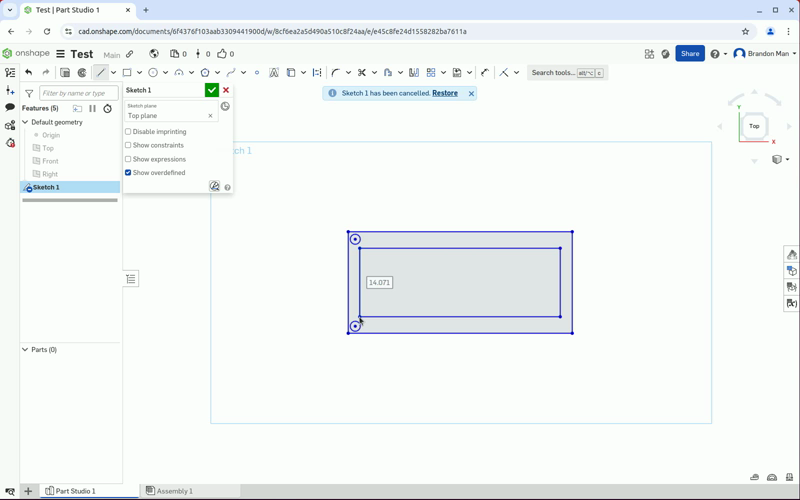
key(c)
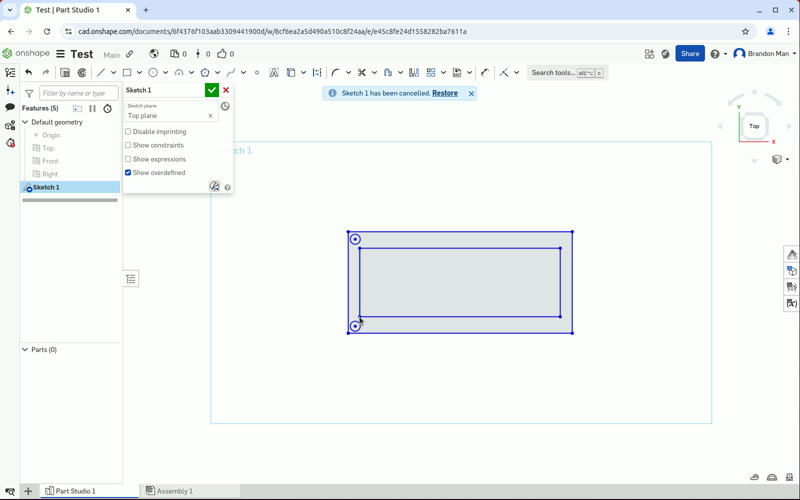
key_down(shift)
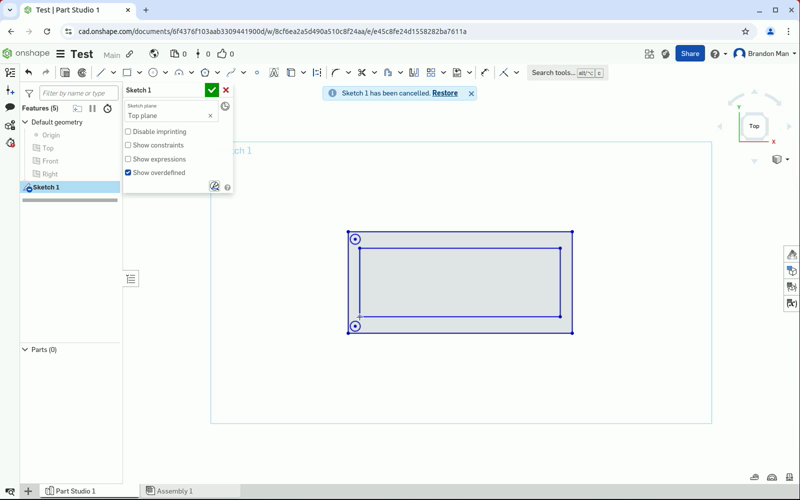
mouse_move(564, 326)
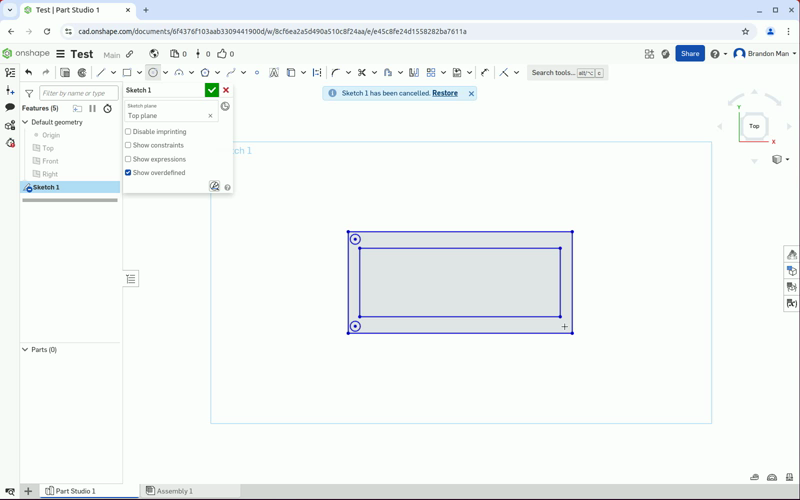
click(564, 326)
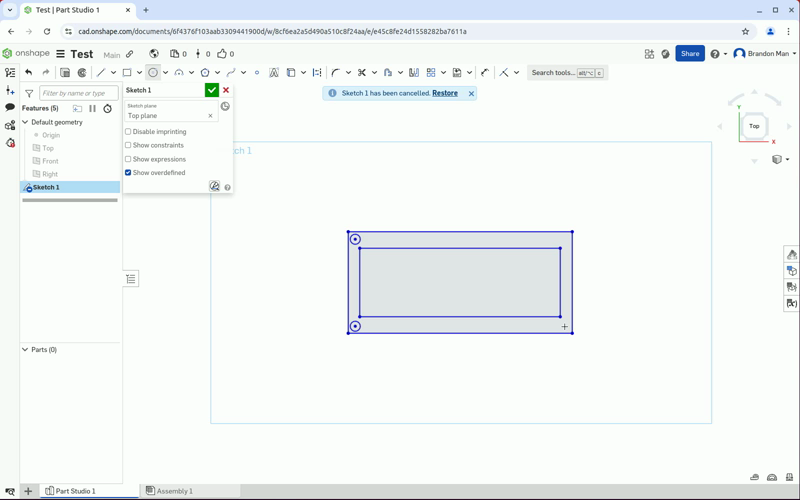
key_up(shift)
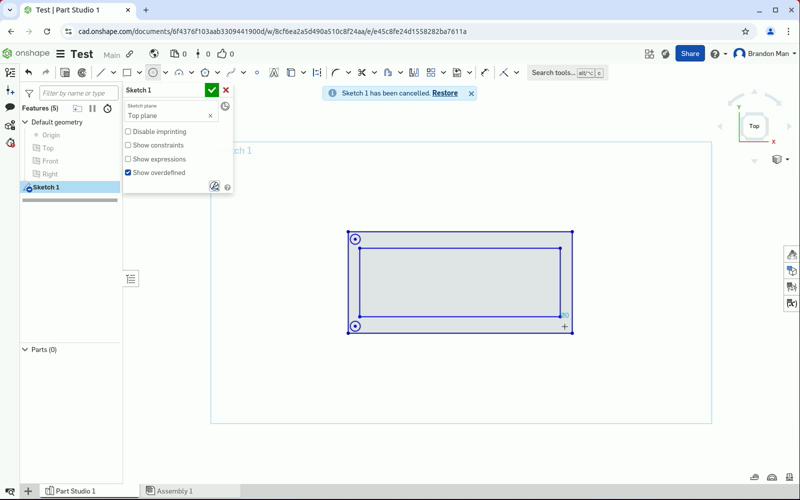
mouse_move(569, 326)
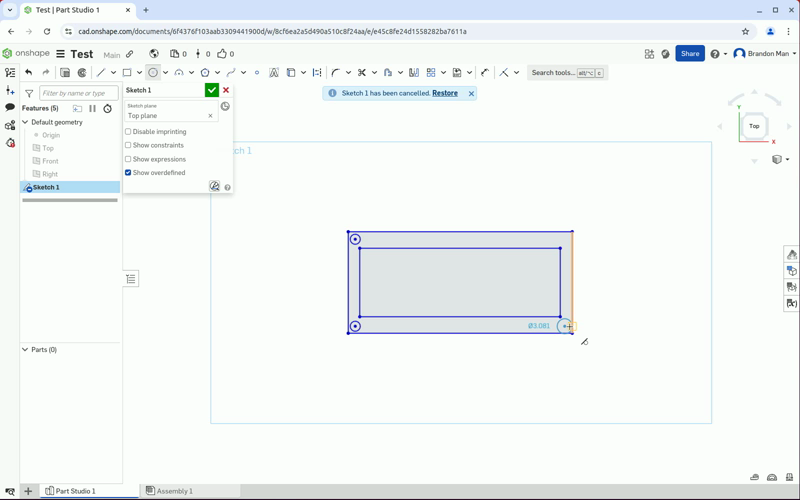
click(569, 326)
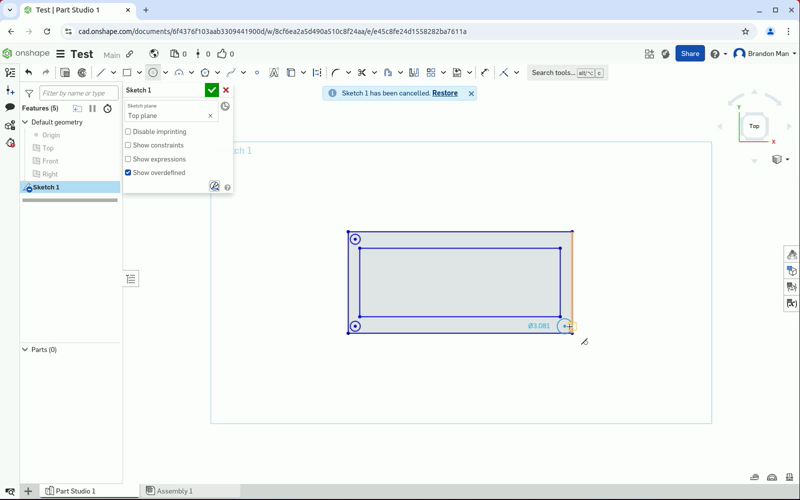
key(esc)
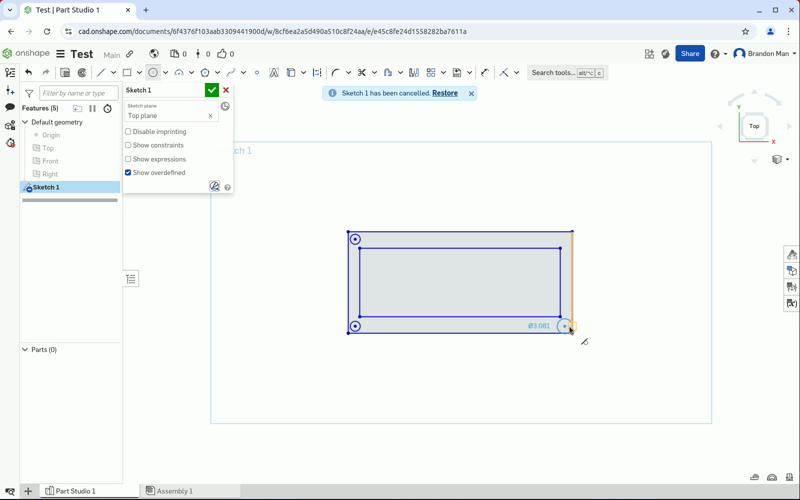
key(c)
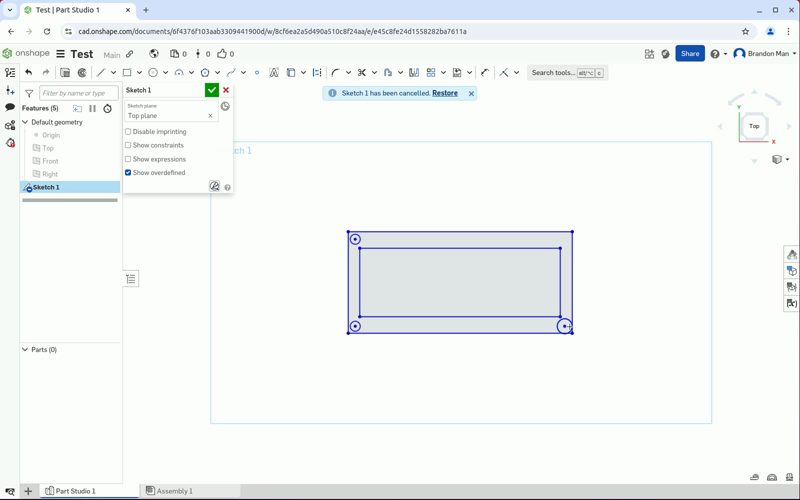
key_down(shift)
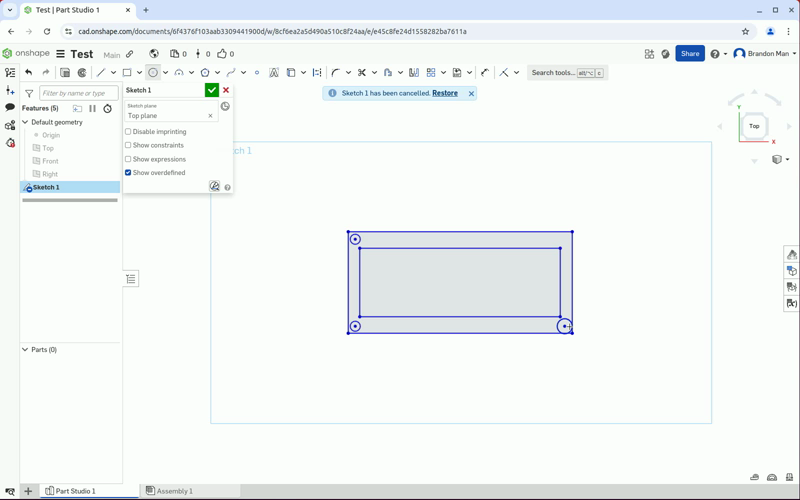
mouse_move(564, 239)
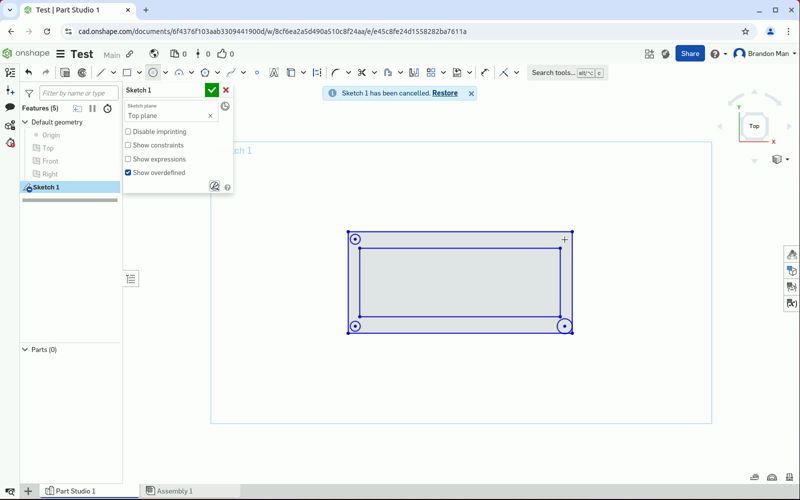
click(564, 239)
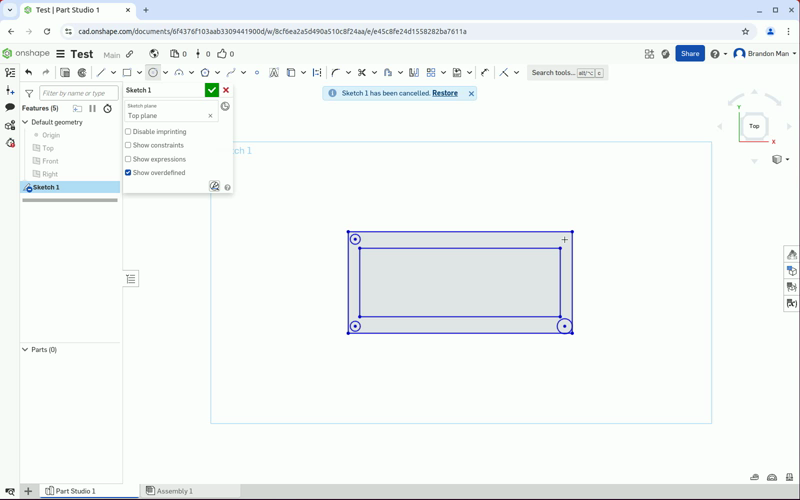
key_up(shift)
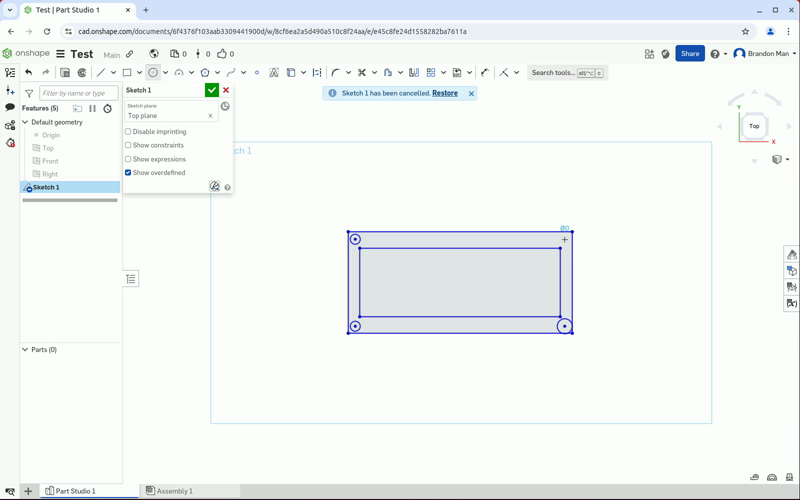
mouse_move(569, 239)
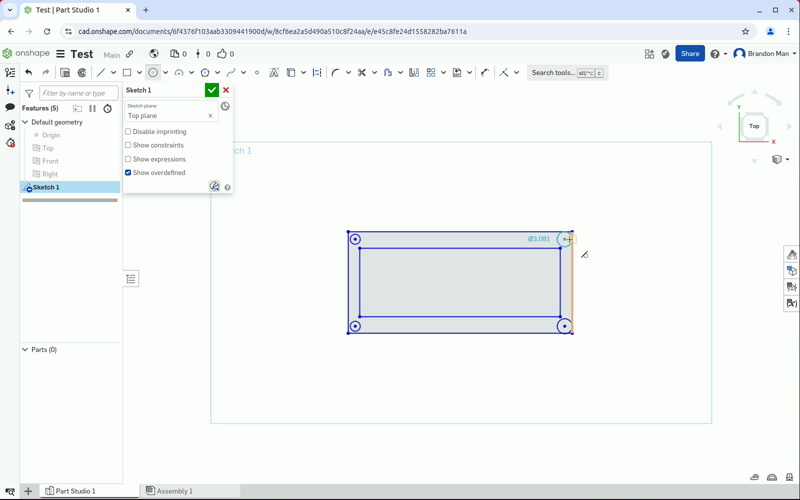
click(569, 239)
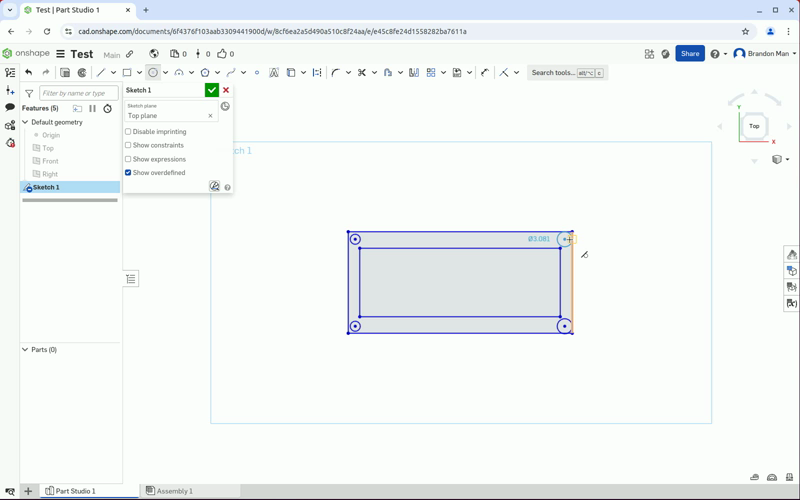
key(esc)
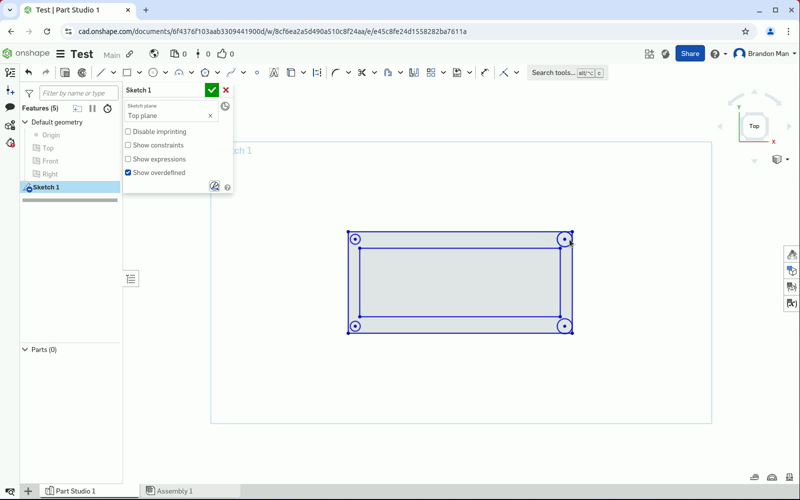
mouse_move(450, 238)
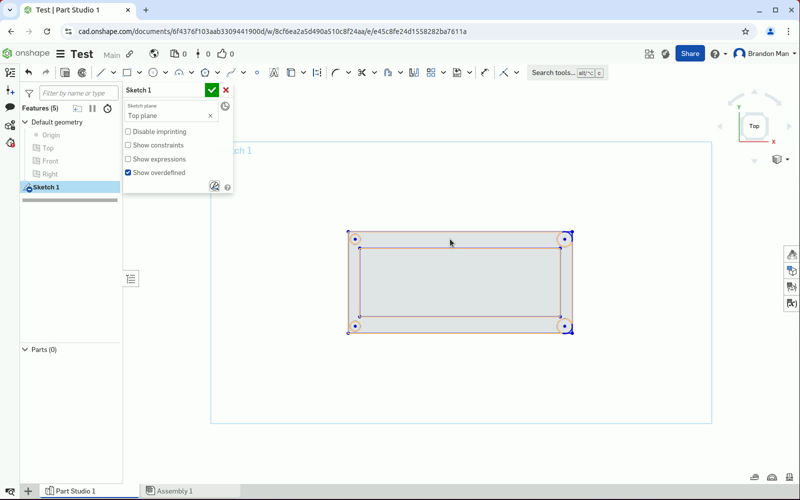
click(450, 238)
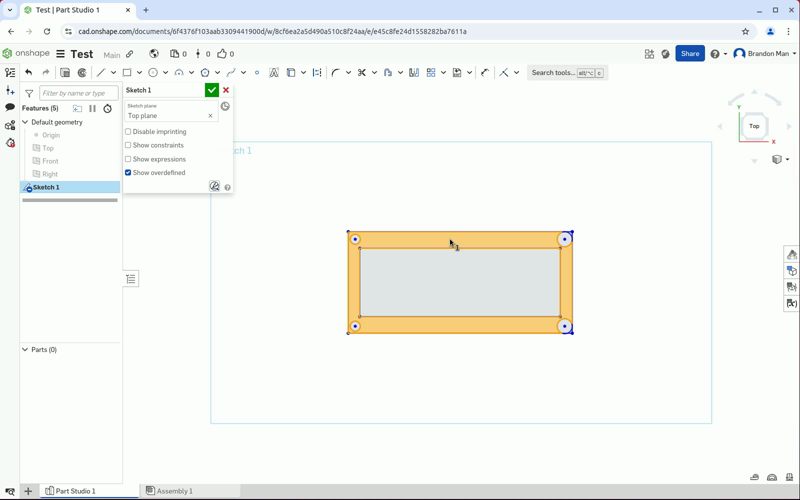
mouse_move(73, 352)
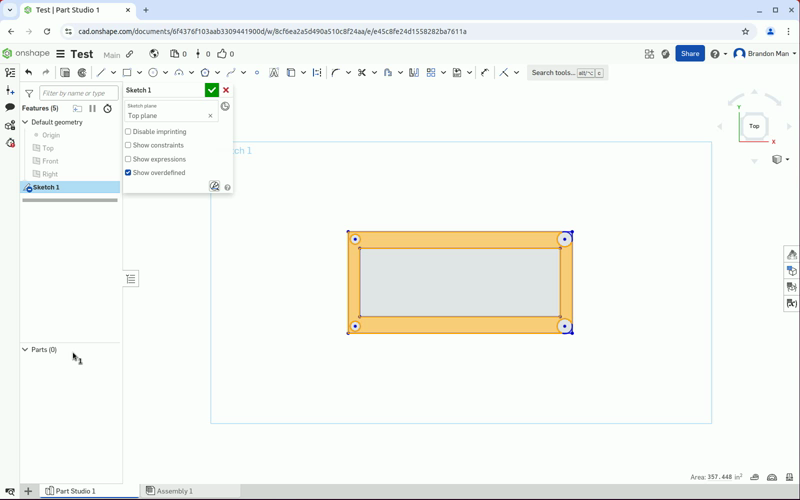
key(shift+y)
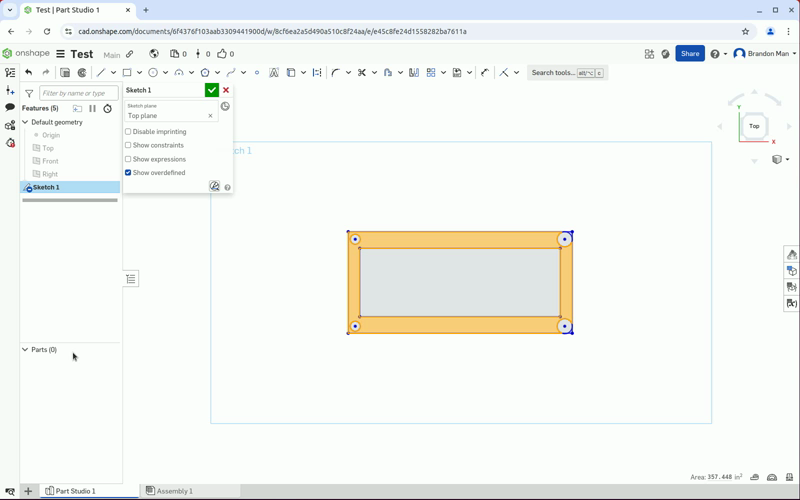
key(shift+e)
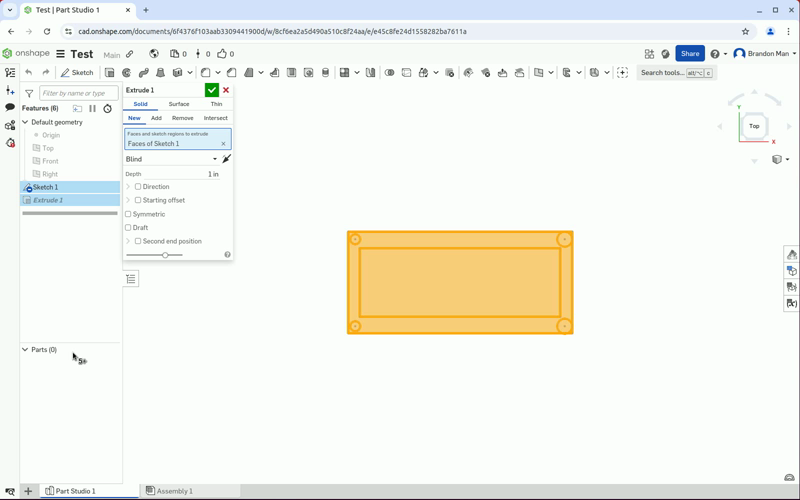
mouse_move(143, 106)
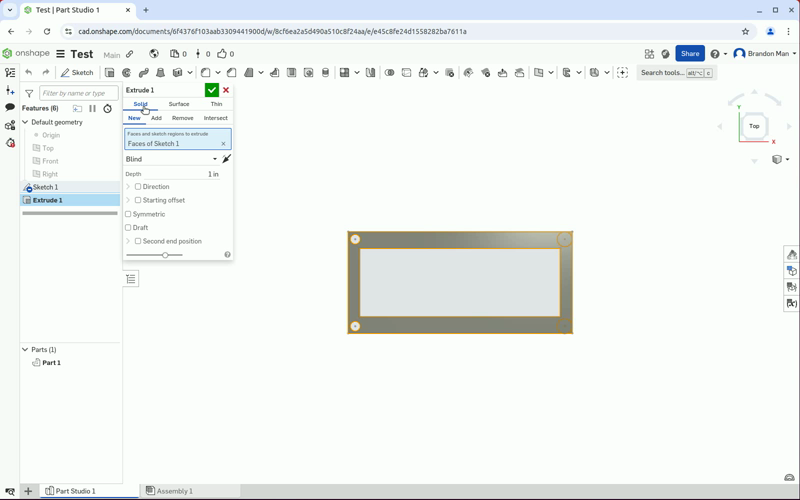
click(143, 106)
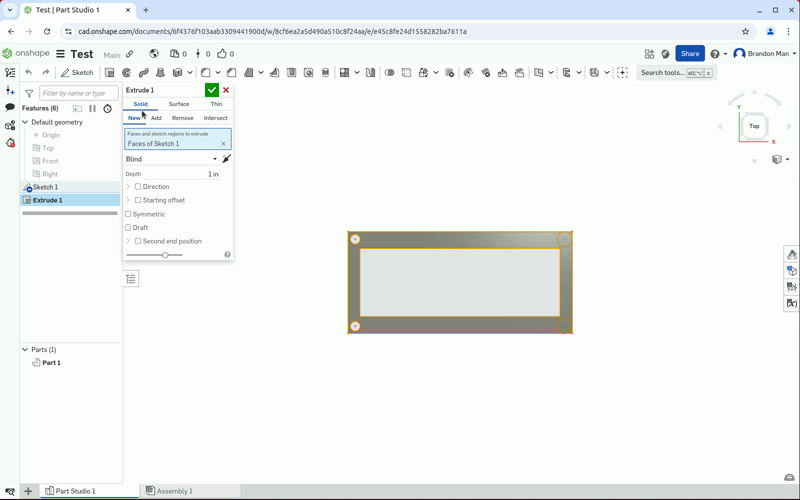
mouse_move(137, 120)
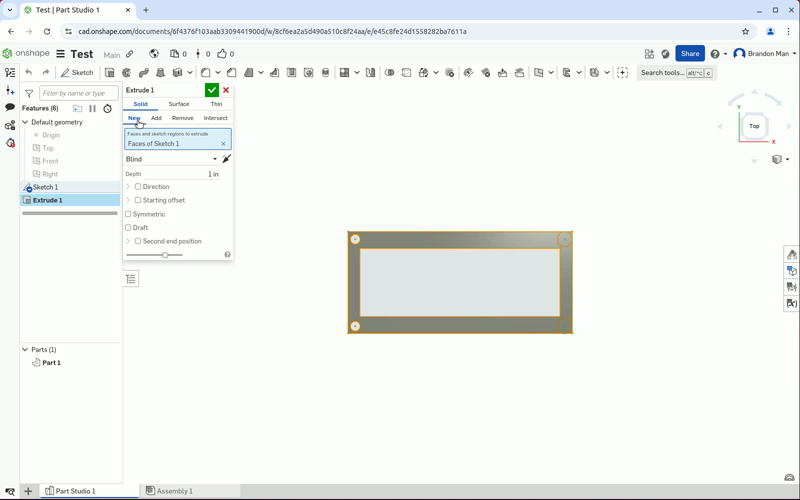
click(137, 120)
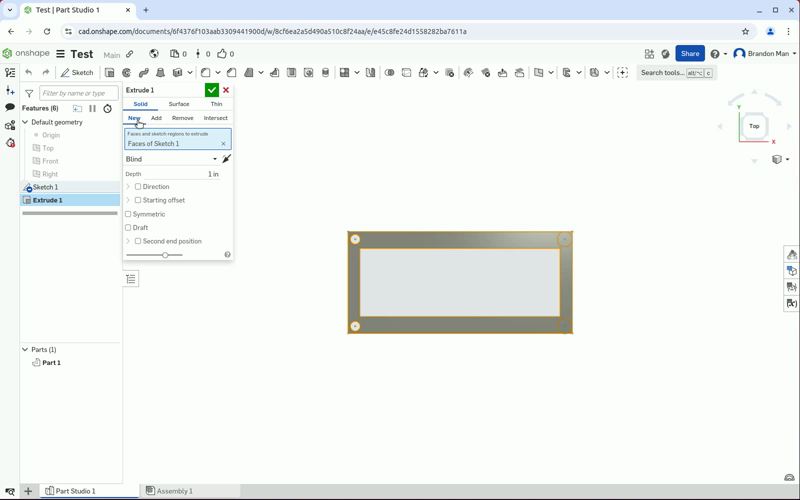
key(tab, 4)
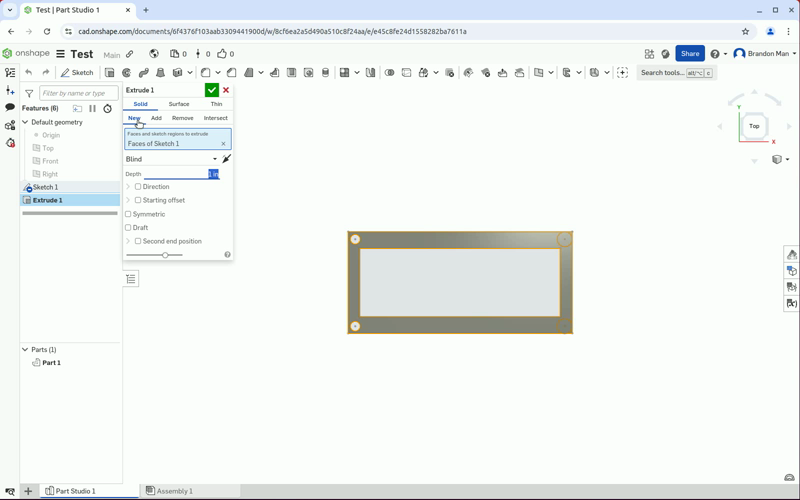
text(-0.963)
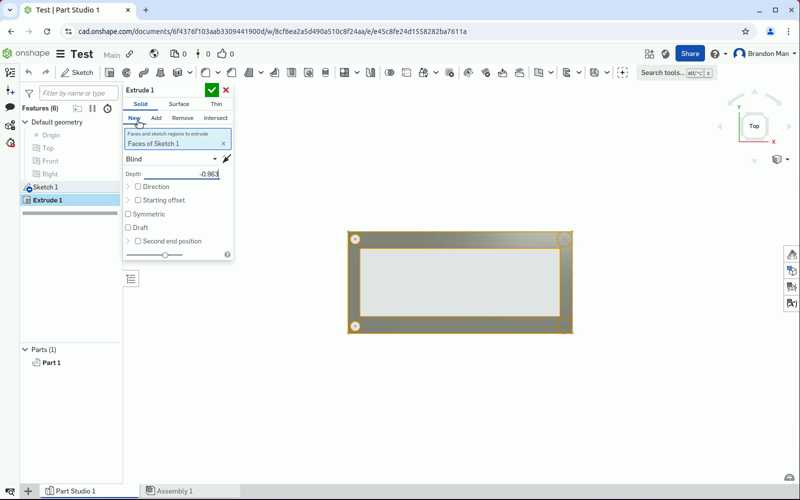
key(enter)
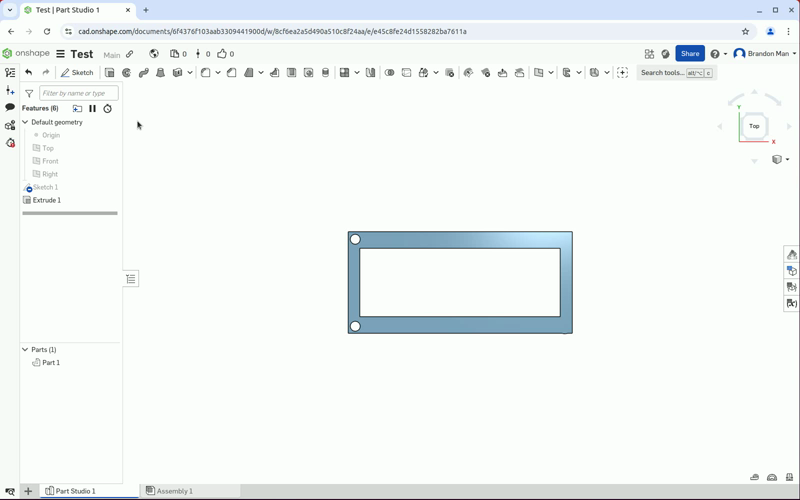
key(shift+h)
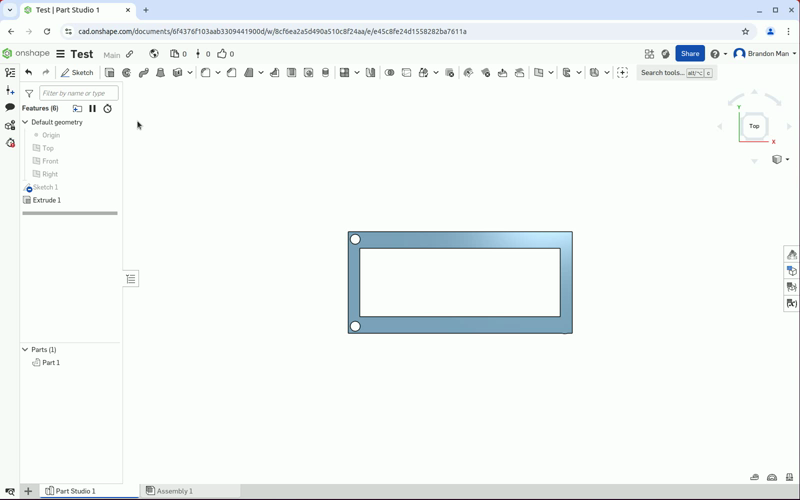
key(shift+h)
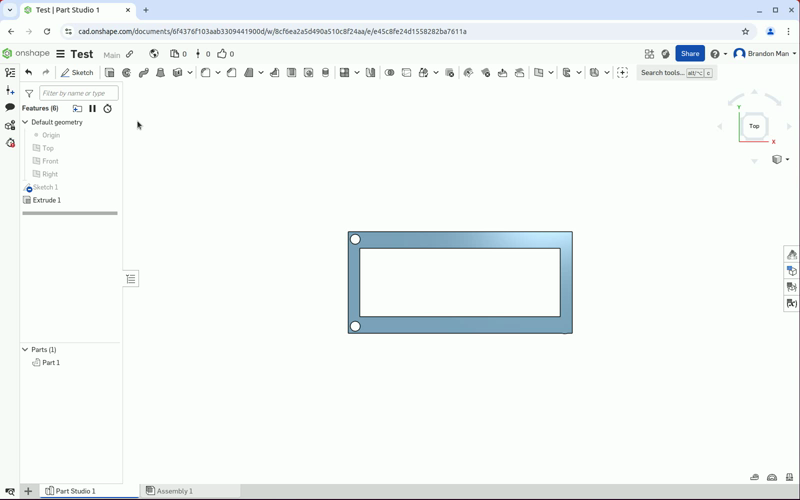
mouse_move(73, 189)
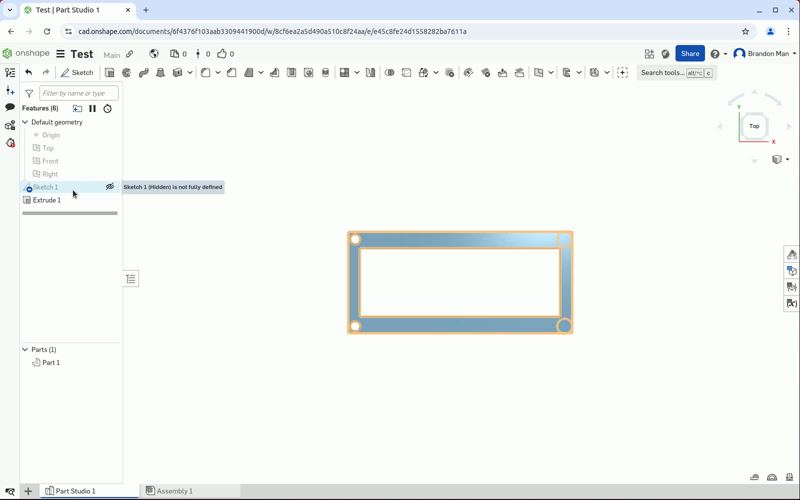
click(73, 189)
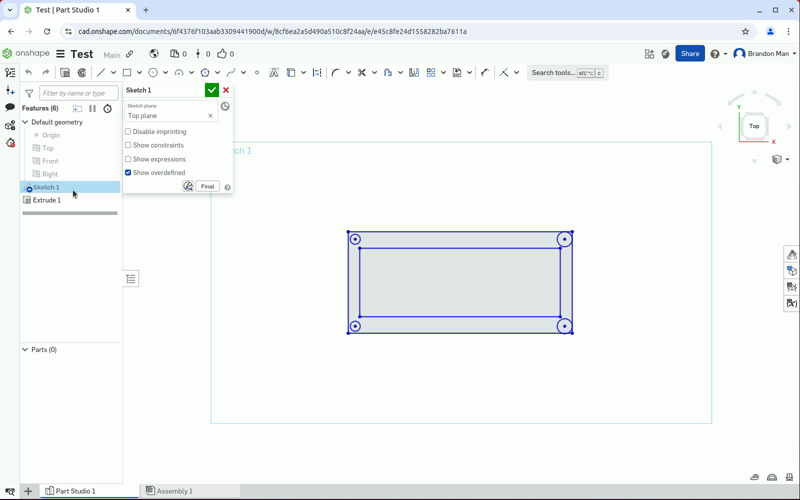
mouse_move(229, 92)
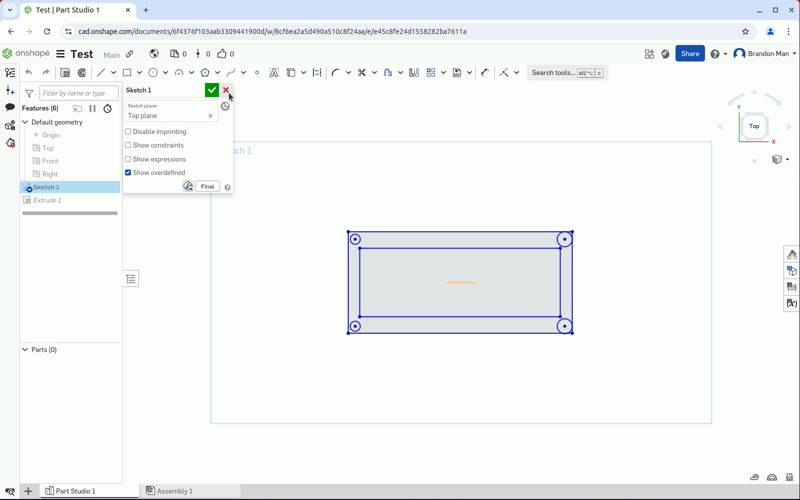
click(229, 92)
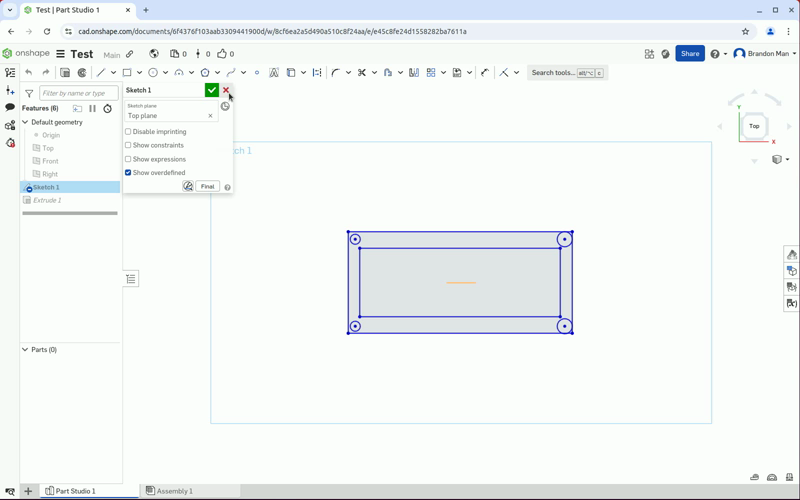
key(shift+s)
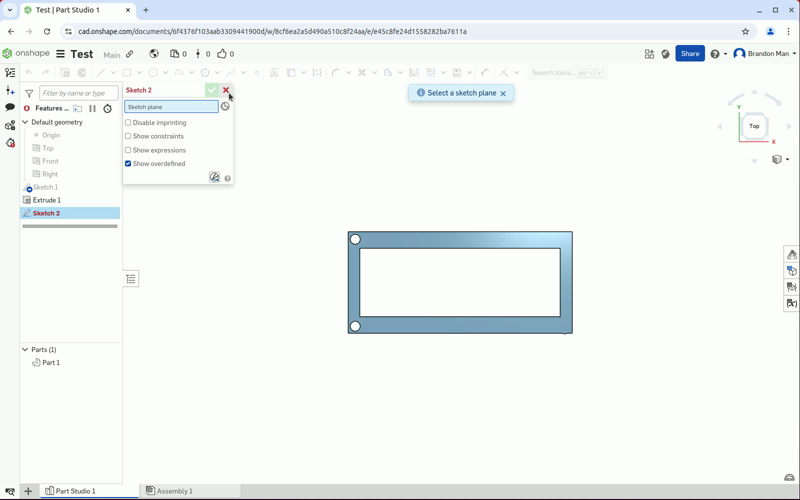
mouse_move(73, 150)
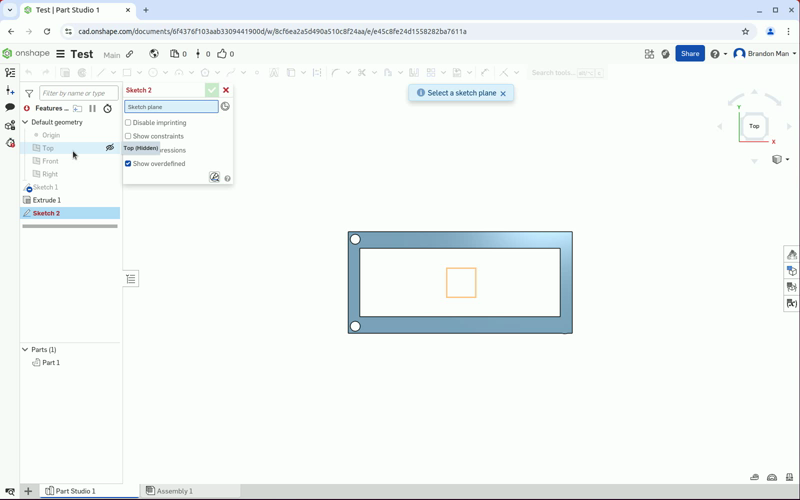
click(73, 150)
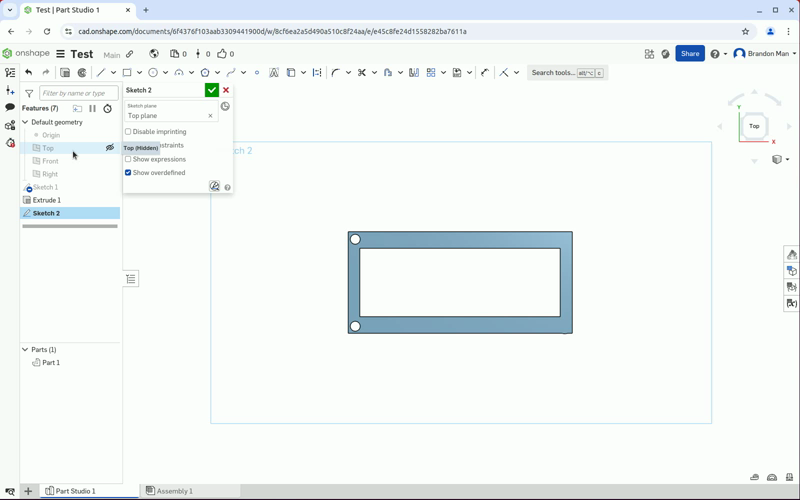
mouse_move(73, 352)
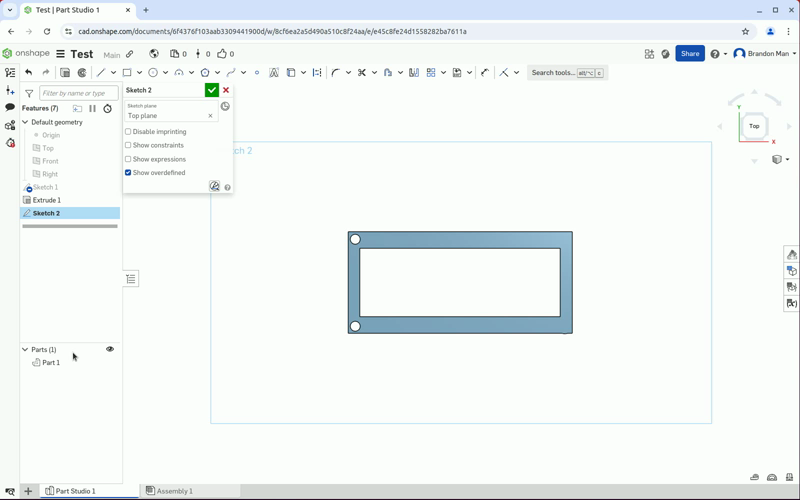
key(y)
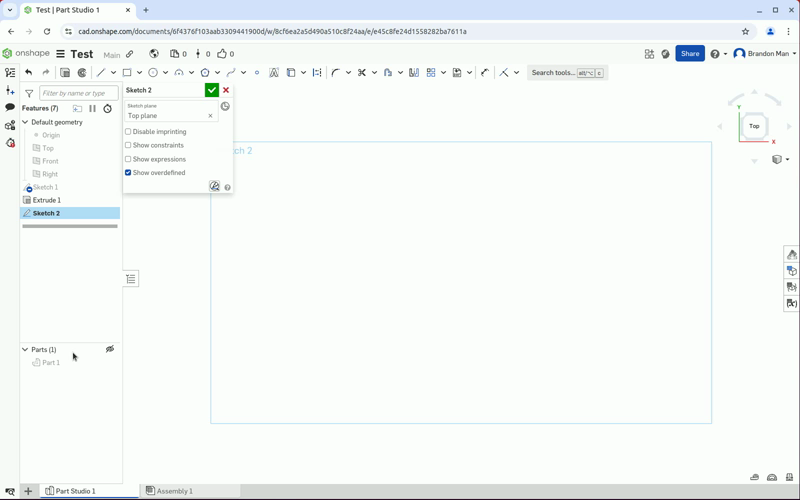
key(l)
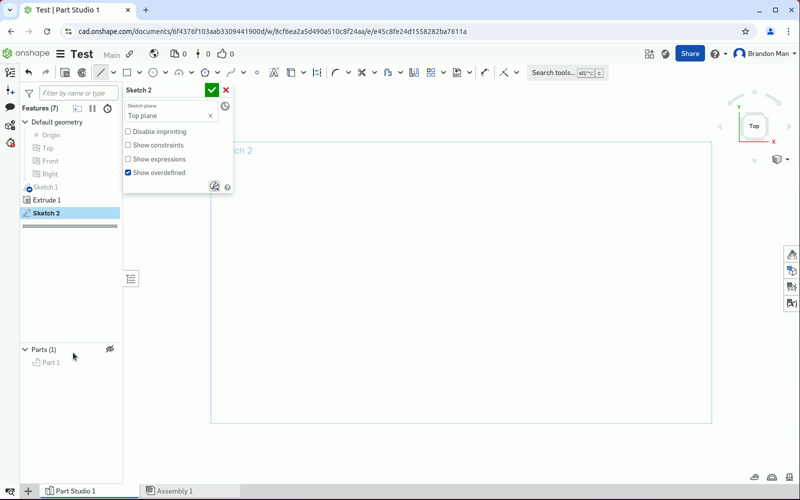
key_down(shift)
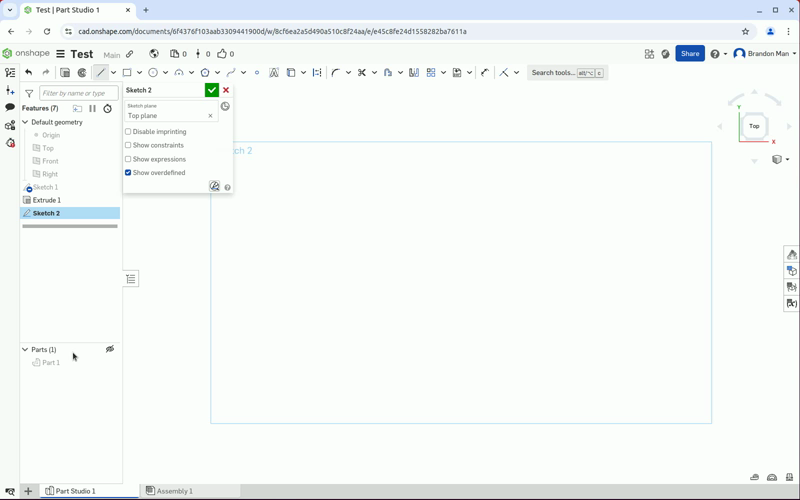
mouse_move(361, 316)
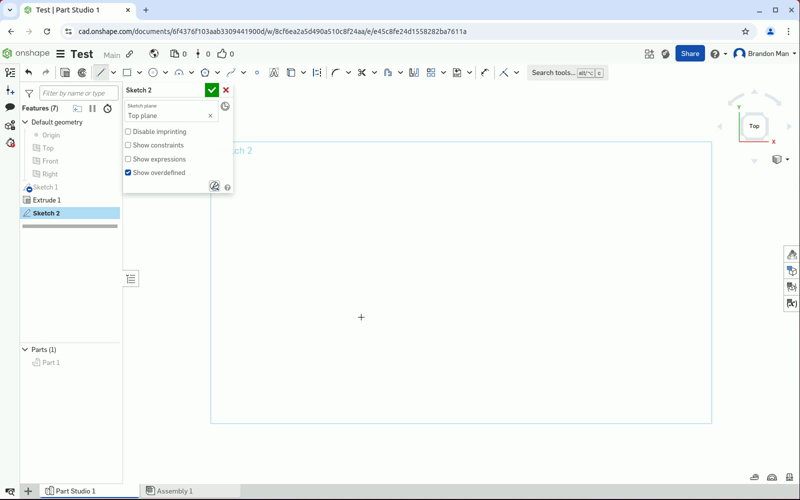
click(361, 316)
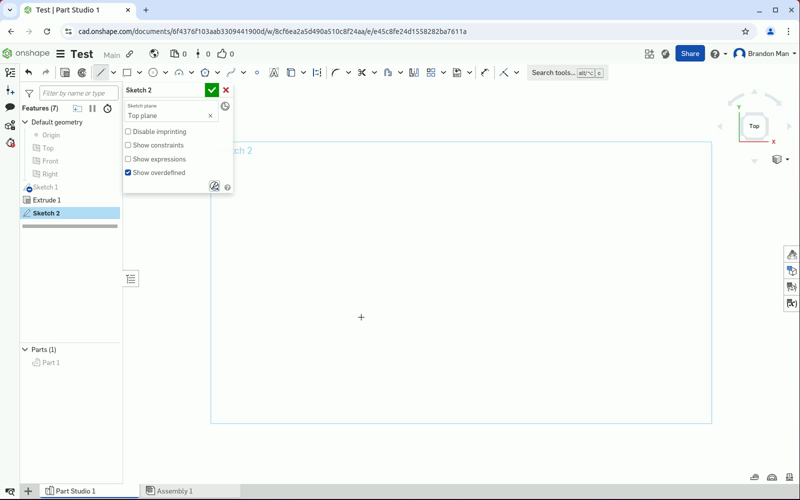
key_up(shift)
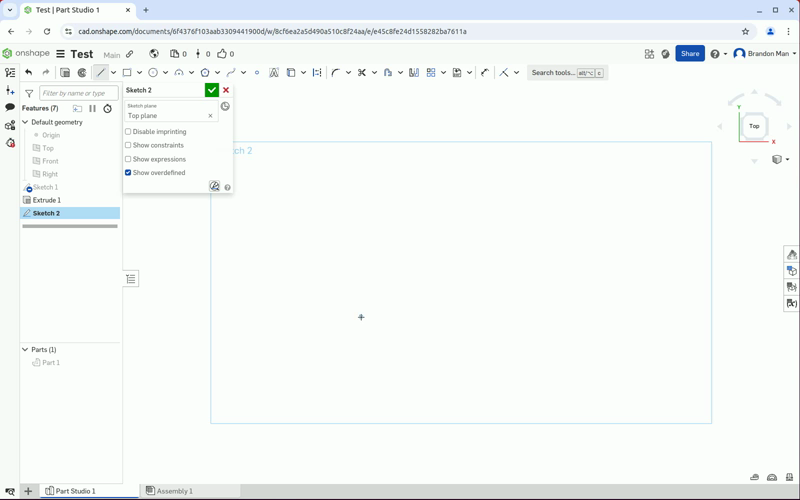
key_down(shift)
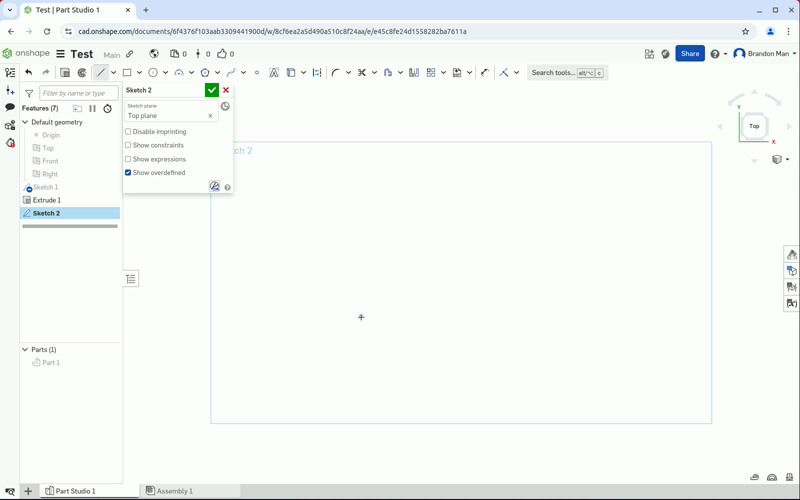
mouse_move(559, 316)
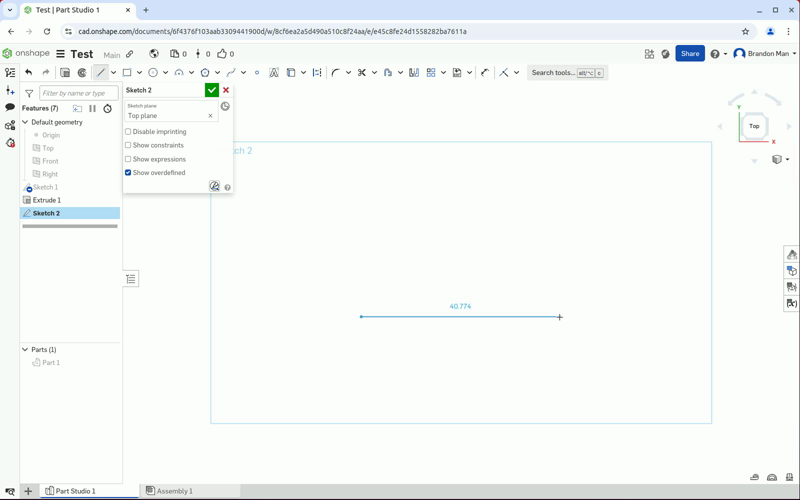
click(559, 316)
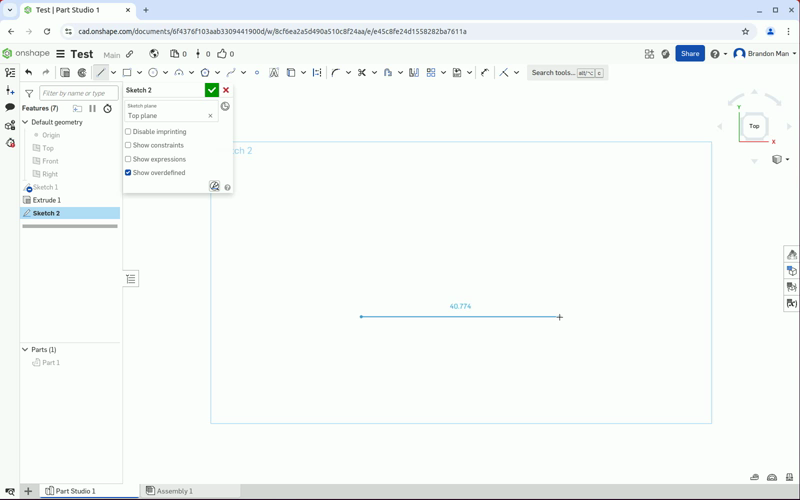
key_up(shift)
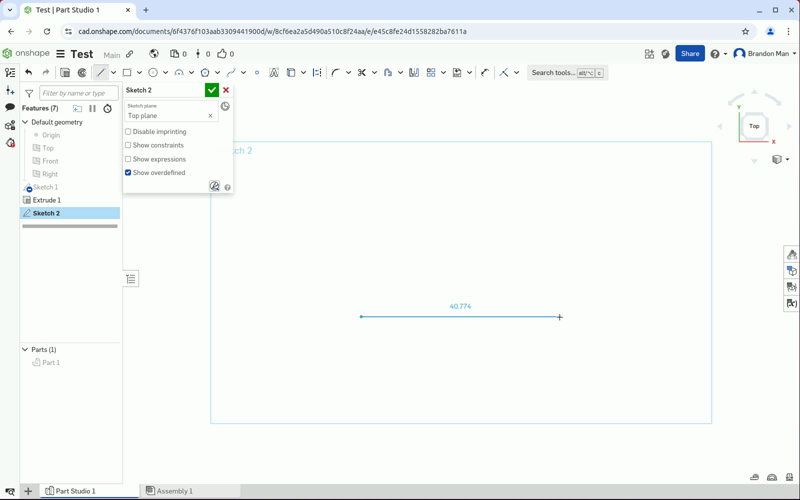
key_down(shift)
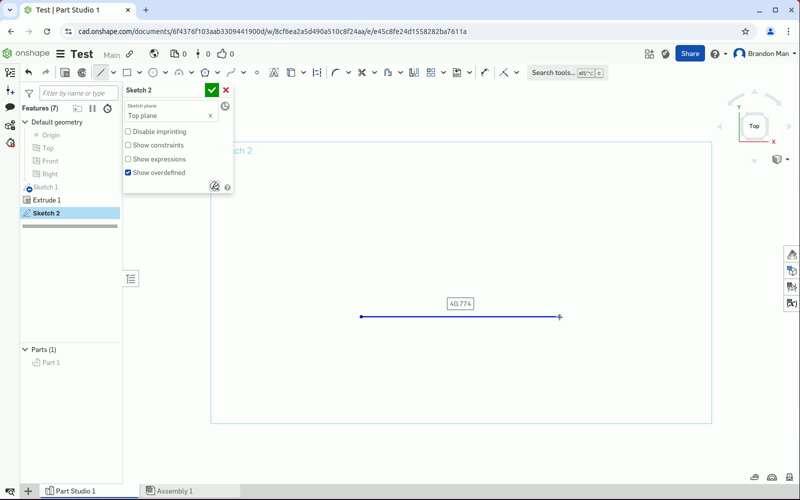
mouse_move(559, 250)
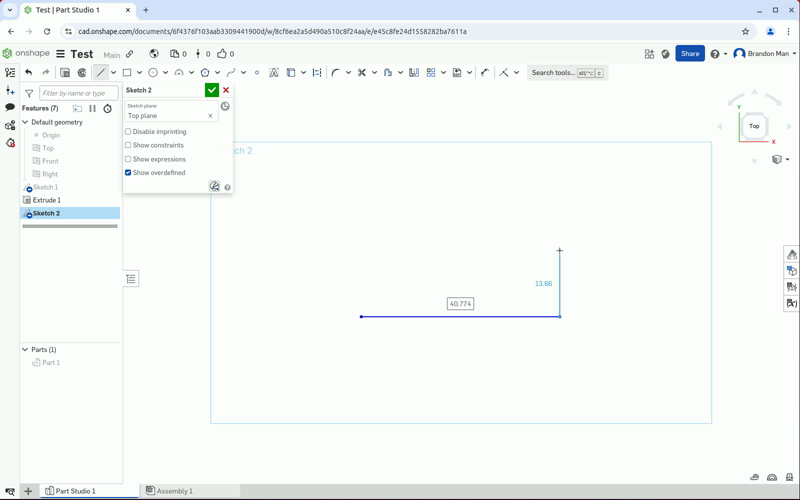
click(559, 250)
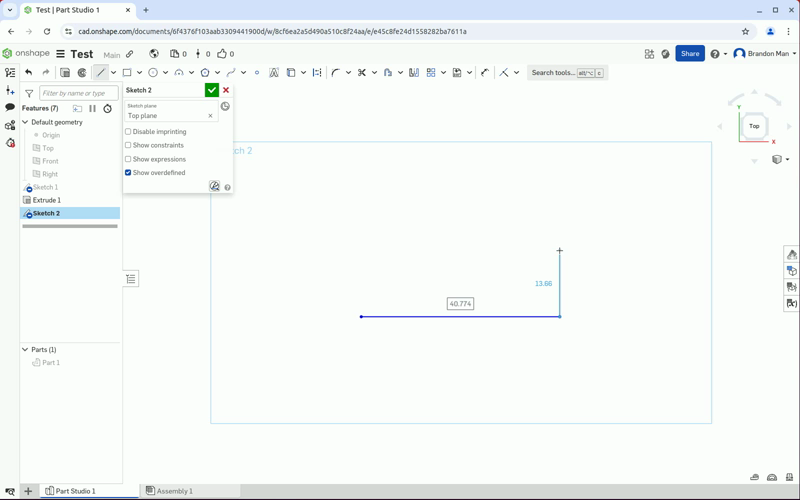
key_up(shift)
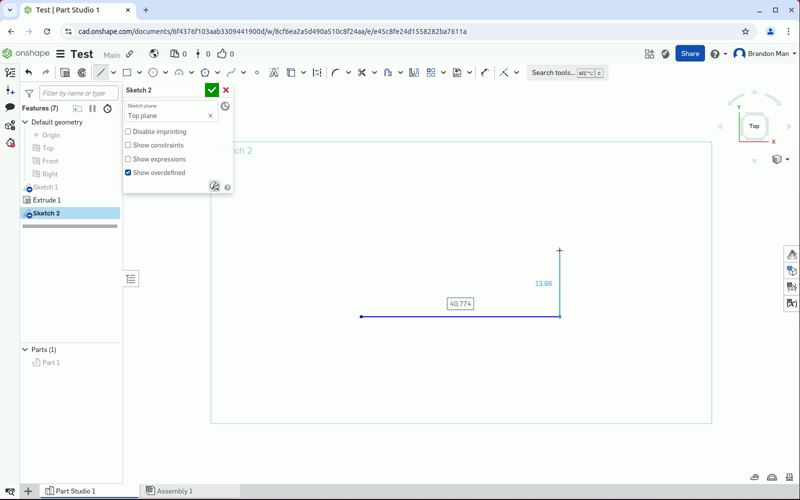
key_down(shift)
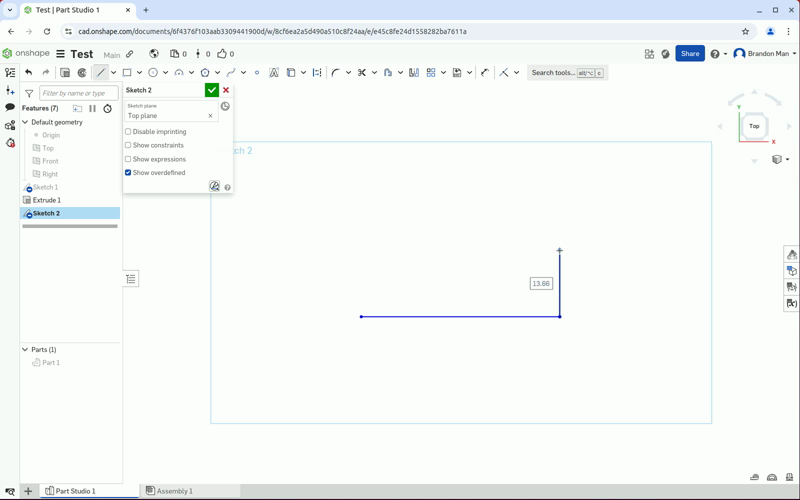
mouse_move(361, 250)
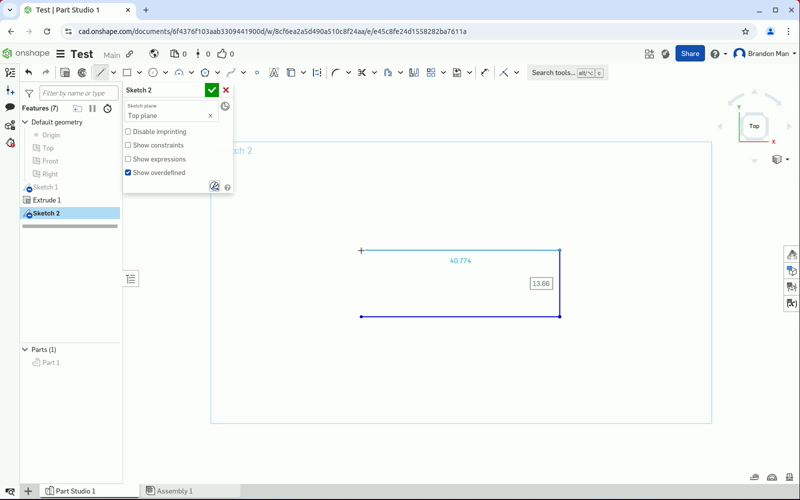
click(361, 250)
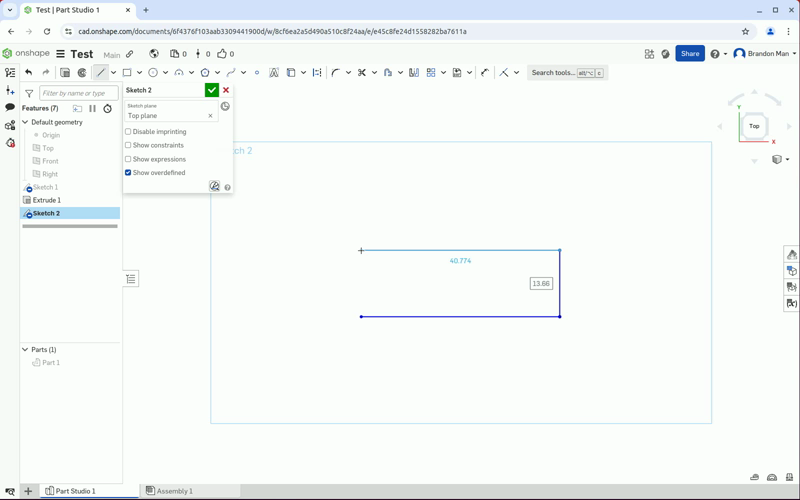
key_up(shift)
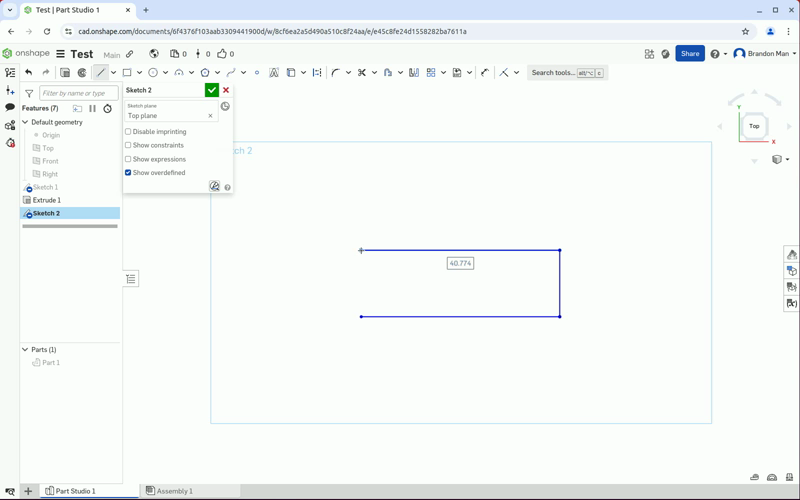
key_down(shift)
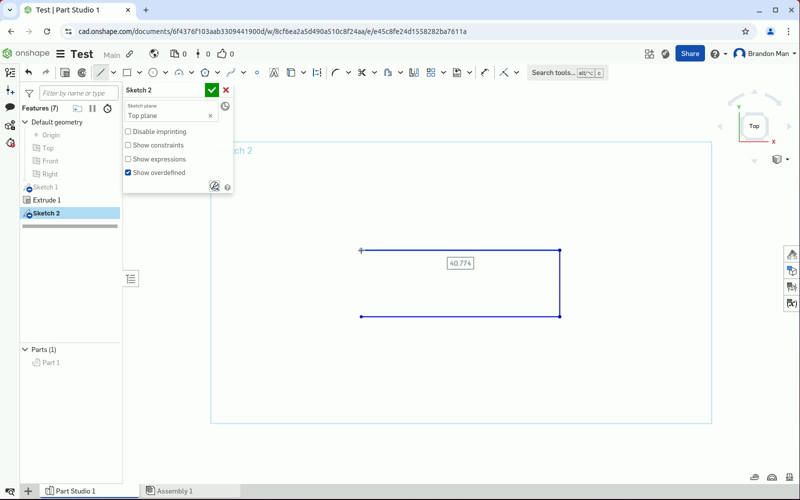
mouse_move(361, 316)
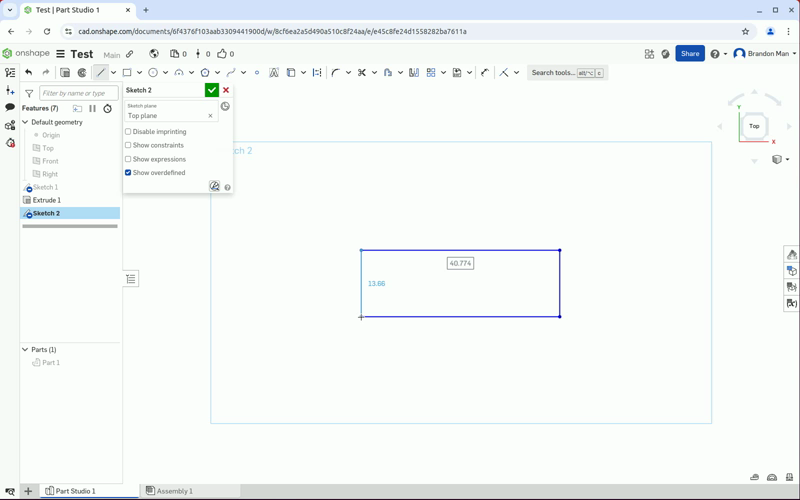
key_up(shift)
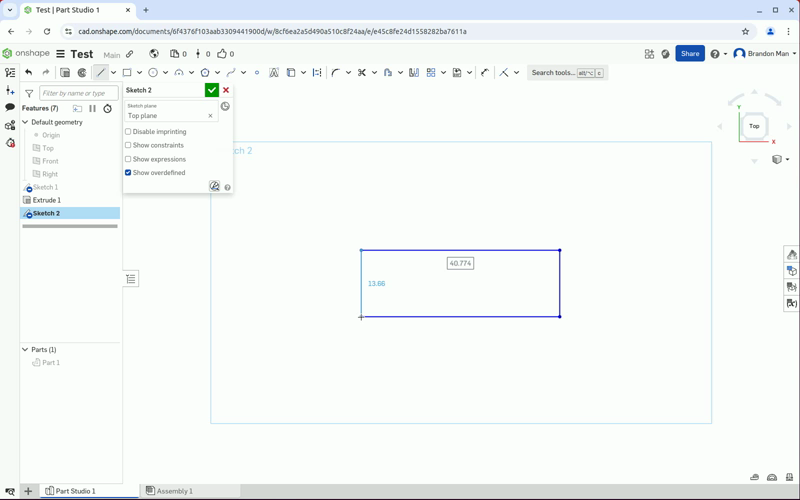
click(361, 316)
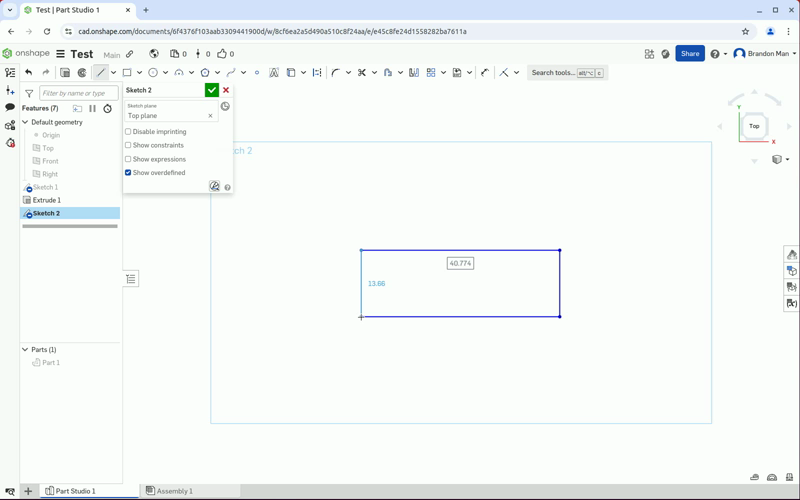
key(esc)
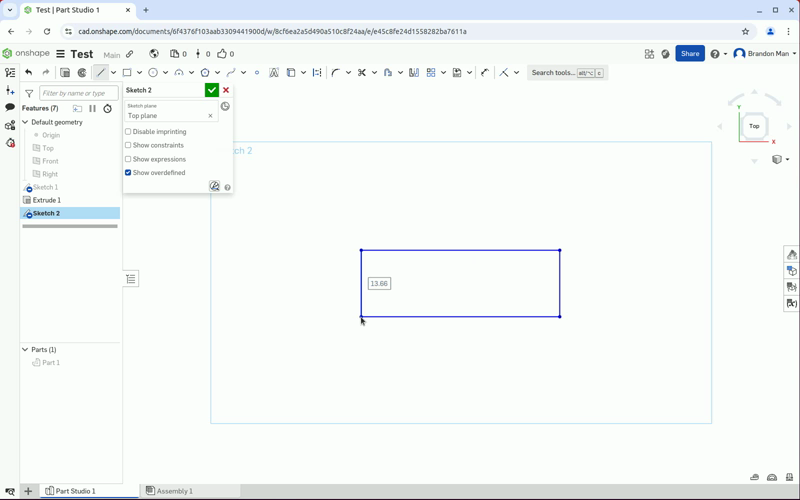
mouse_move(398, 301)
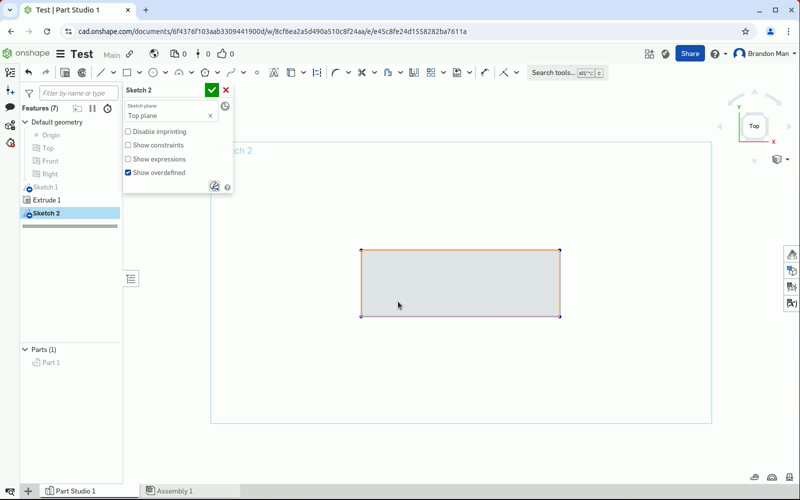
click(398, 301)
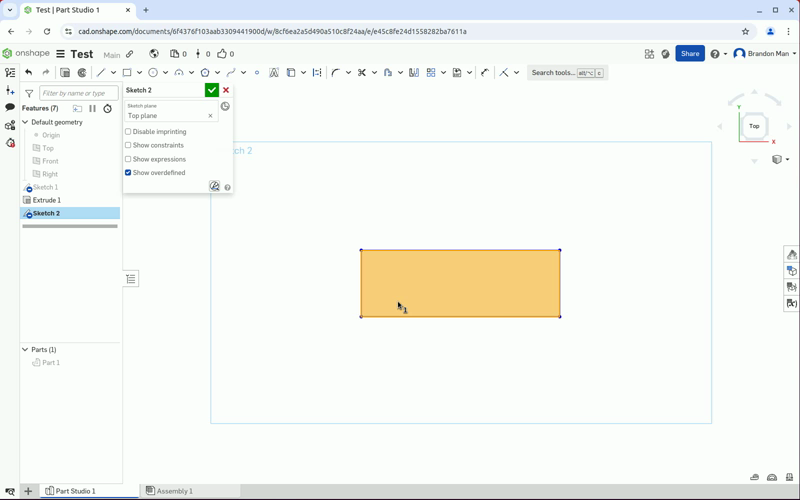
mouse_move(73, 352)
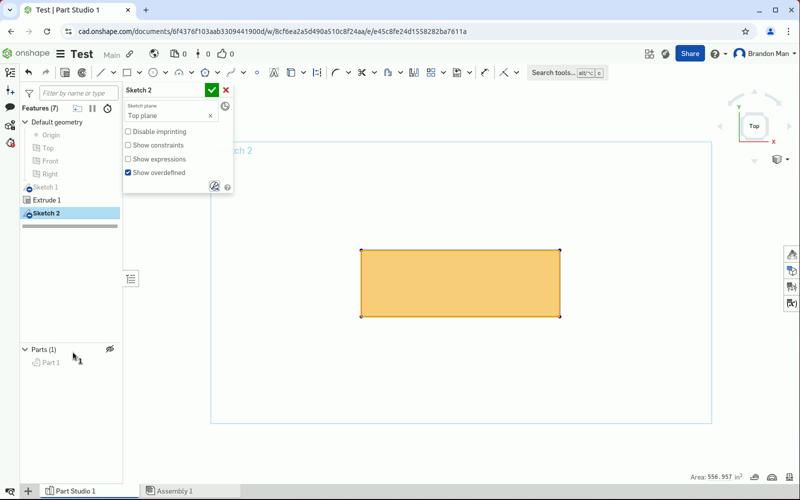
key(shift+y)
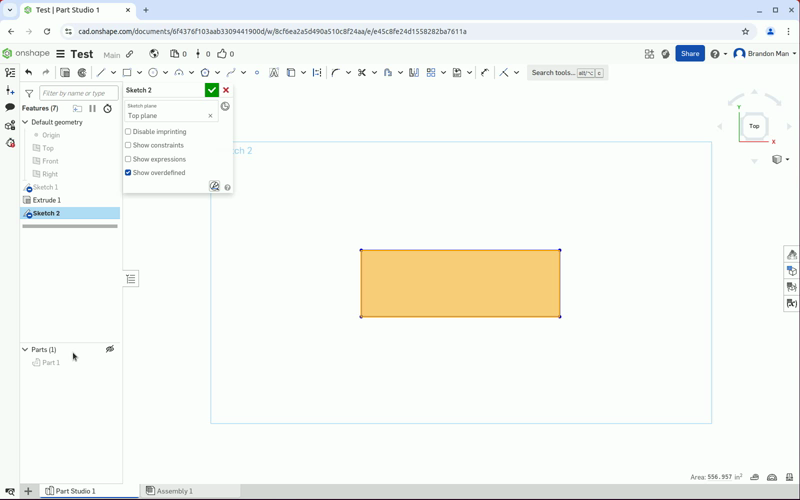
key(shift+e)
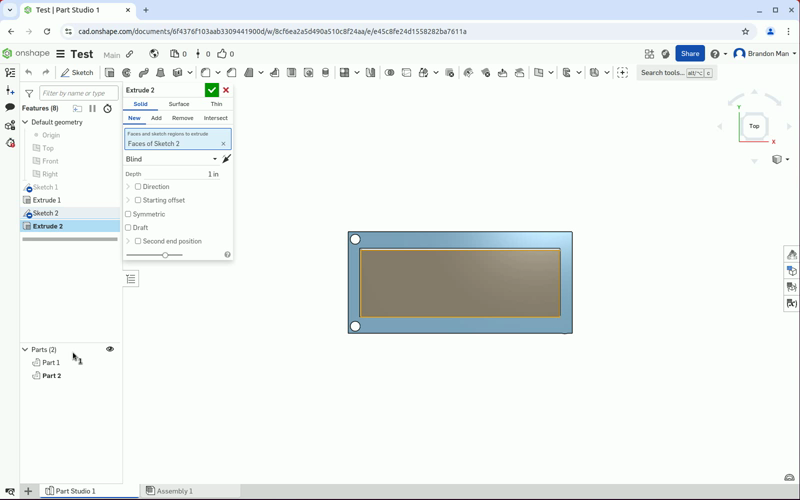
mouse_move(143, 106)
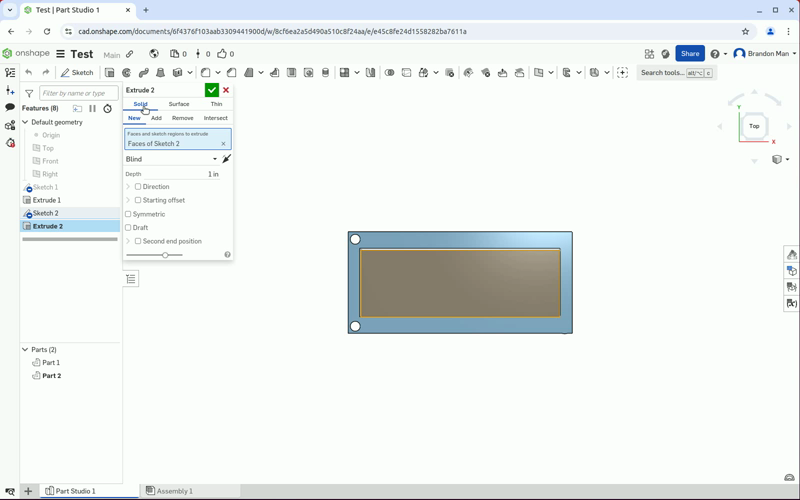
click(143, 106)
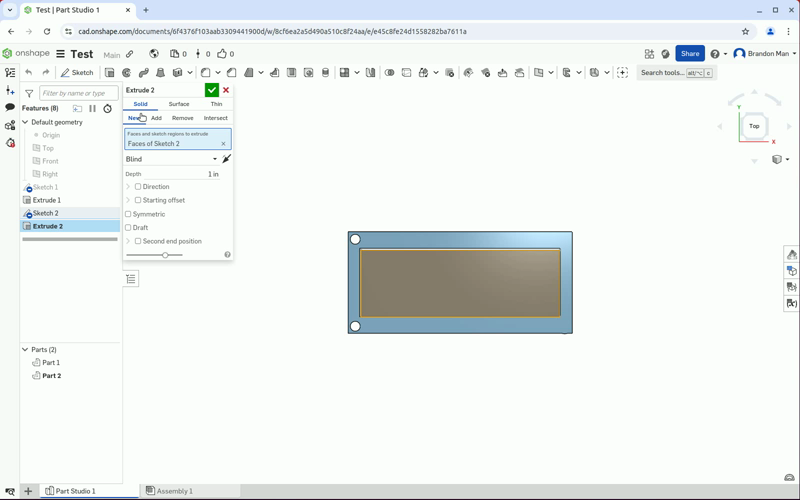
mouse_move(137, 120)
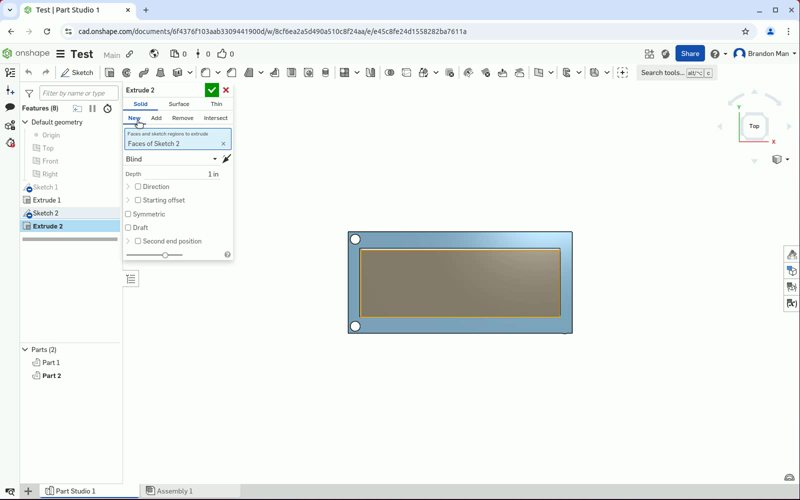
click(137, 120)
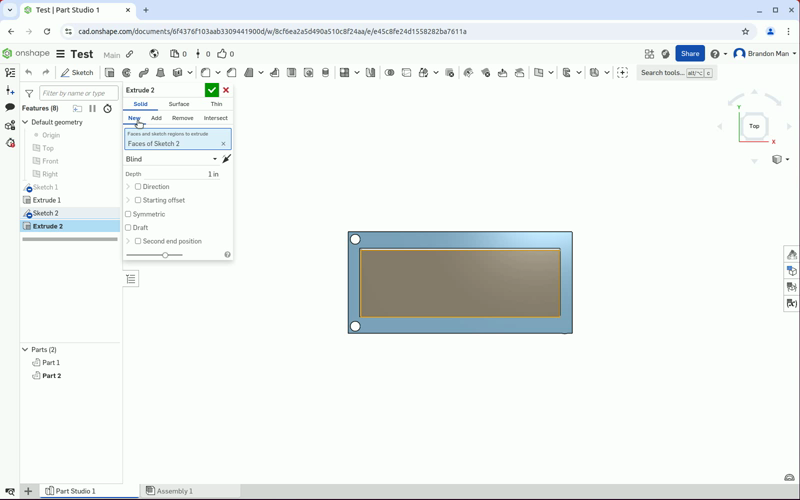
key(tab, 4)
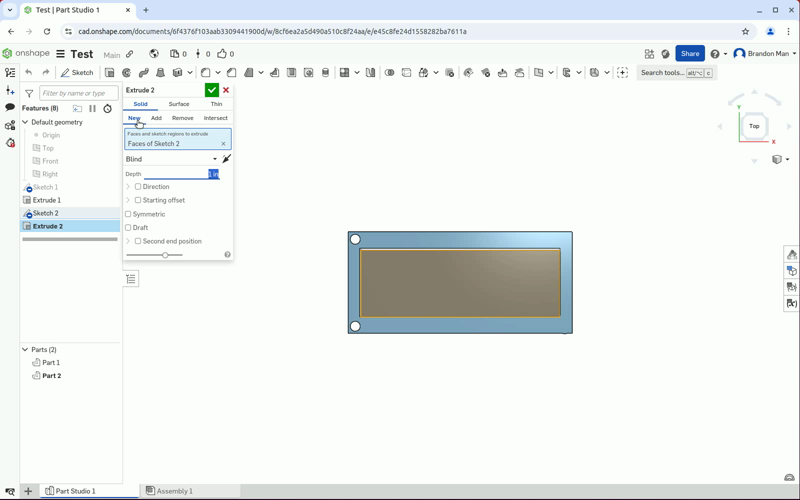
text(-0.963)
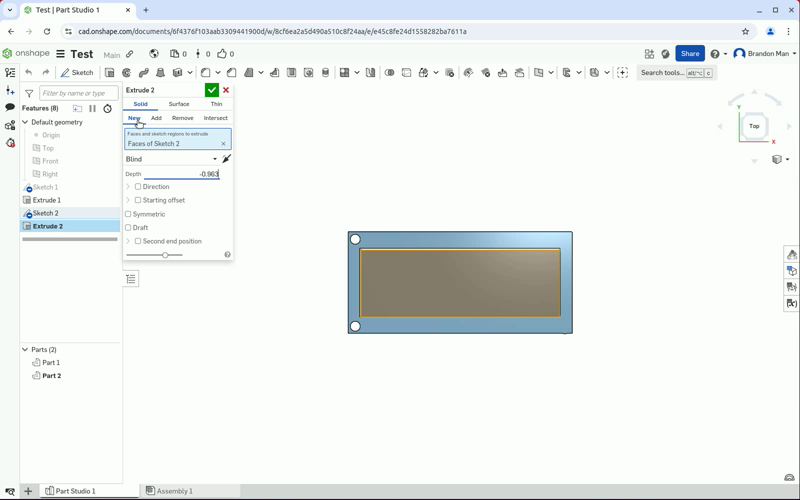
key(enter)
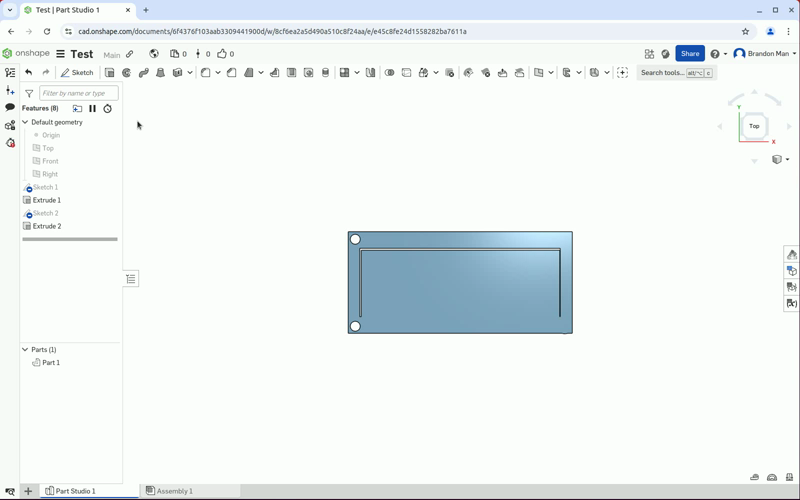
key(shift+h)
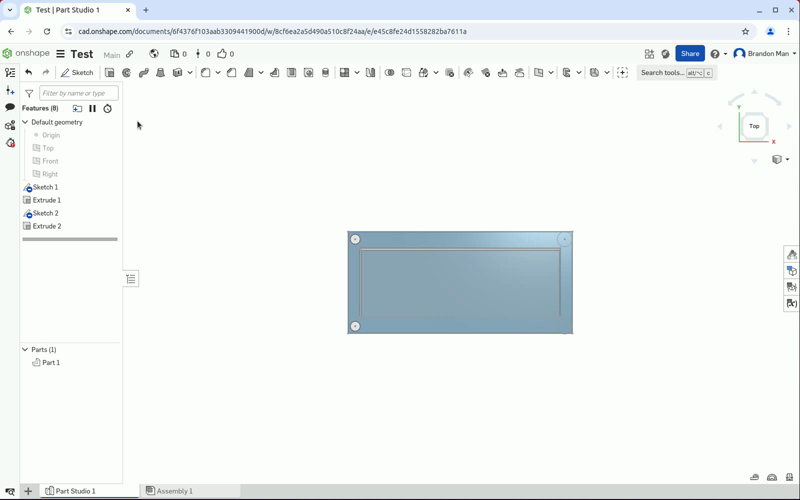
key(shift+h)
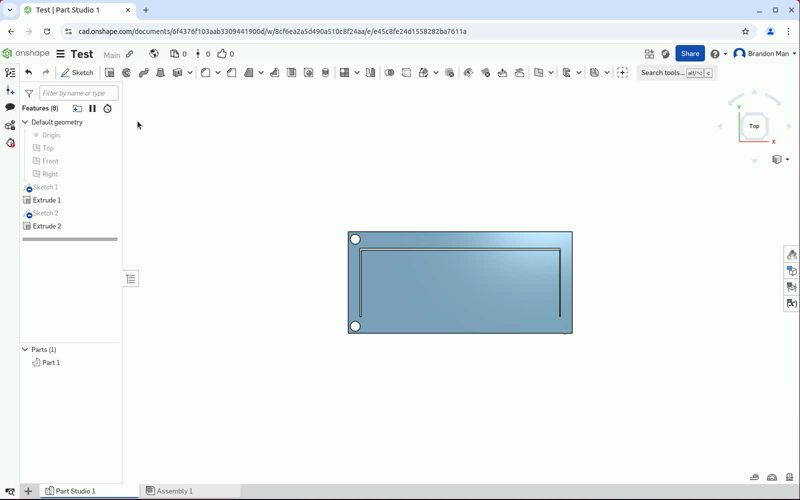
mouse_move(73, 189)
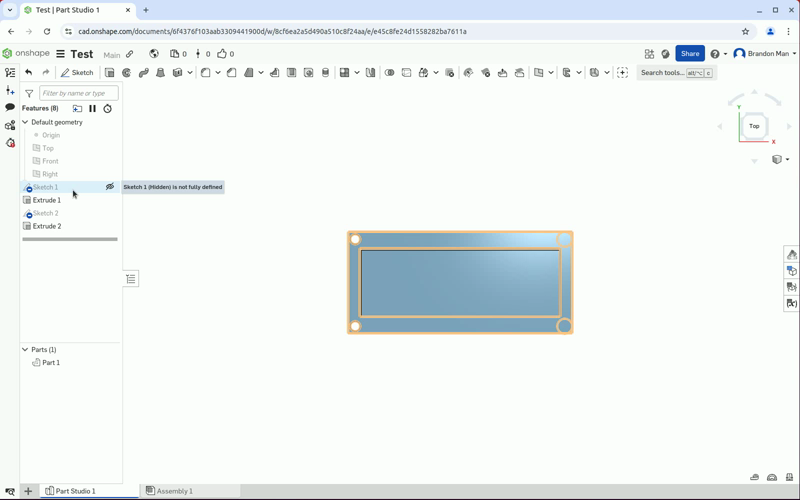
click(73, 189)
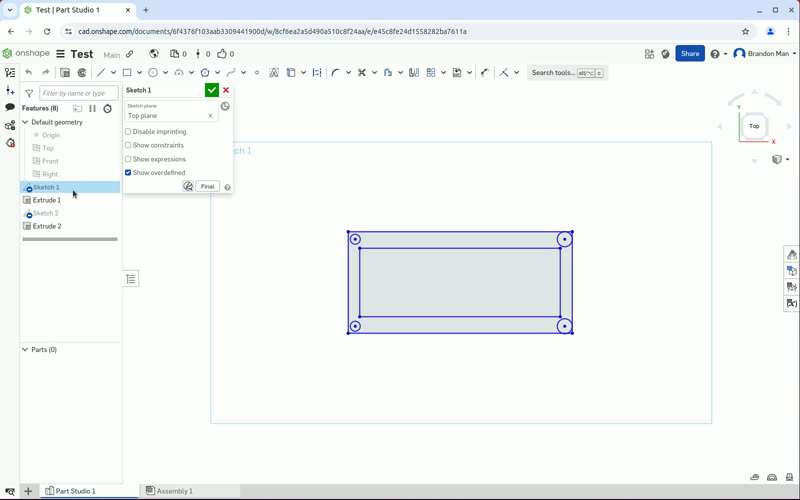
mouse_move(229, 92)
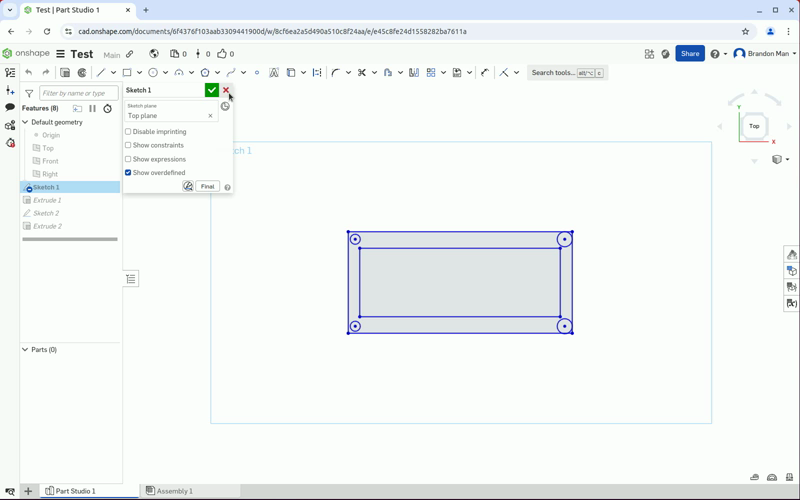
click(229, 92)
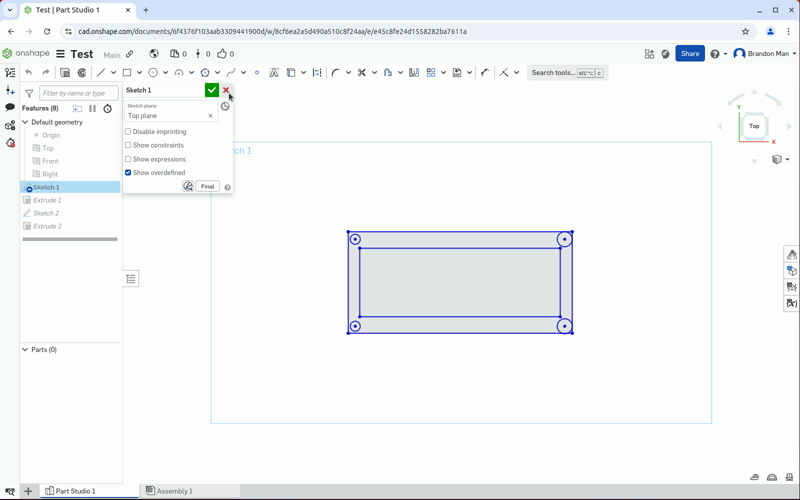
key(shift+s)
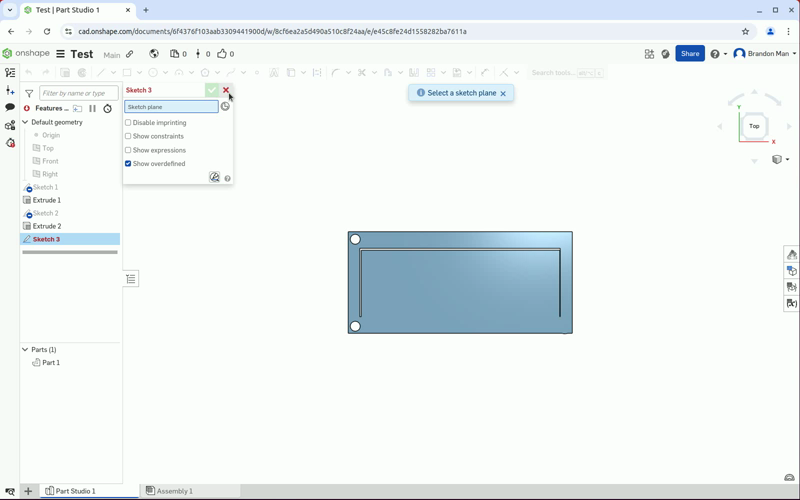
mouse_move(73, 150)
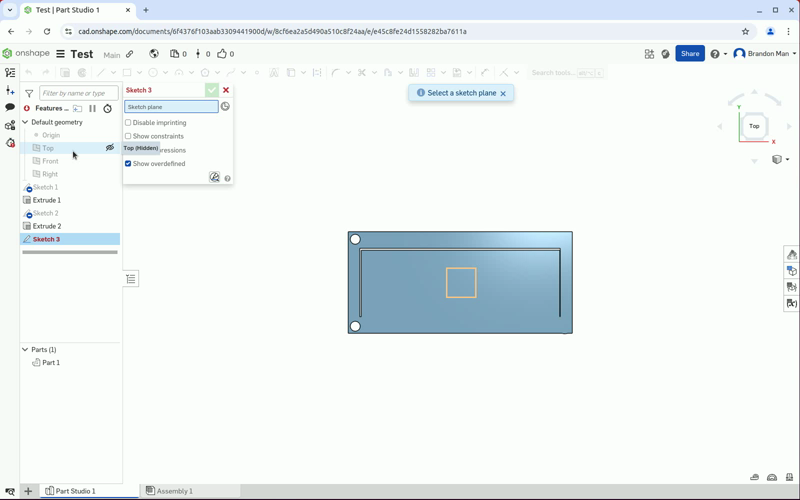
click(73, 150)
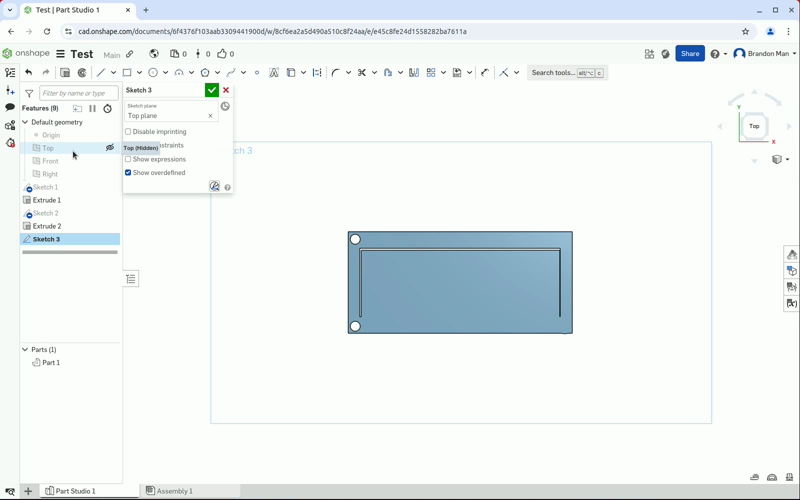
mouse_move(73, 352)
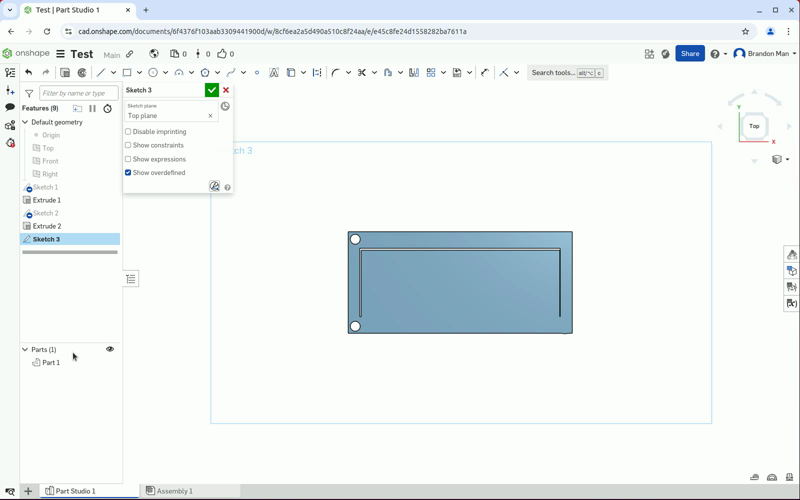
key(y)
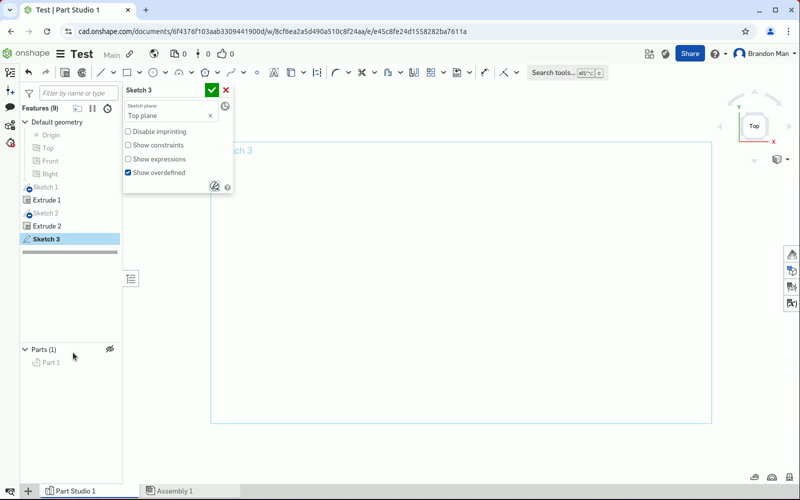
key(l)
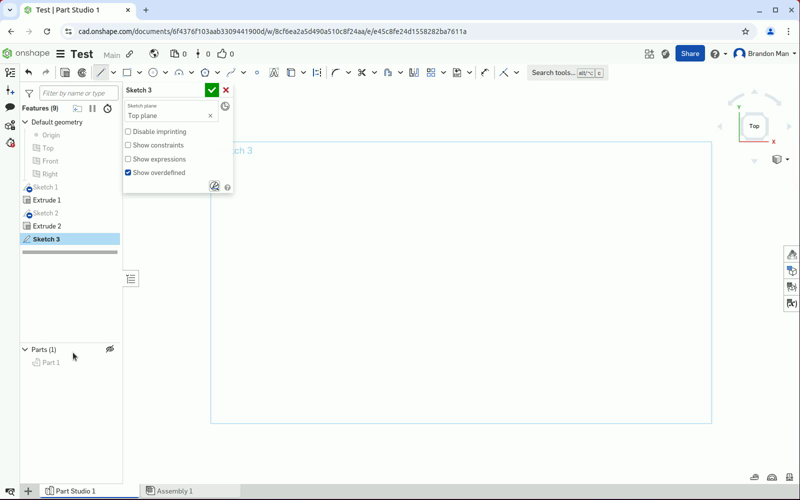
key_down(shift)
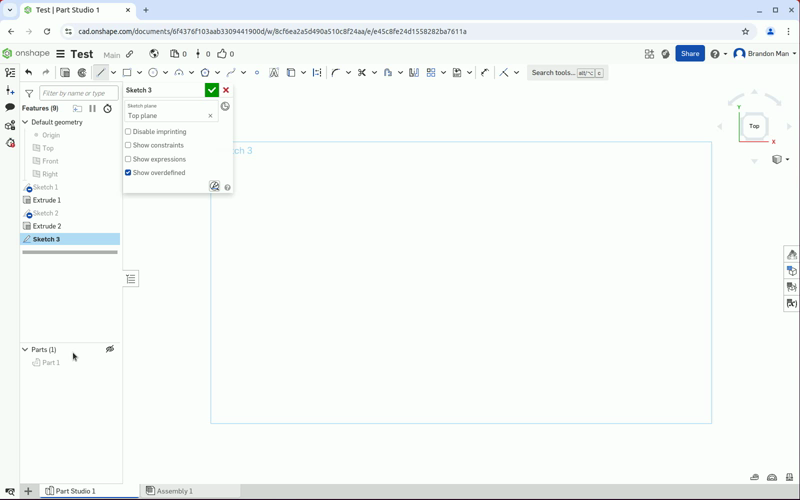
mouse_move(361, 316)
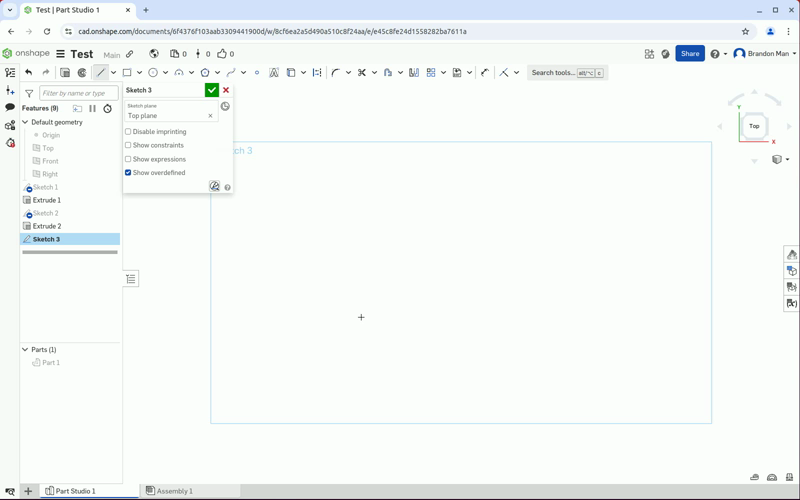
click(361, 316)
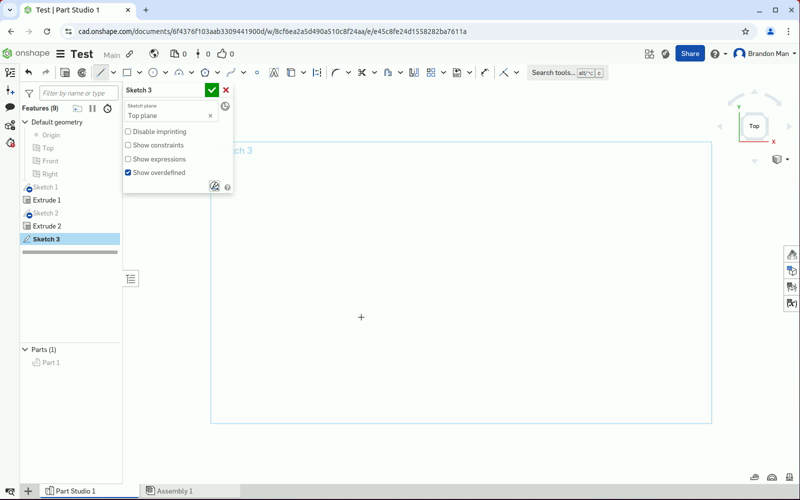
key_up(shift)
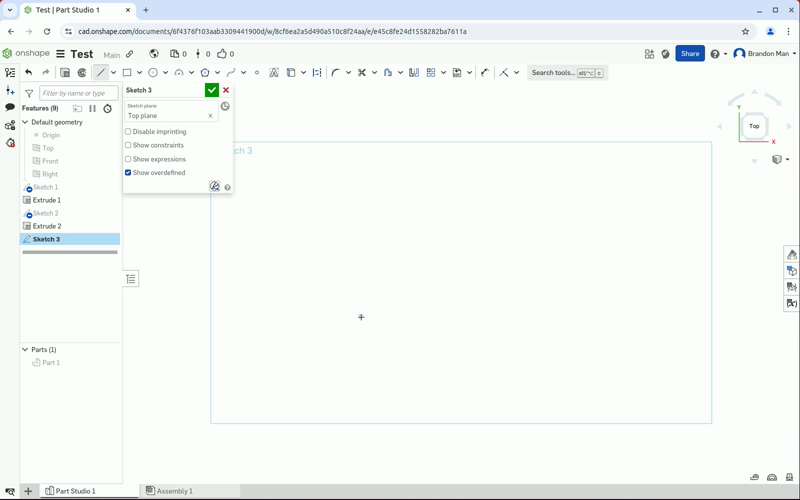
key_down(shift)
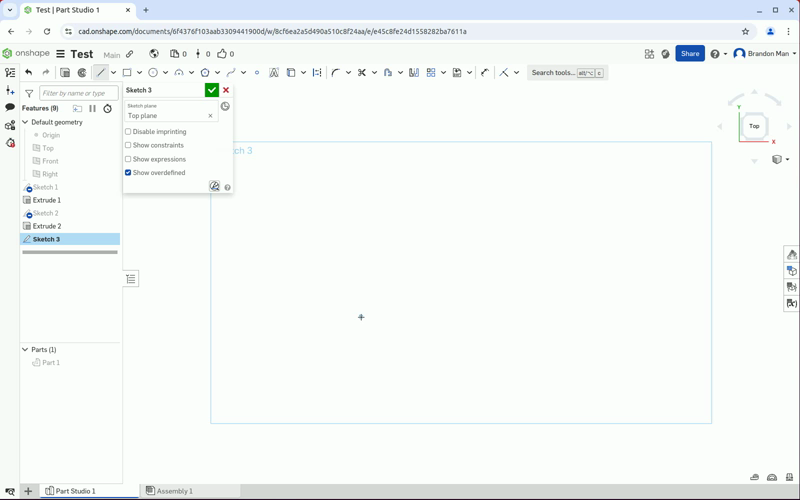
mouse_move(559, 316)
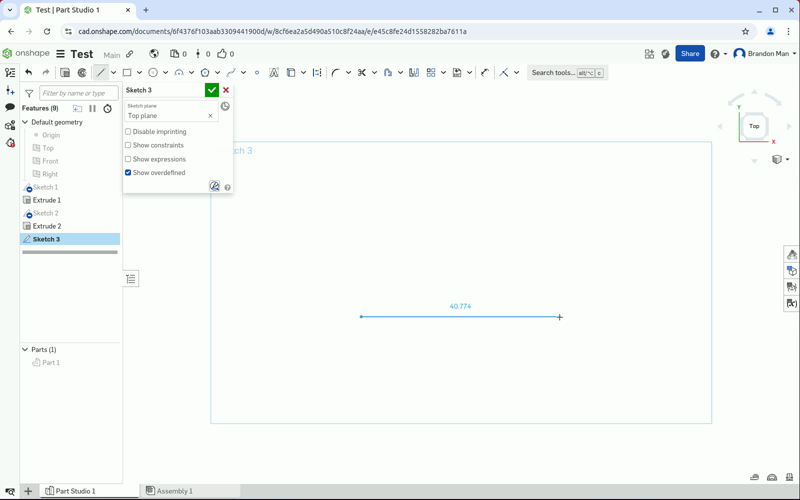
click(559, 316)
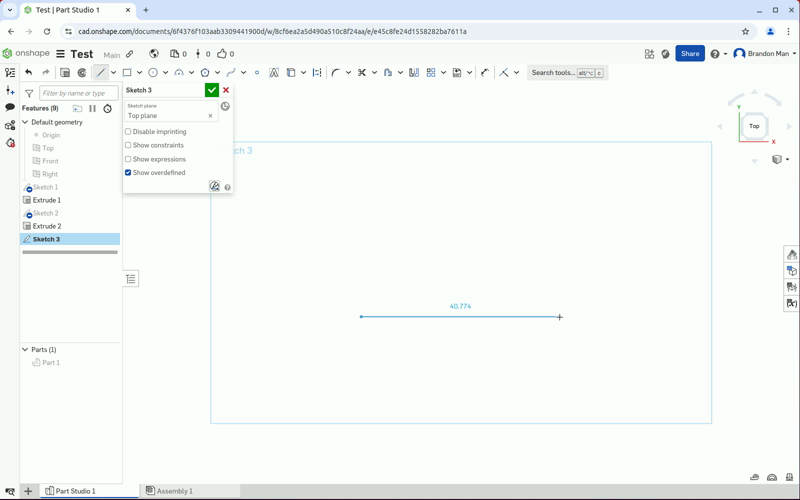
key_up(shift)
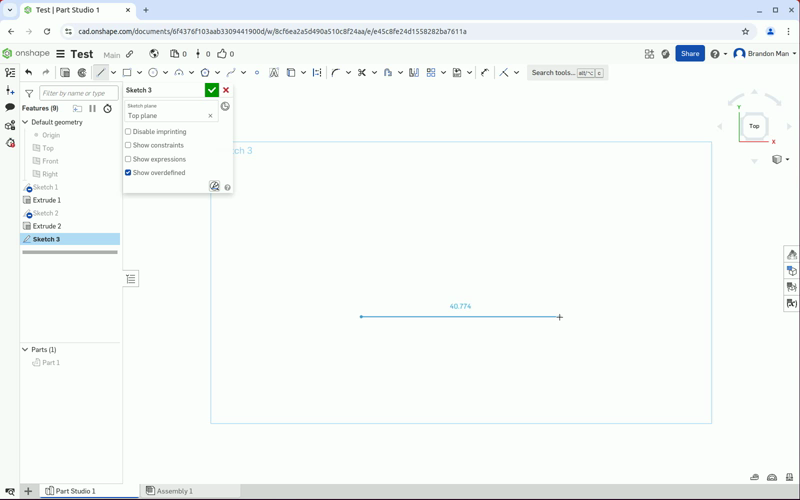
key_down(shift)
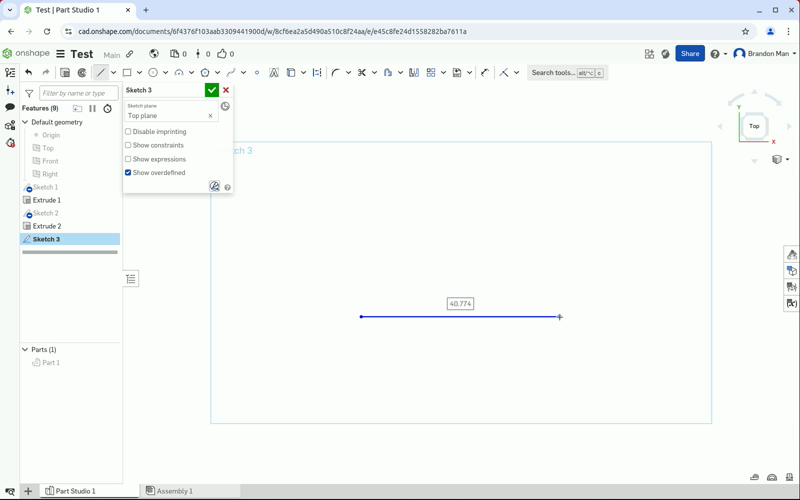
mouse_move(559, 250)
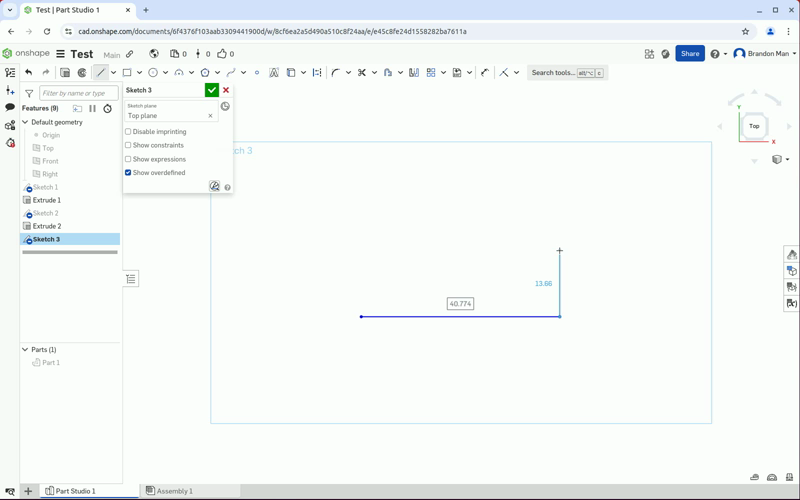
click(559, 250)
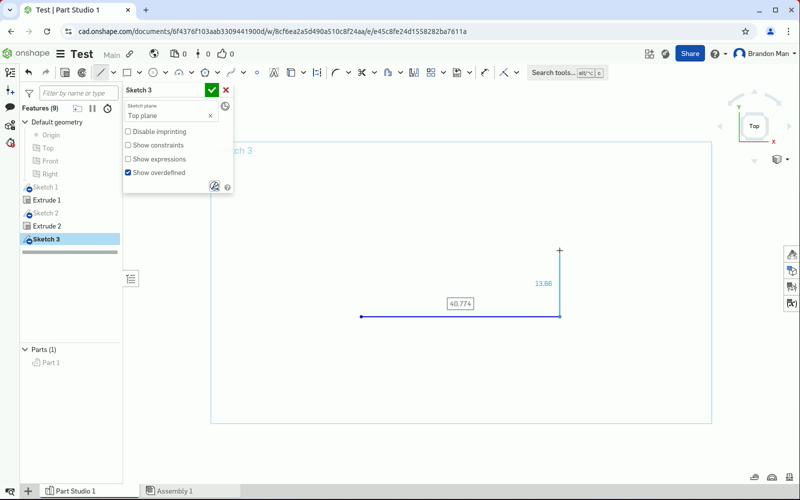
key_up(shift)
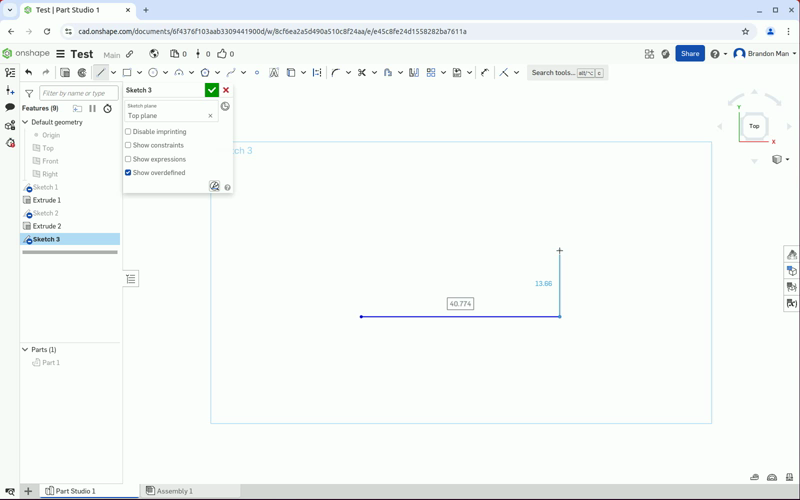
key_down(shift)
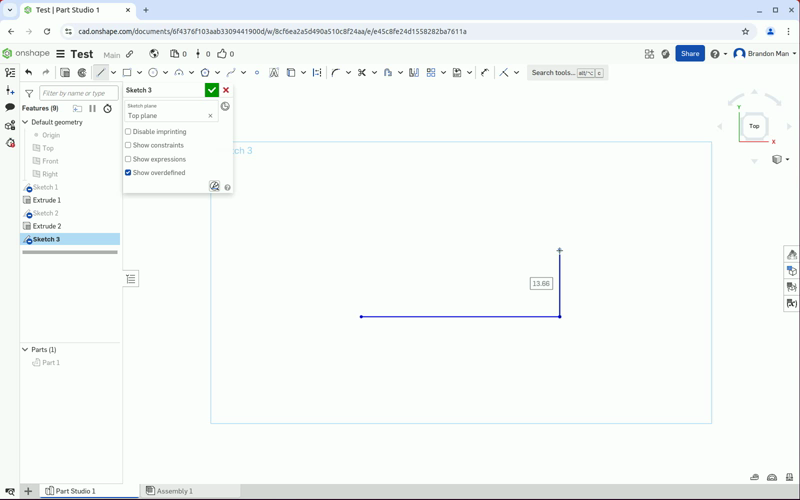
mouse_move(361, 250)
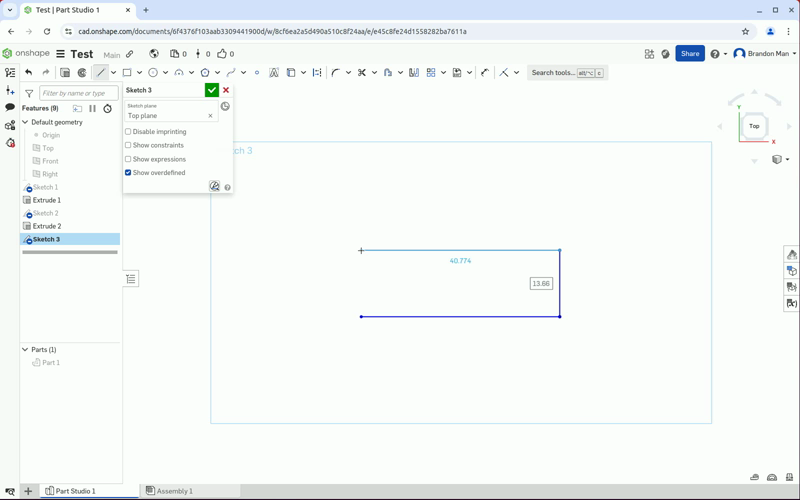
click(361, 250)
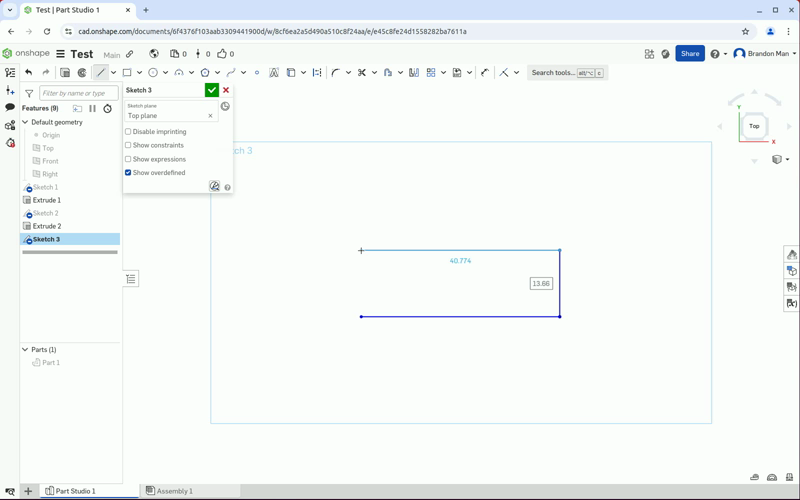
key_up(shift)
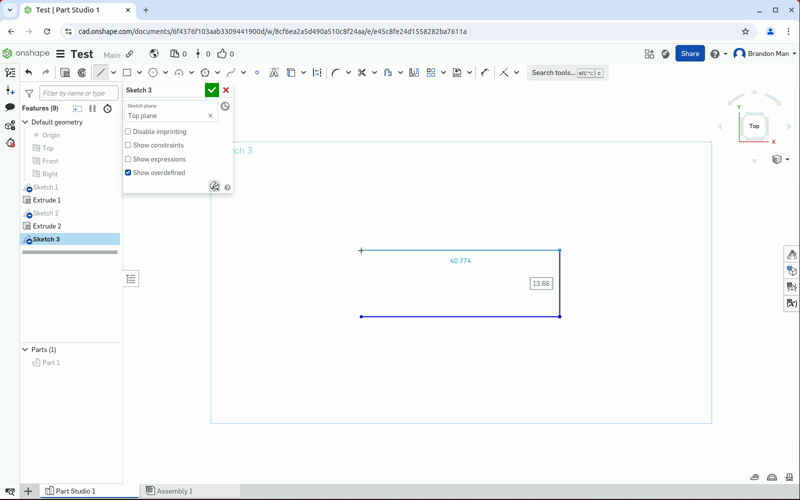
key_down(shift)
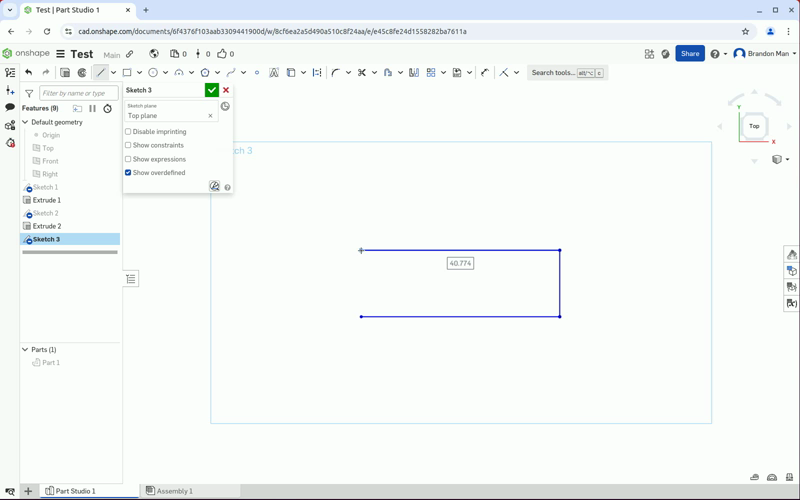
mouse_move(361, 316)
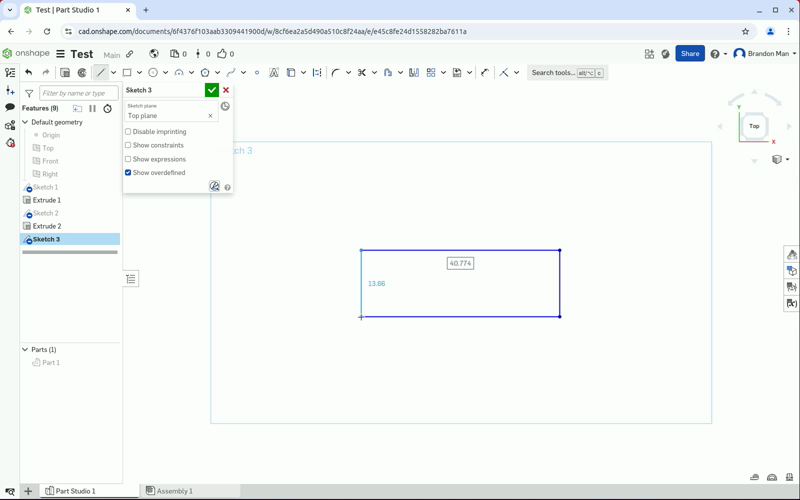
key_up(shift)
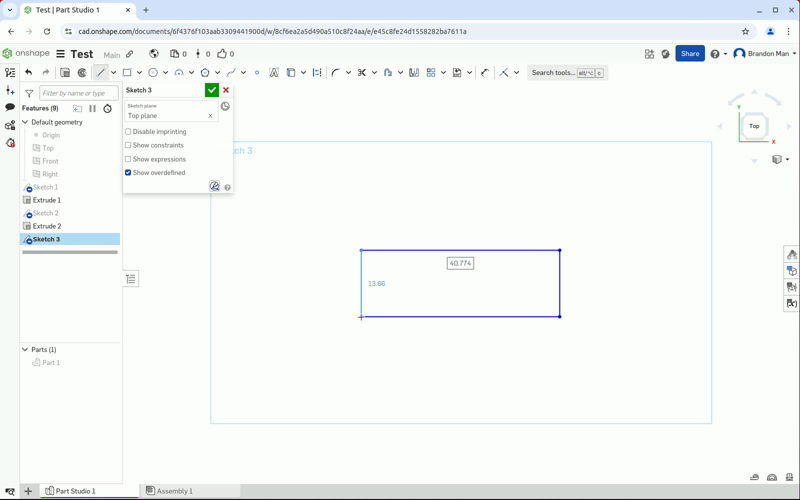
click(361, 316)
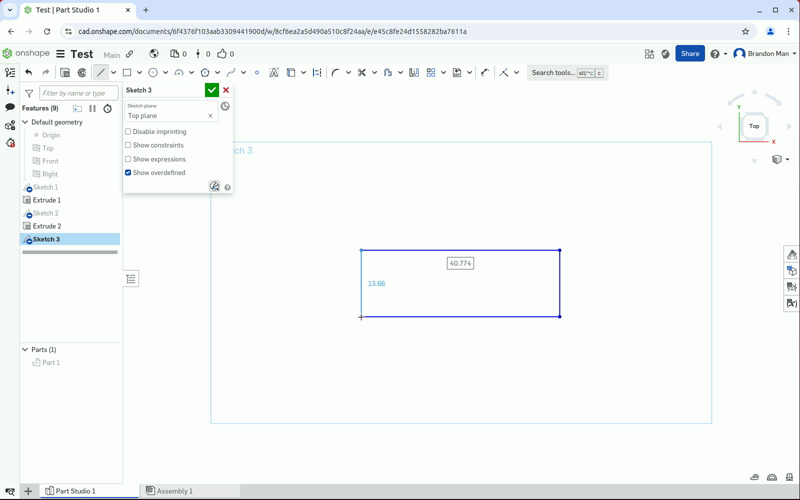
key(esc)
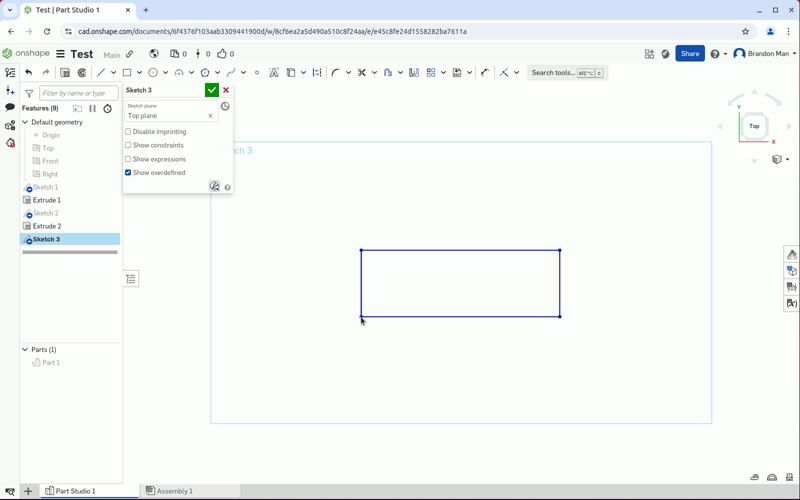
mouse_move(435, 296)
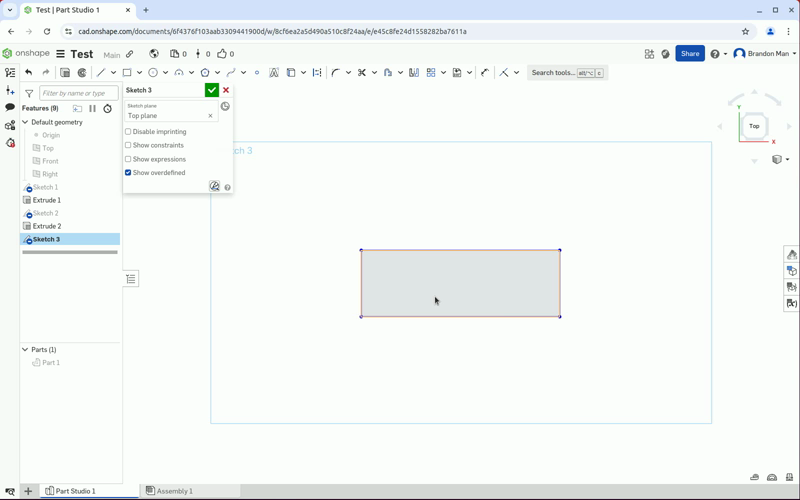
click(435, 296)
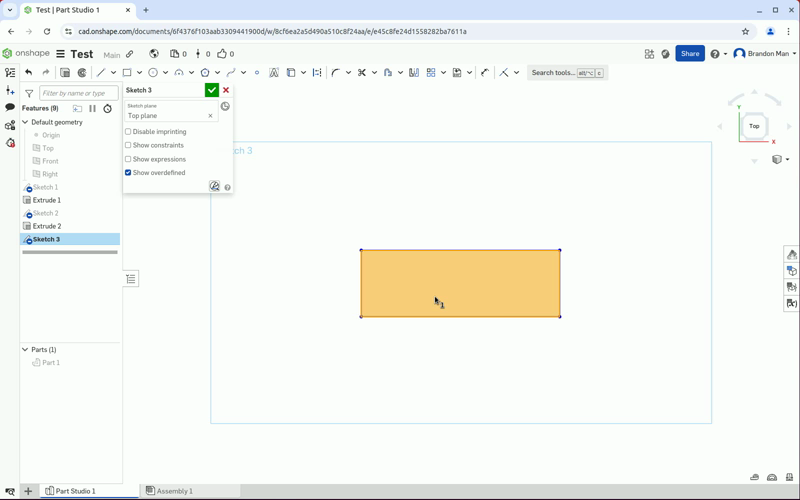
mouse_move(73, 352)
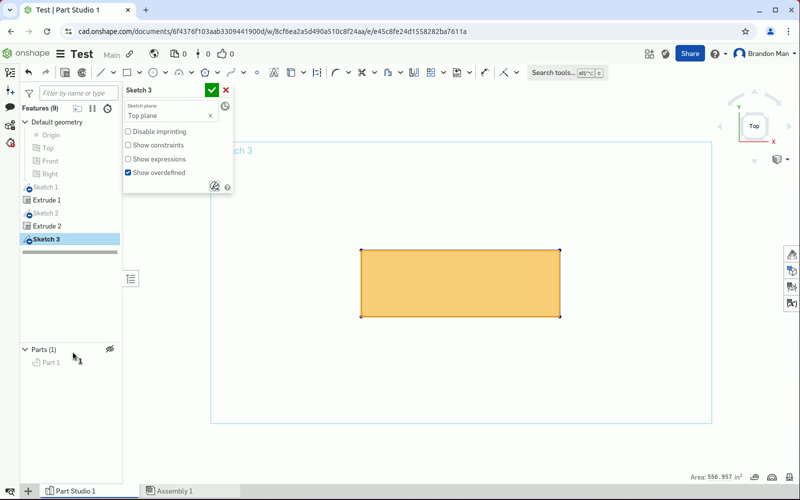
key(shift+y)
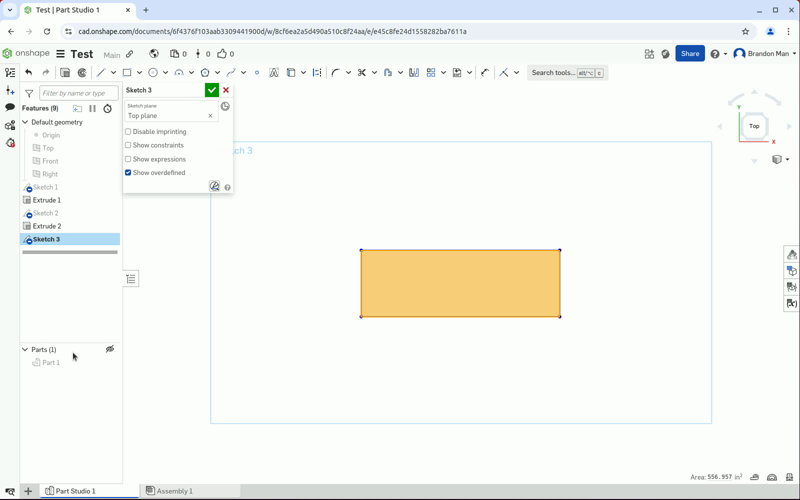
key(shift+e)
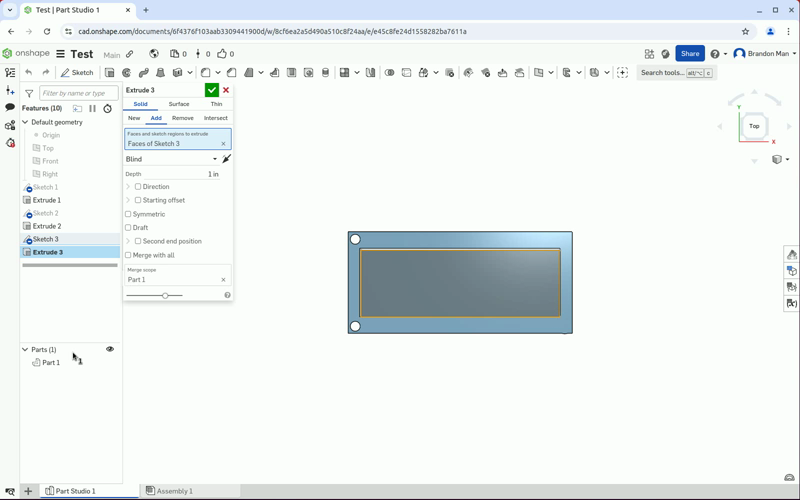
mouse_move(143, 106)
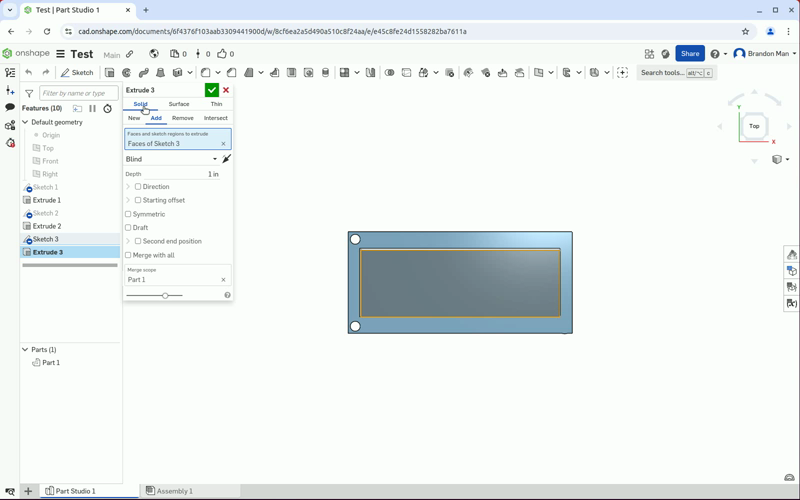
click(143, 106)
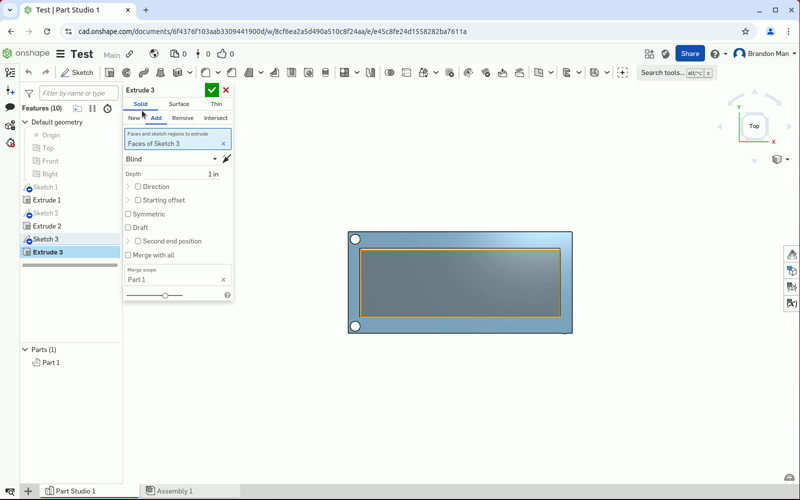
mouse_move(137, 120)
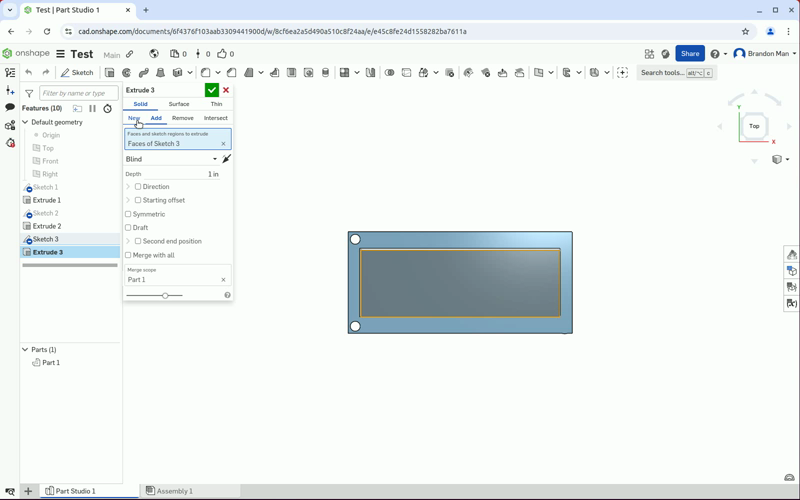
click(137, 120)
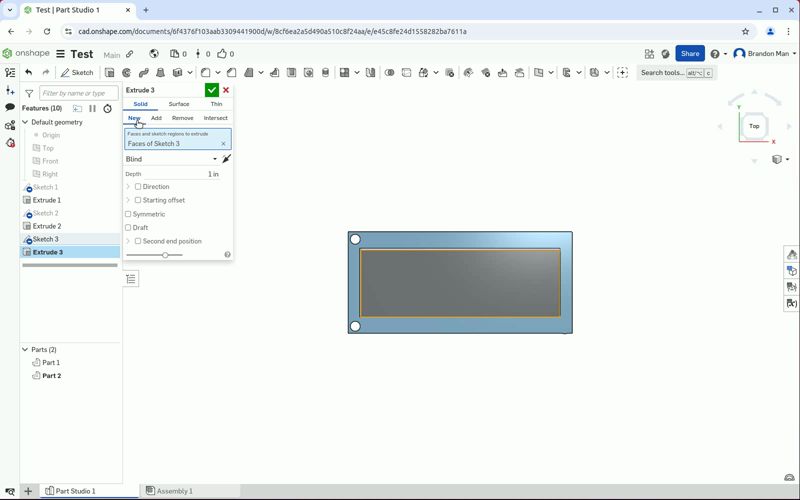
key(tab, 4)
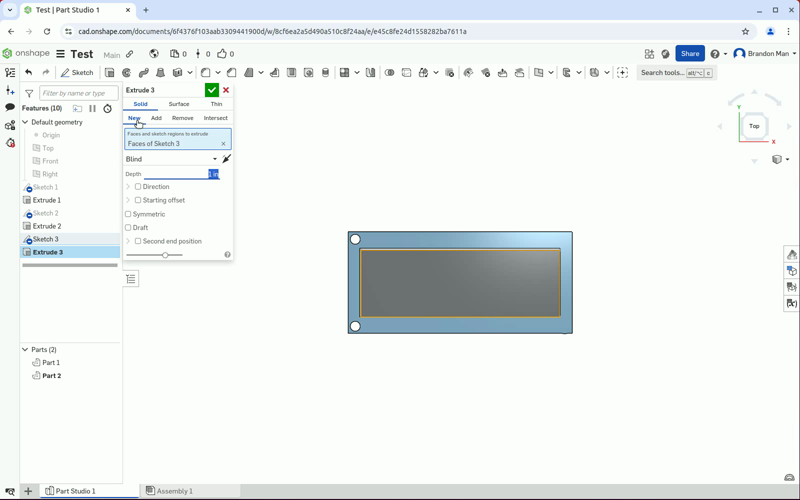
text(4.092)
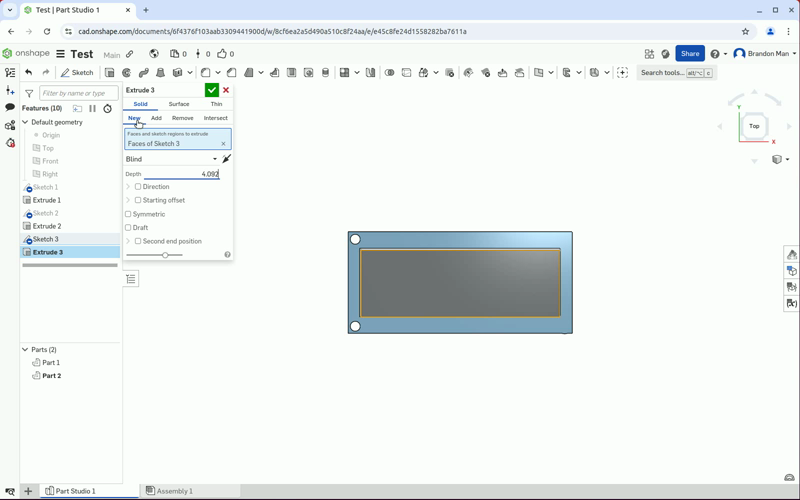
key(enter)
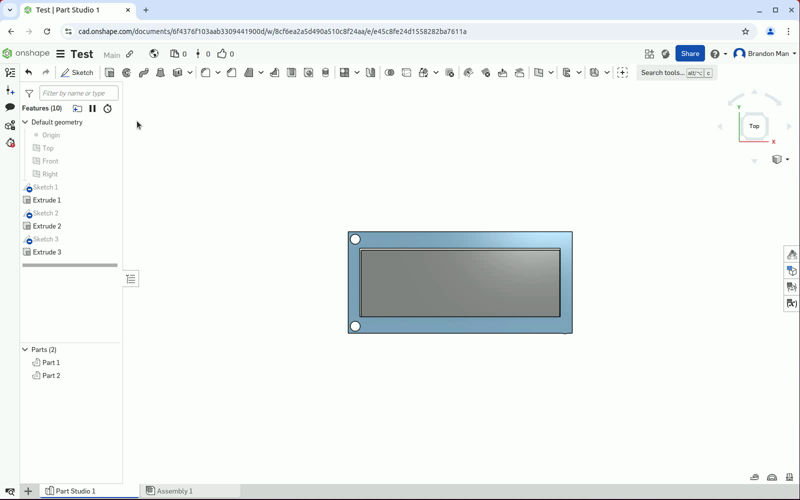
key(shift+h)
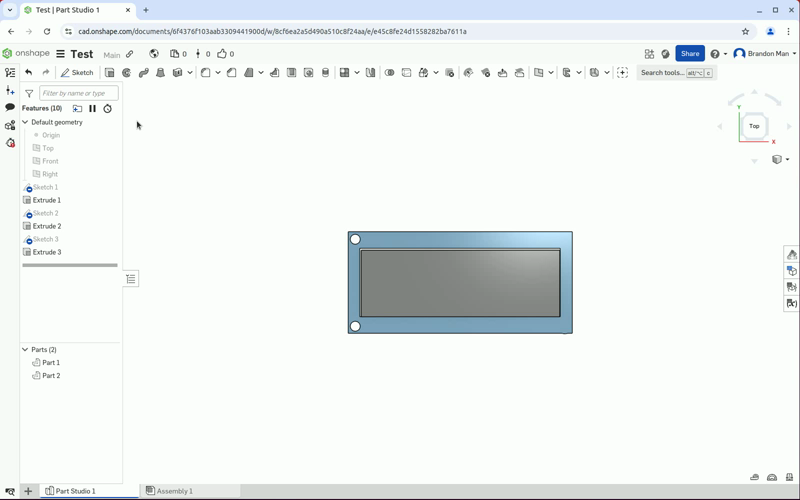
key(shift+h)
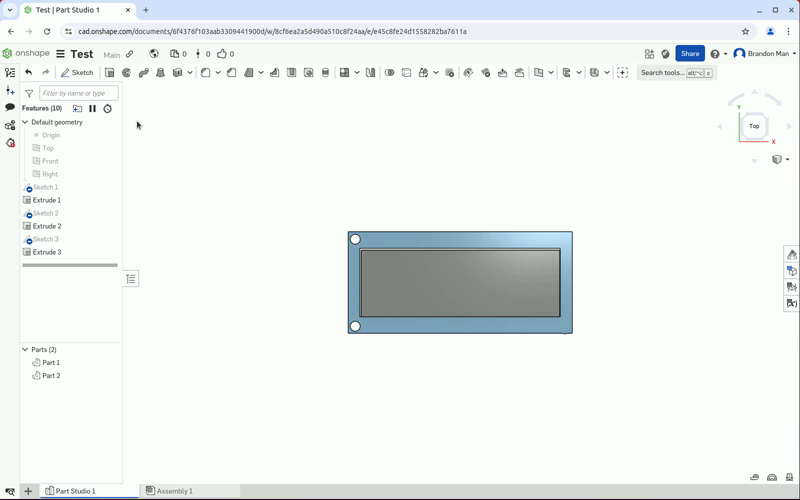
mouse_move(73, 189)
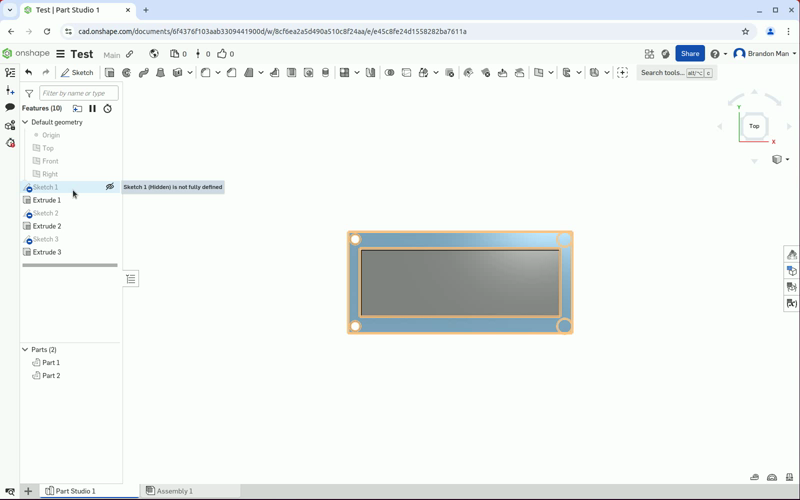
click(73, 189)
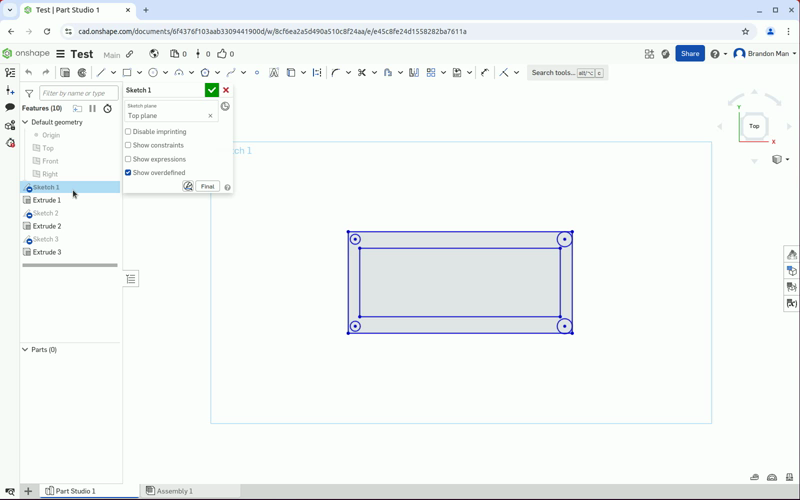
mouse_move(229, 92)
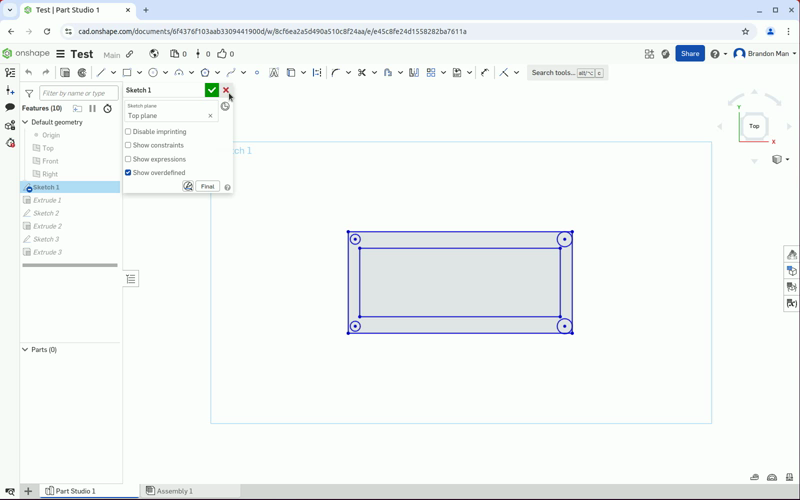
click(229, 92)
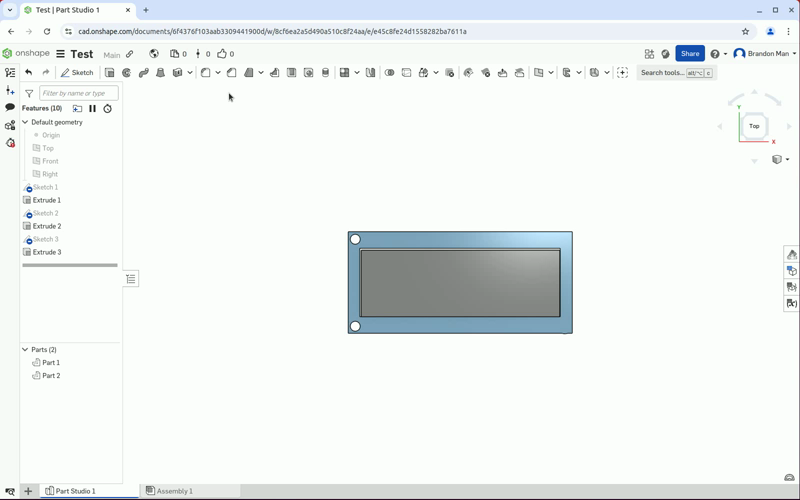
mouse_move(541, 75)
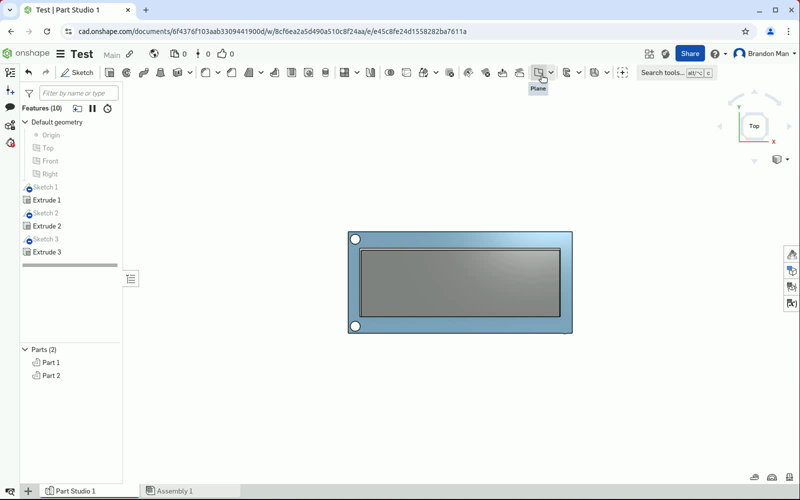
click(541, 75)
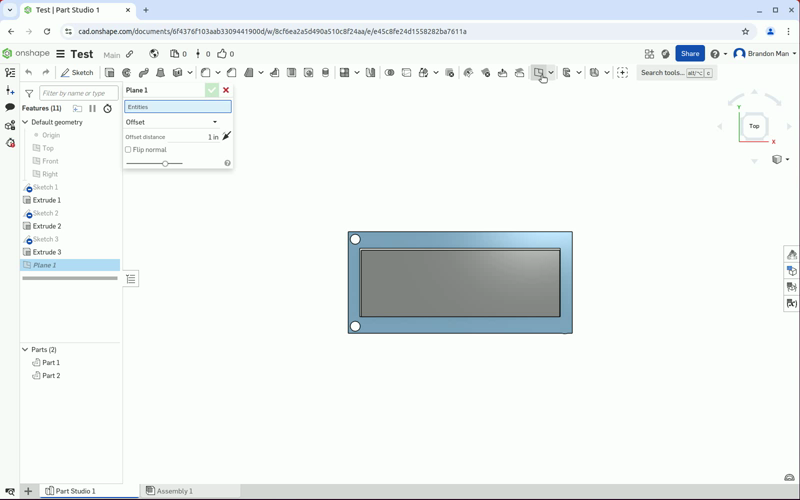
mouse_move(73, 150)
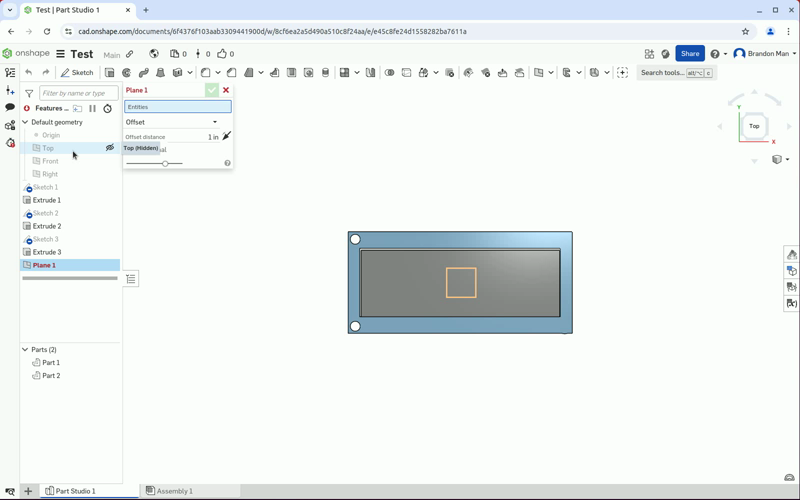
click(73, 150)
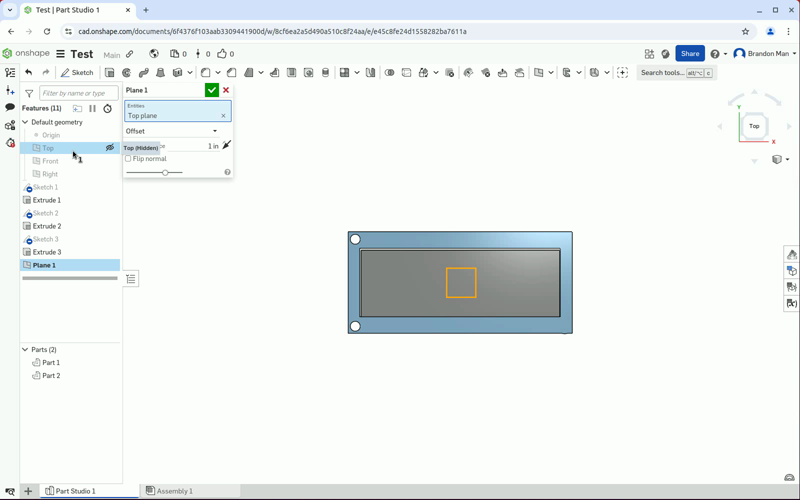
key(tab, 2)
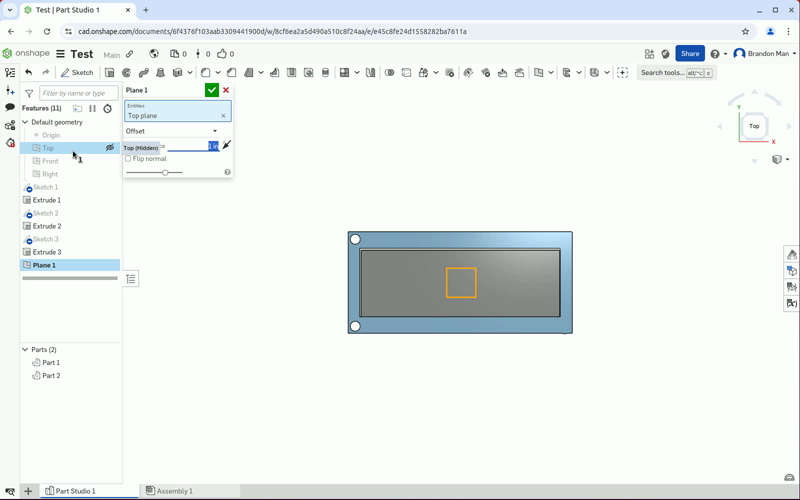
text(4.098)
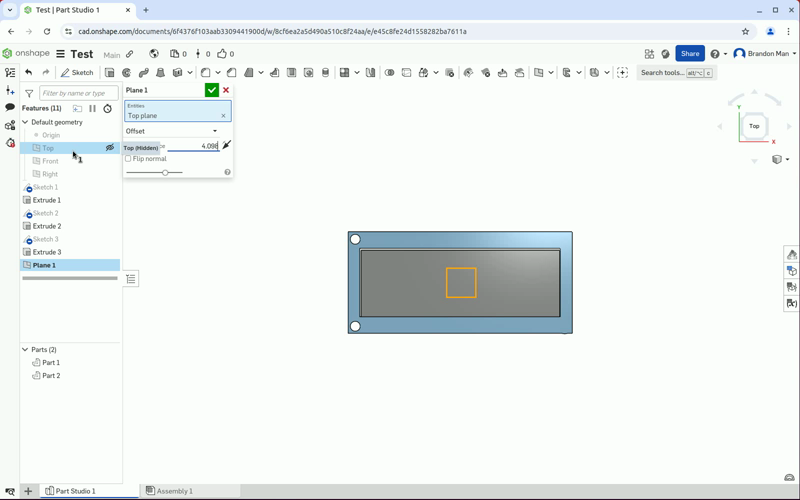
key(enter, 2)
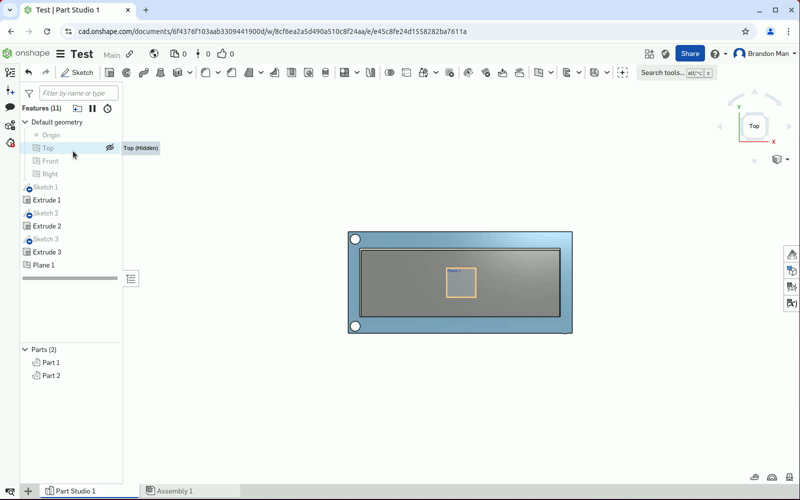
key(shift+s)
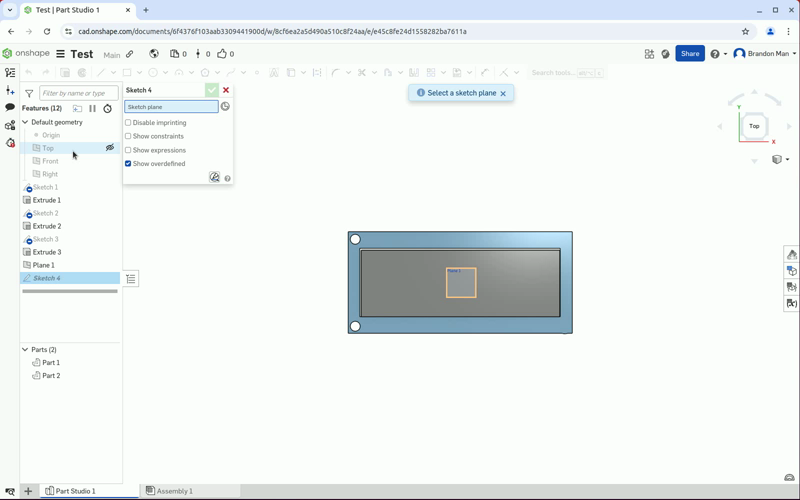
mouse_move(73, 267)
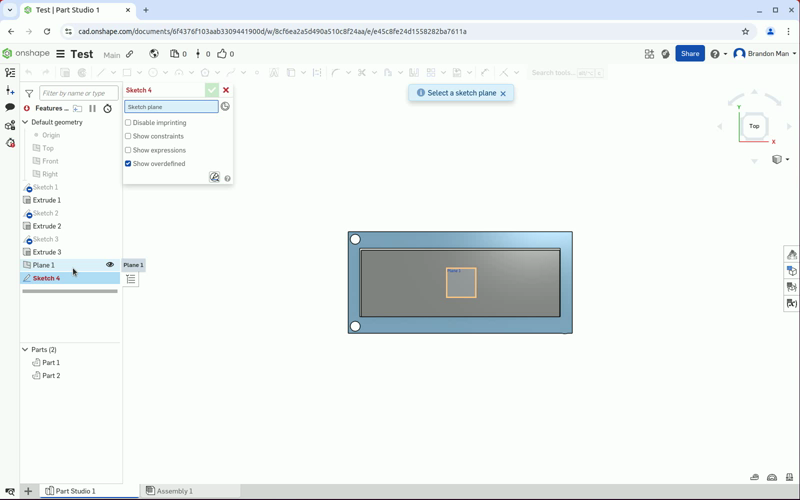
click(73, 267)
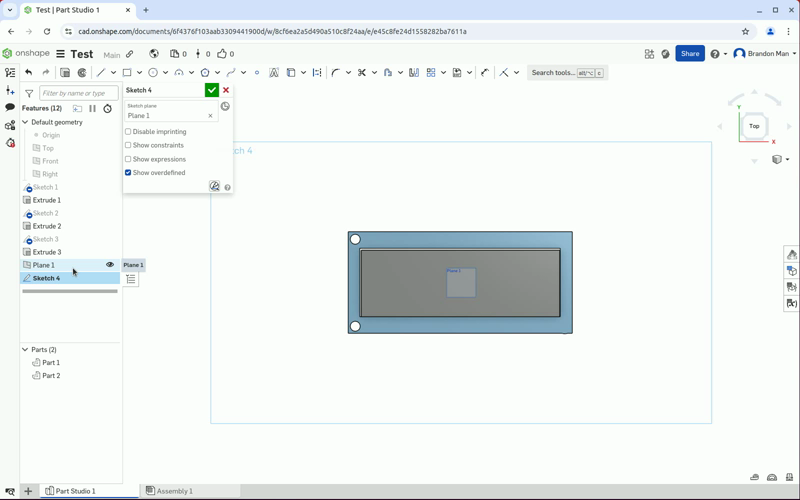
mouse_move(73, 352)
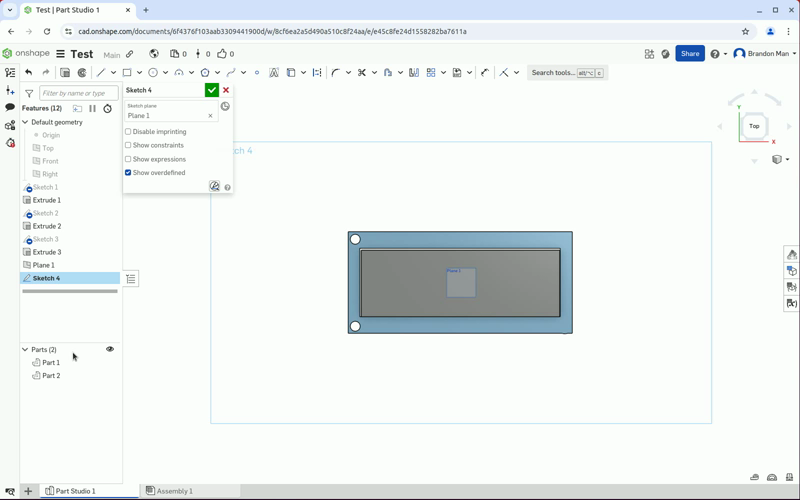
key(y)
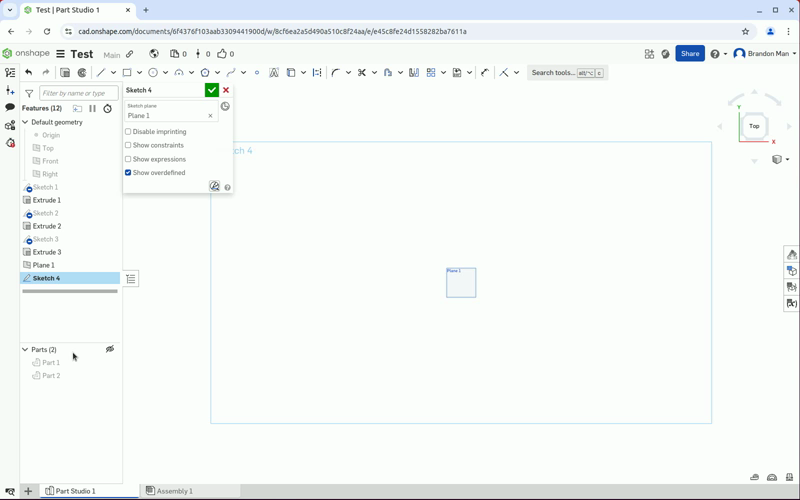
key(l)
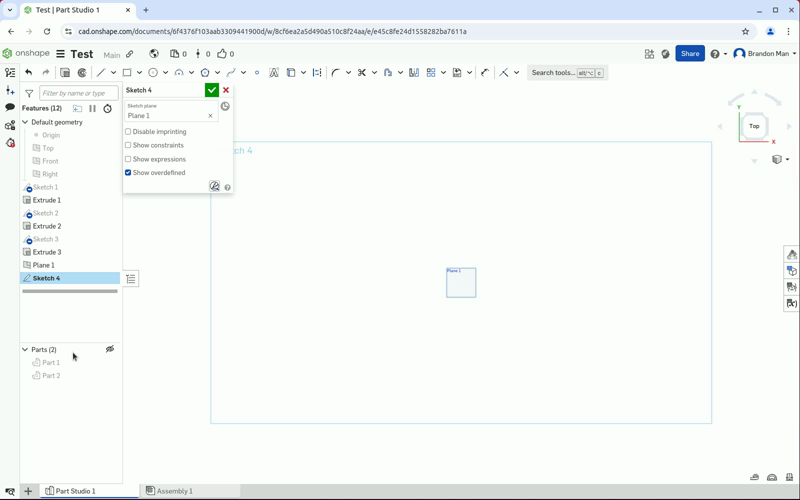
key_down(shift)
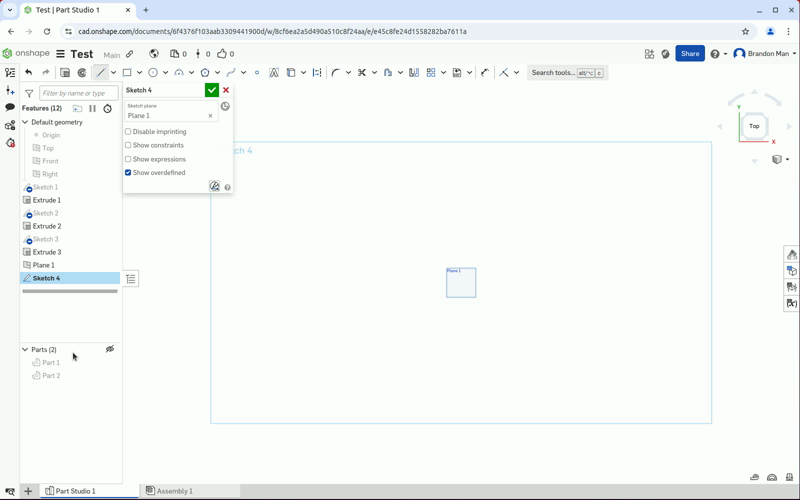
mouse_move(370, 303)
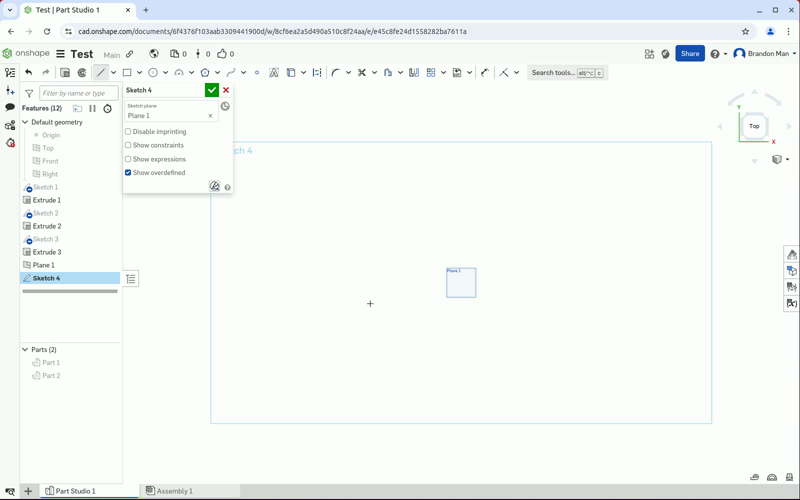
click(370, 303)
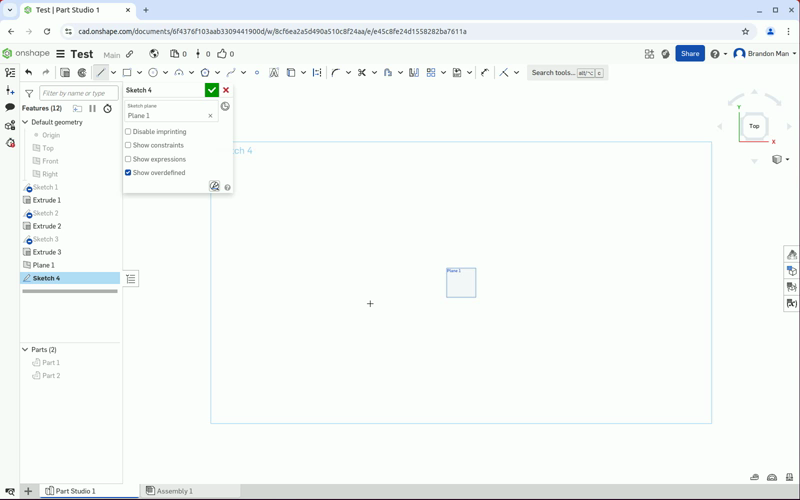
key_up(shift)
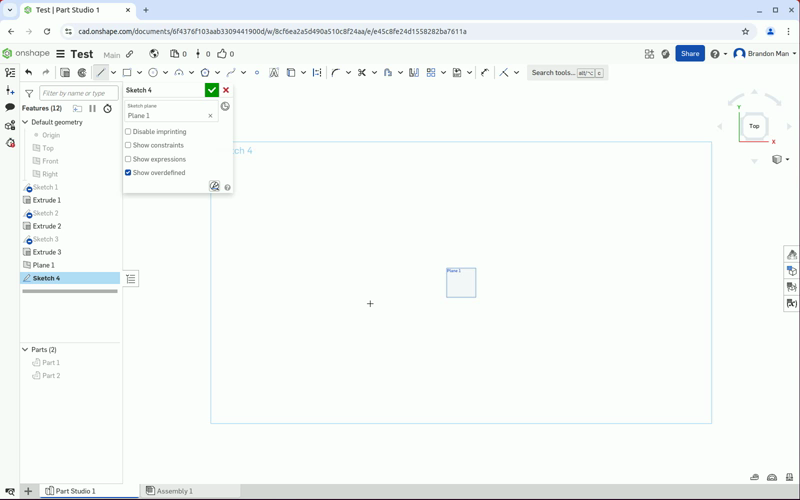
key_down(shift)
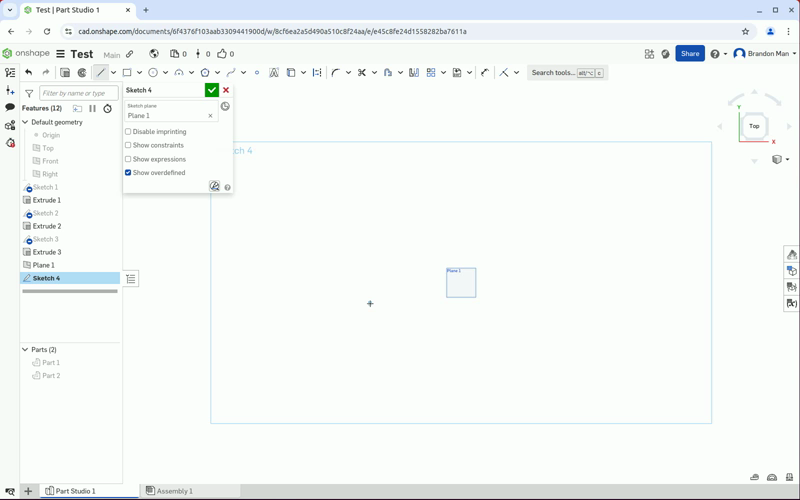
mouse_move(550, 303)
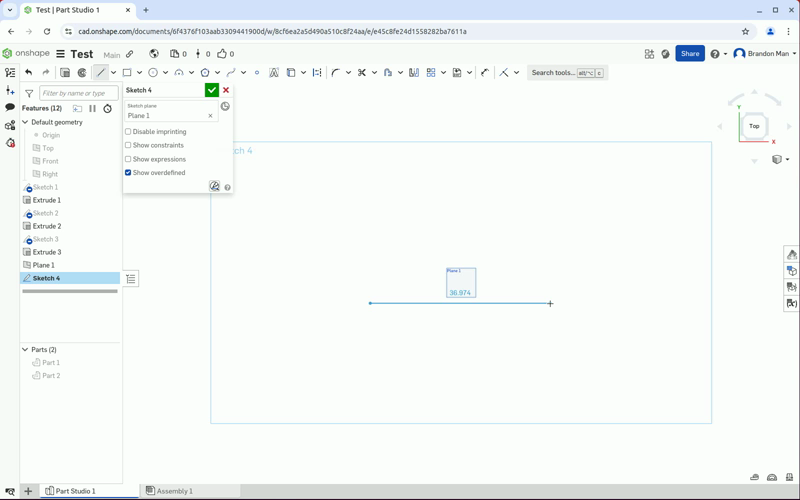
click(550, 303)
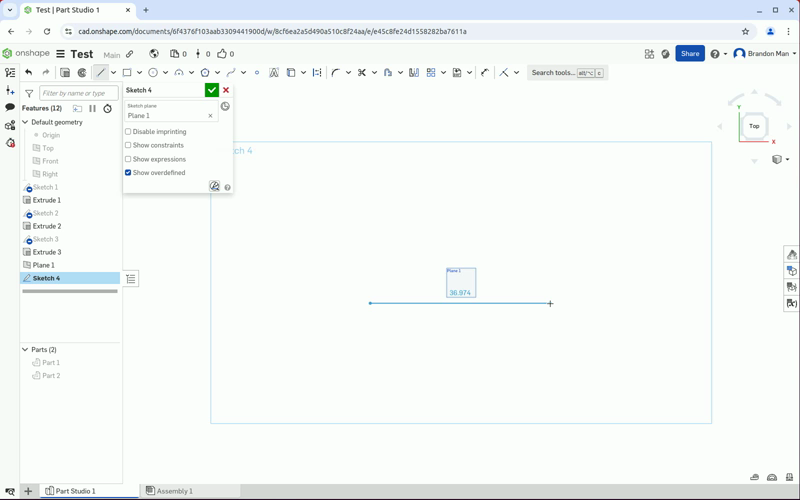
key_up(shift)
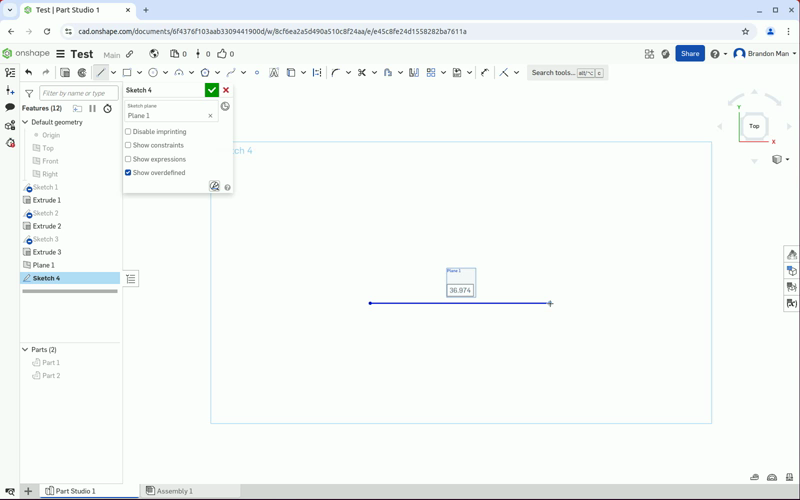
key_down(shift)
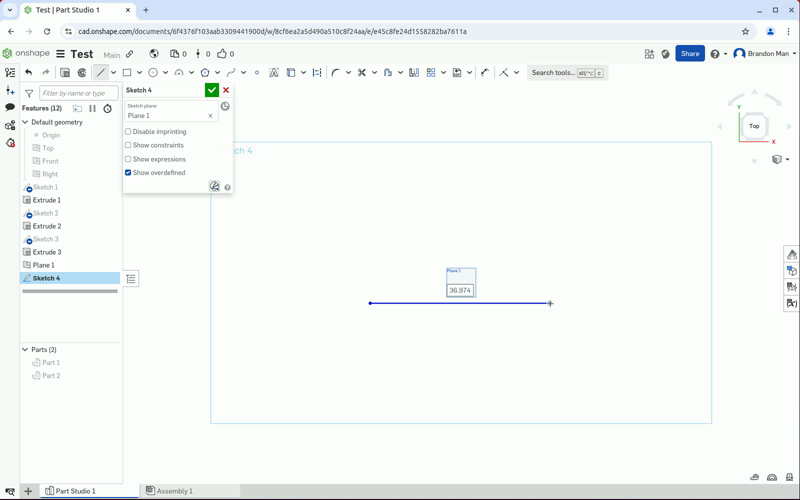
mouse_move(580, 303)
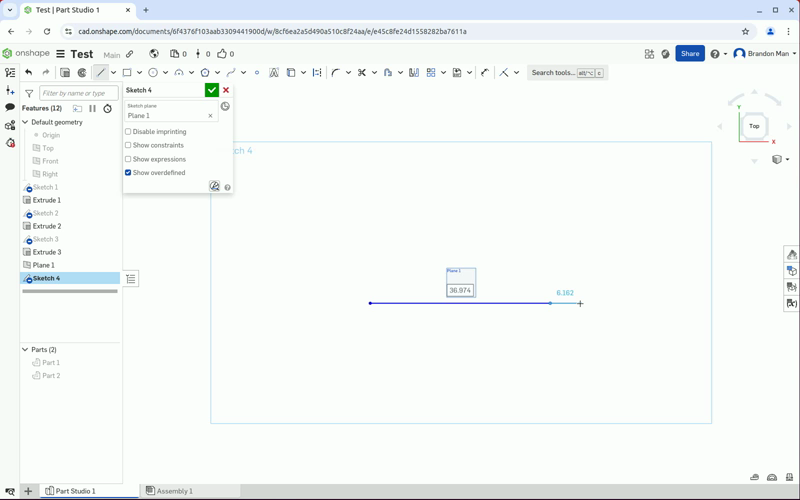
mouse_move(550, 263)
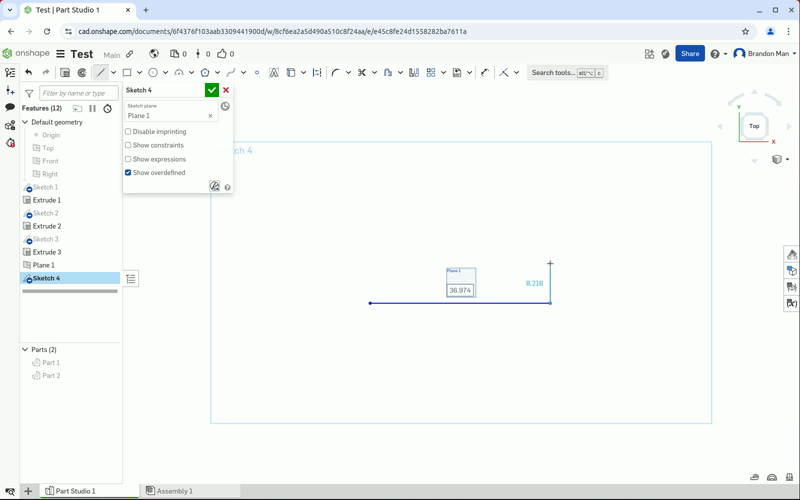
click(550, 263)
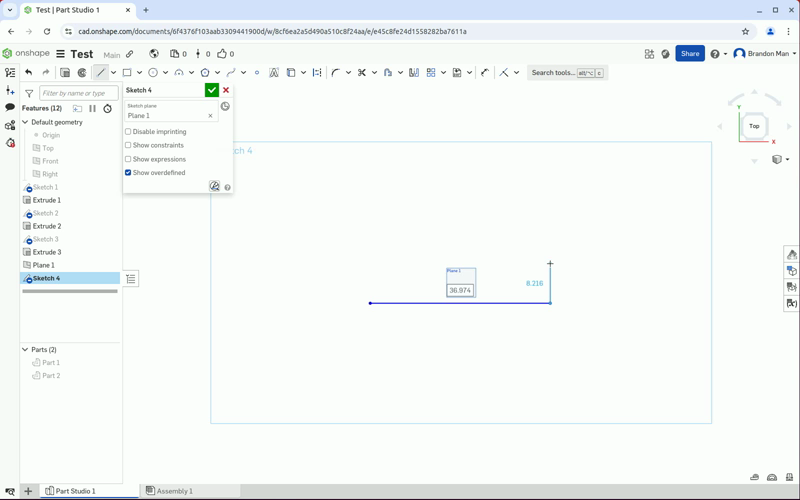
key_up(shift)
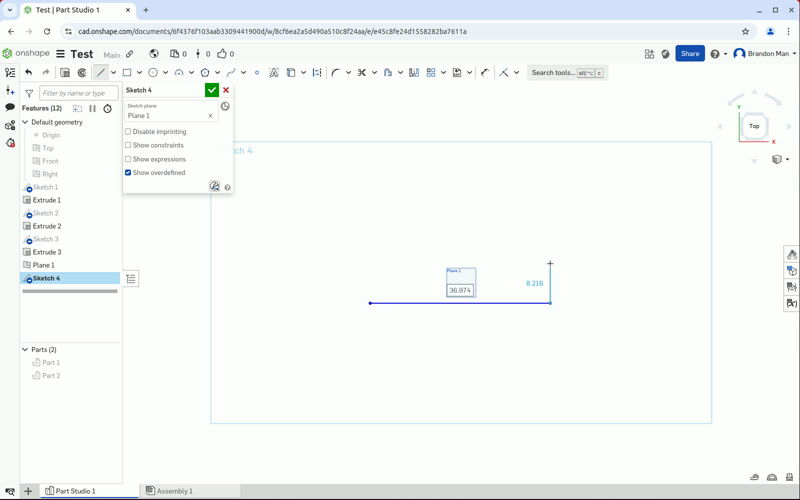
key_down(shift)
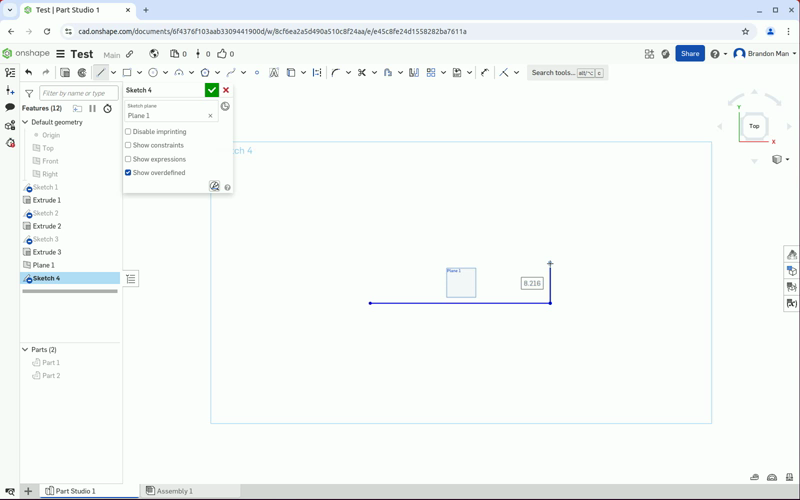
mouse_move(370, 263)
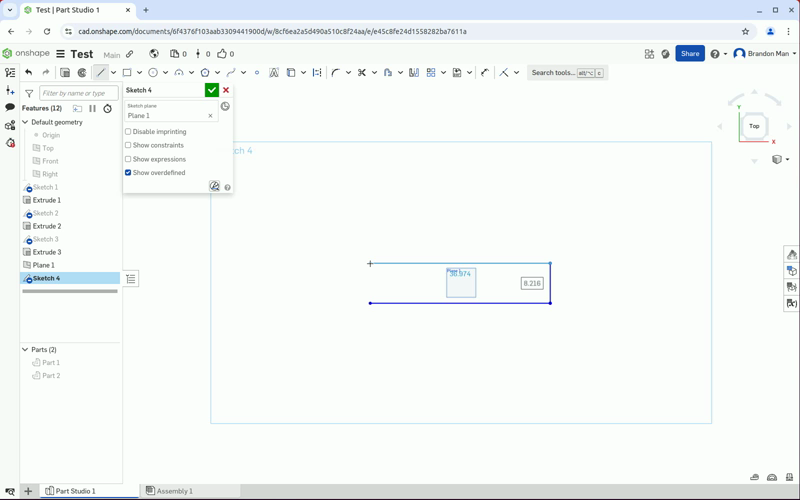
click(370, 263)
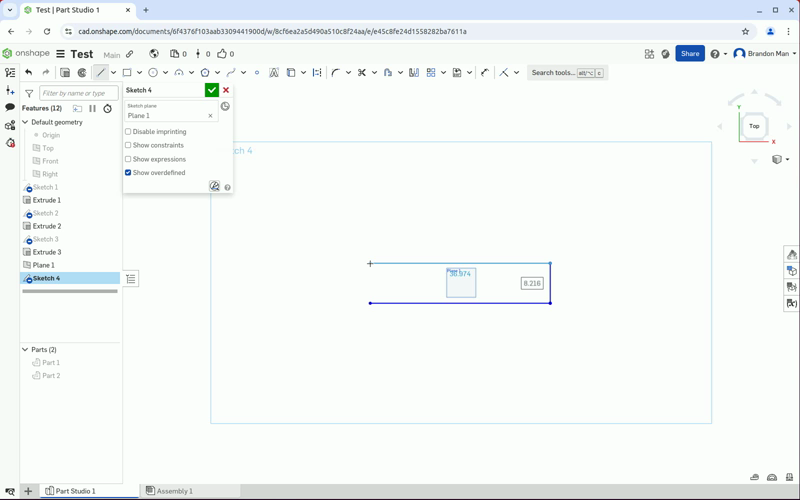
key_up(shift)
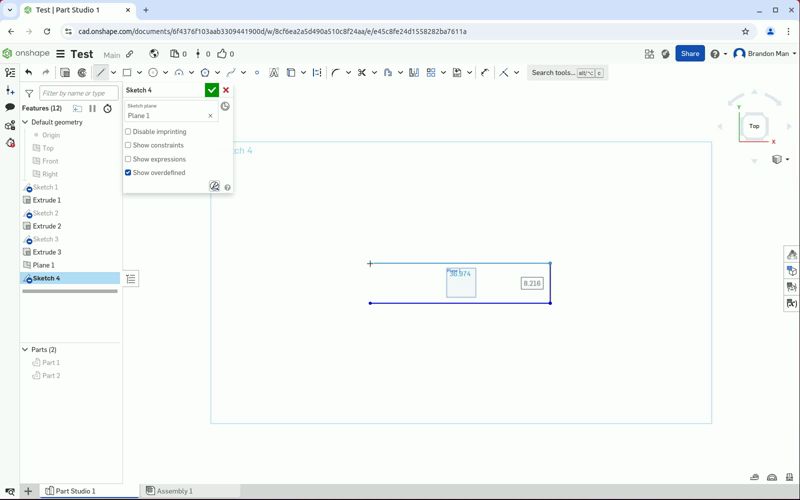
mouse_move(400, 263)
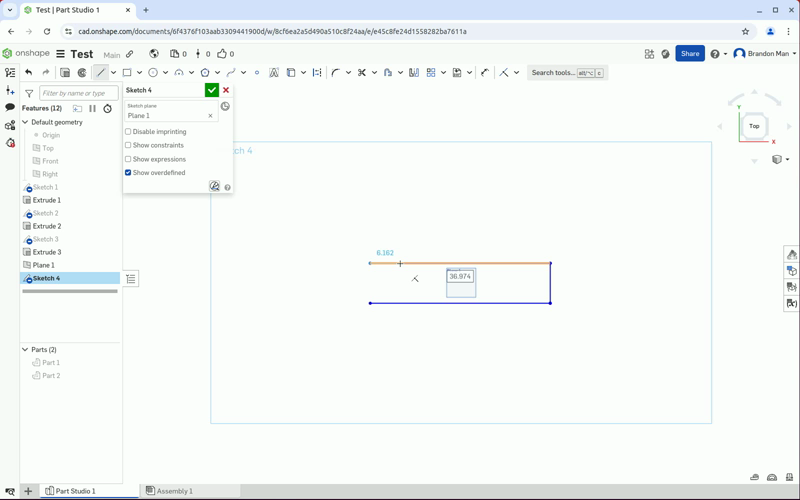
key_down(shift)
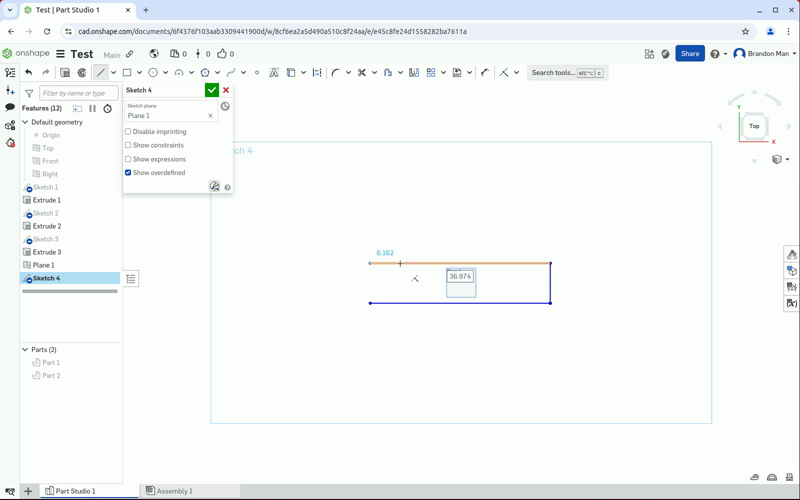
mouse_move(370, 303)
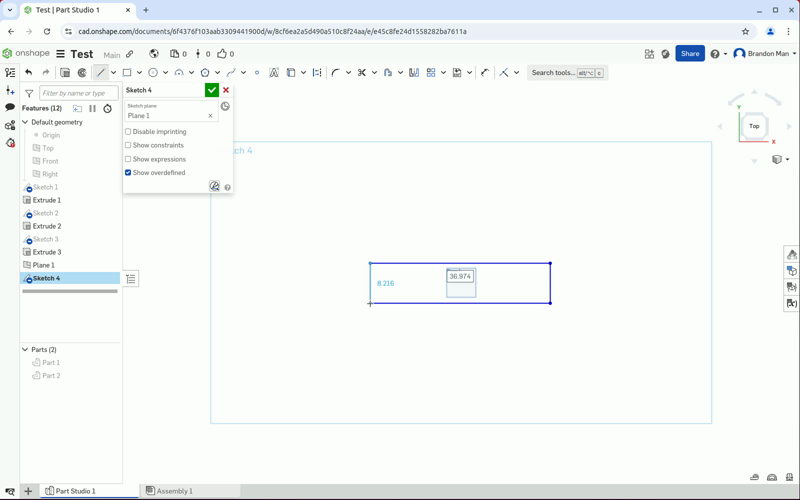
key_up(shift)
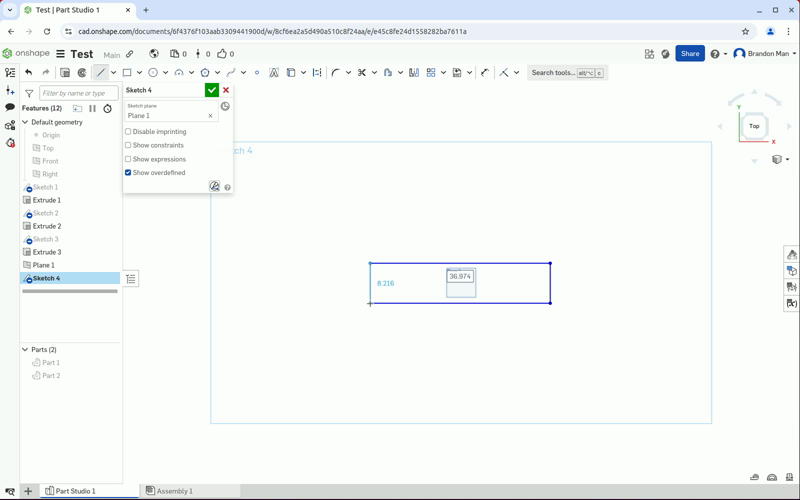
click(370, 303)
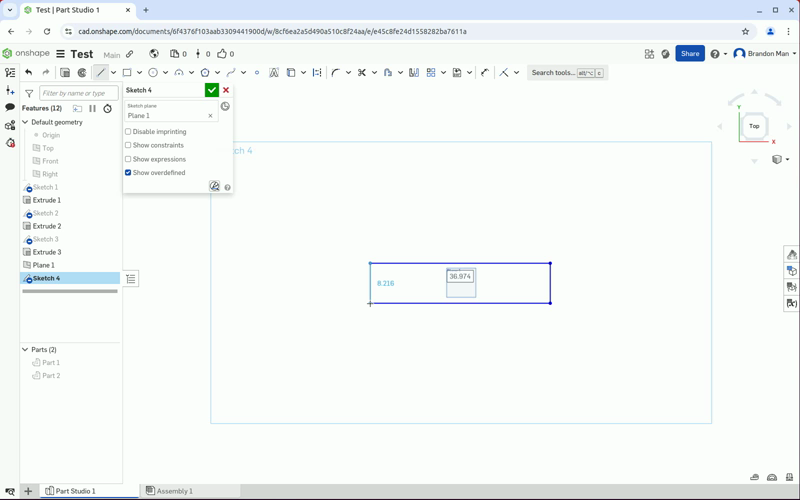
key(esc)
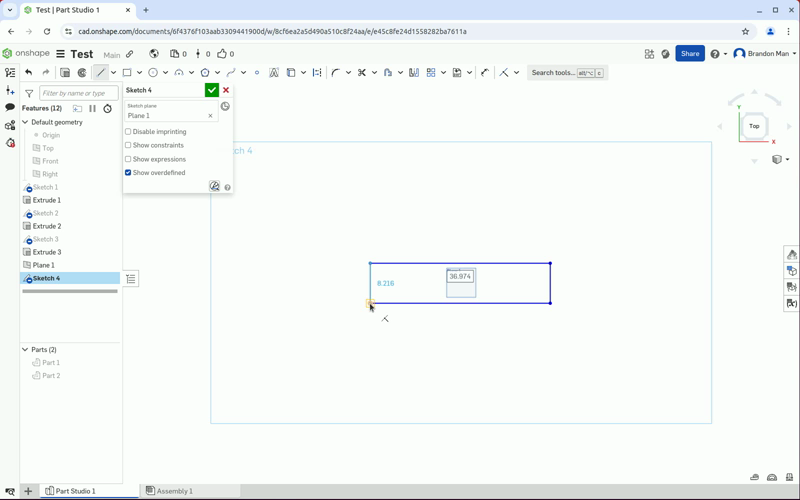
mouse_move(536, 282)
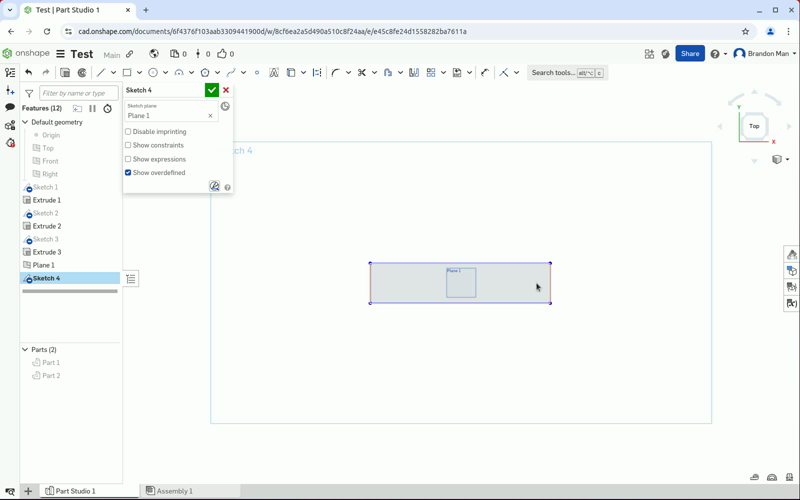
click(536, 282)
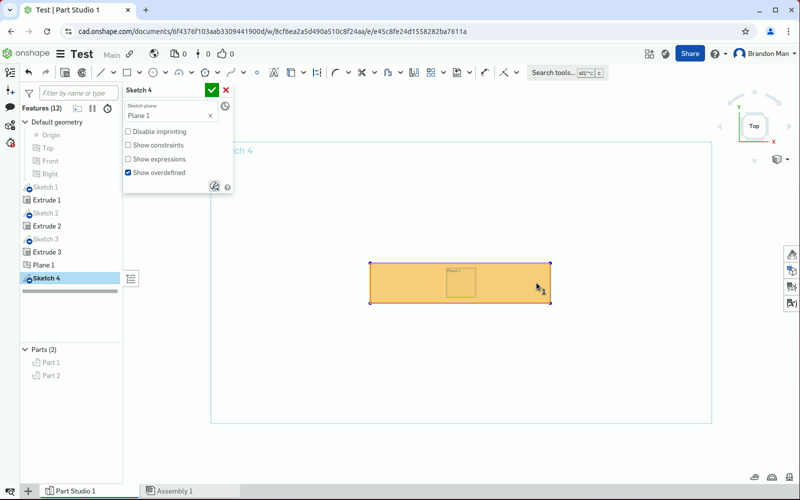
mouse_move(73, 352)
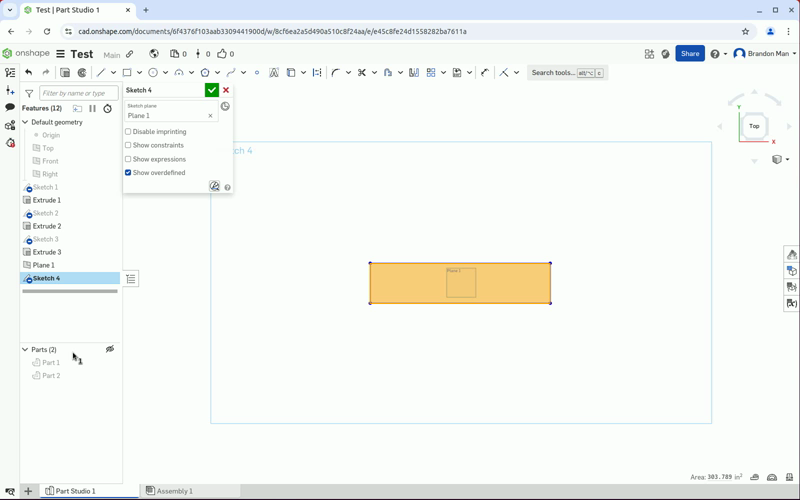
key(shift+y)
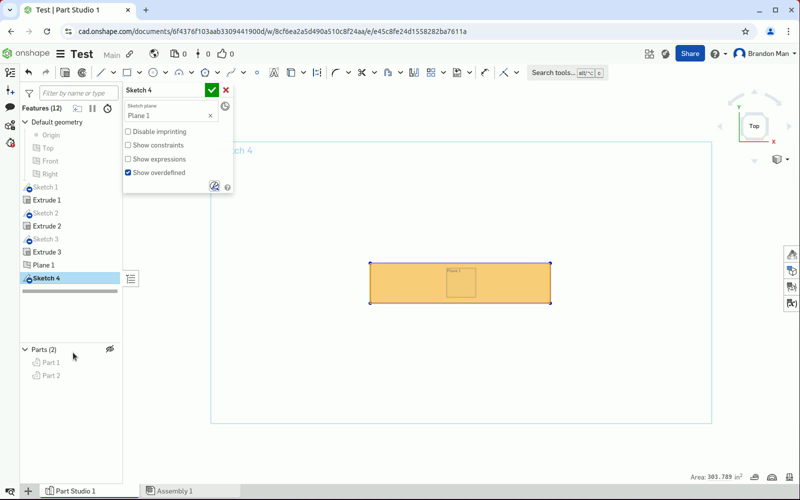
key(shift+e)
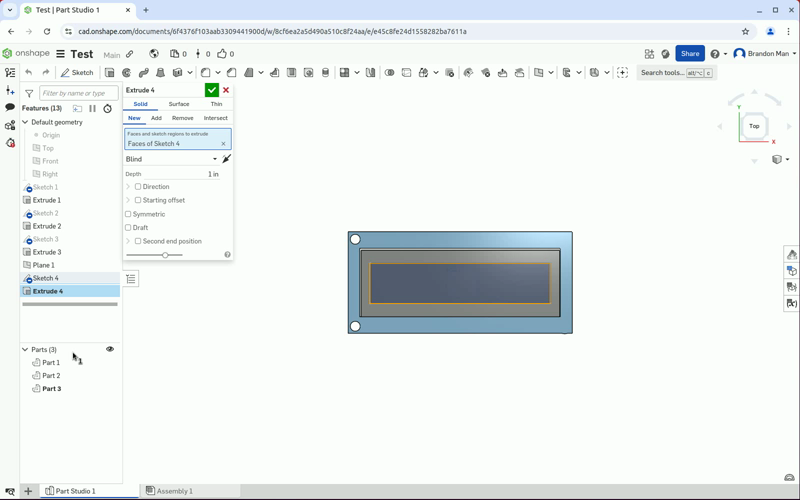
mouse_move(143, 106)
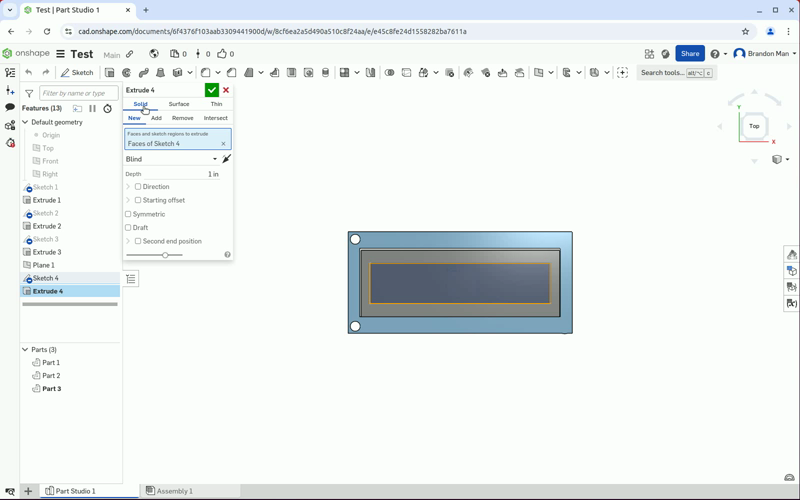
click(143, 106)
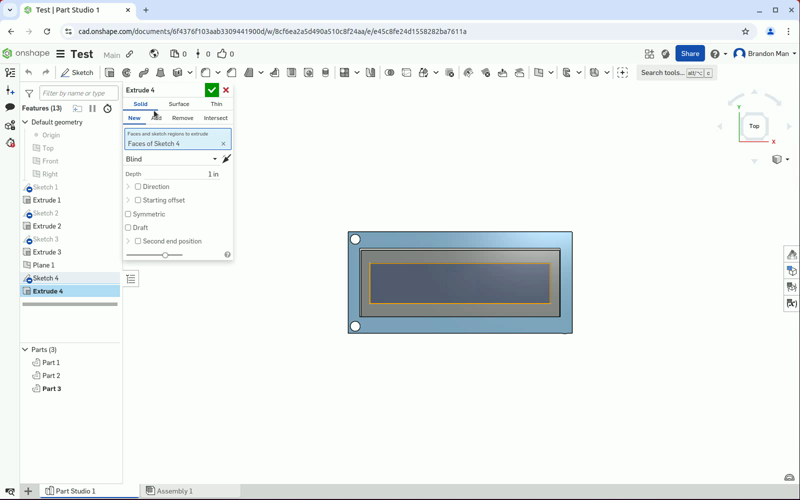
mouse_move(186, 120)
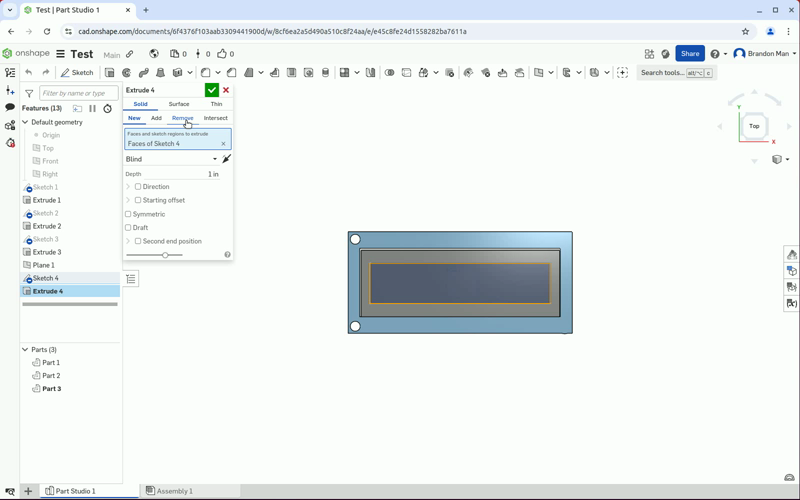
click(186, 120)
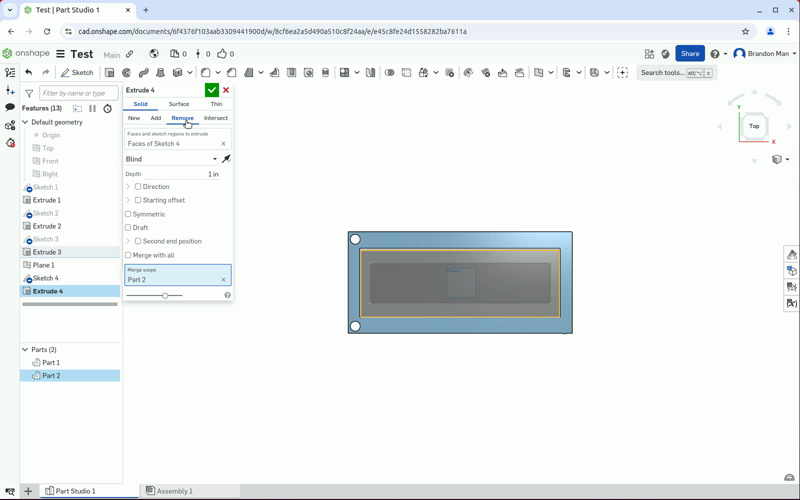
key(tab, 4)
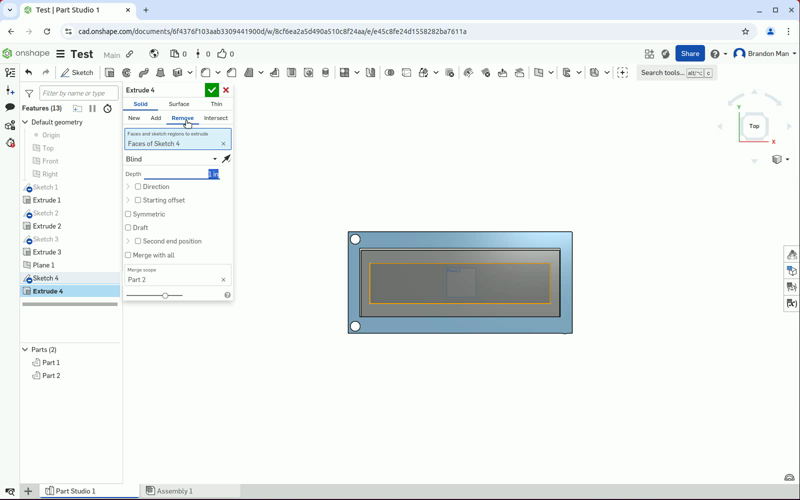
text(1.204)
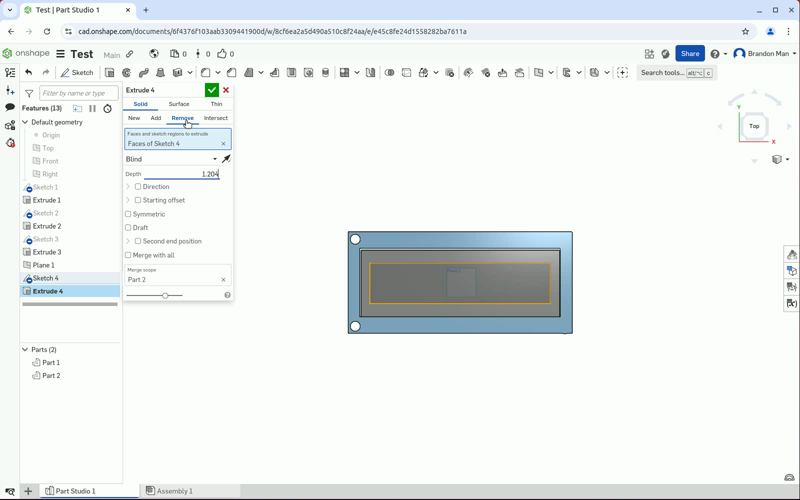
key(tab, 6)
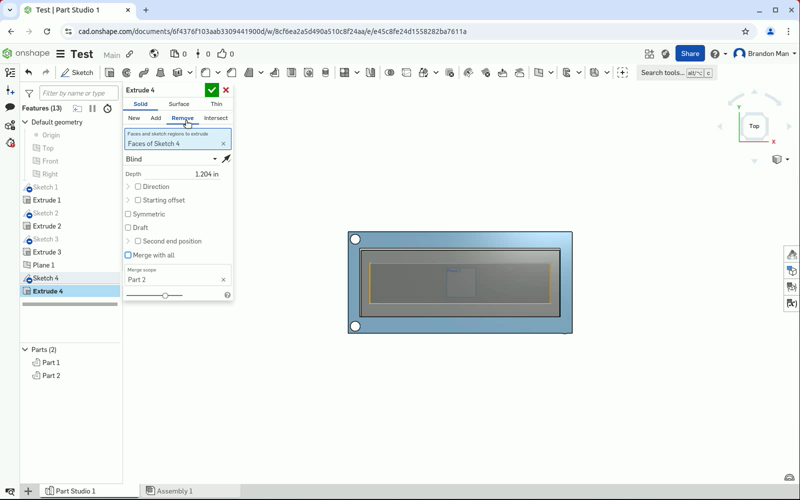
key(space)
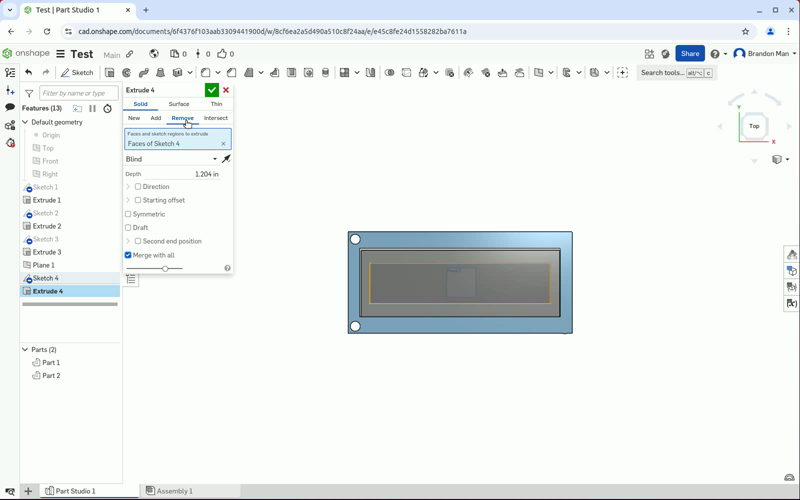
key(enter)
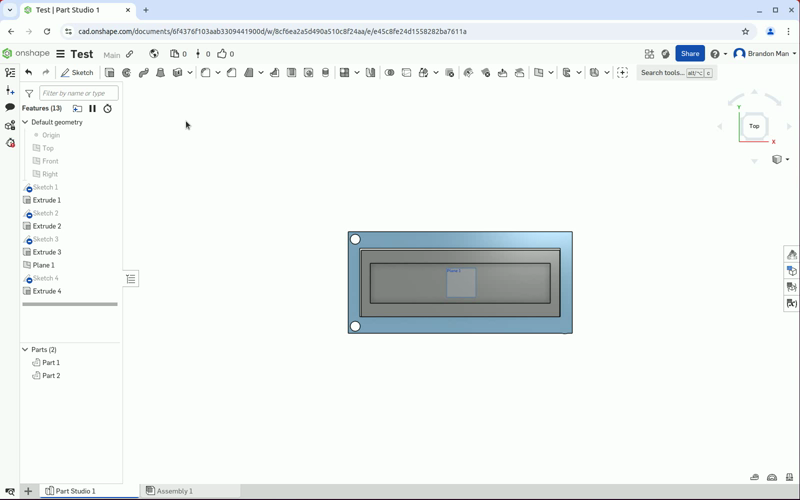
key(shift+h)
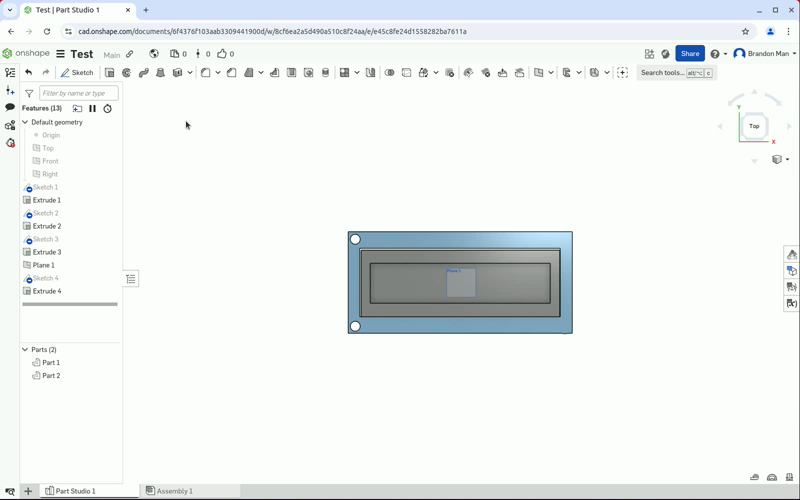
key(shift+h)
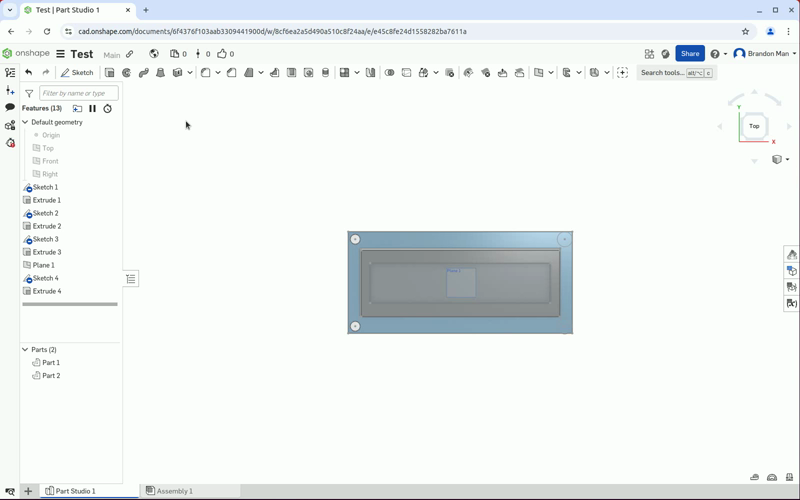
key(shift+7)
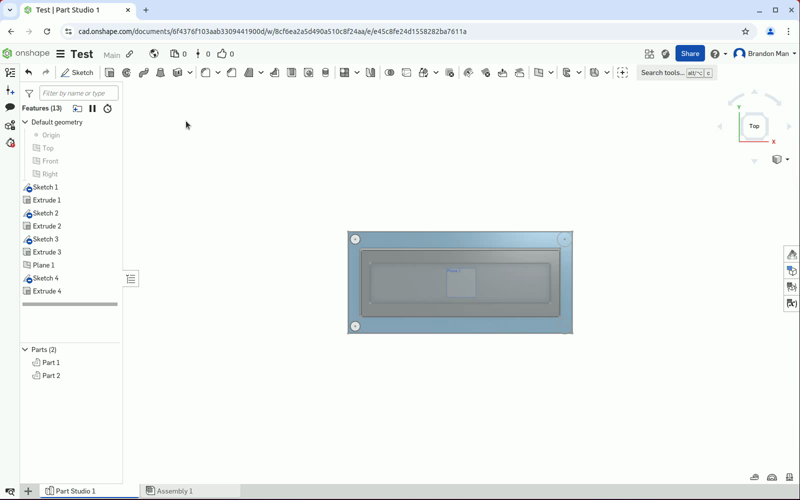
key(up, 3)
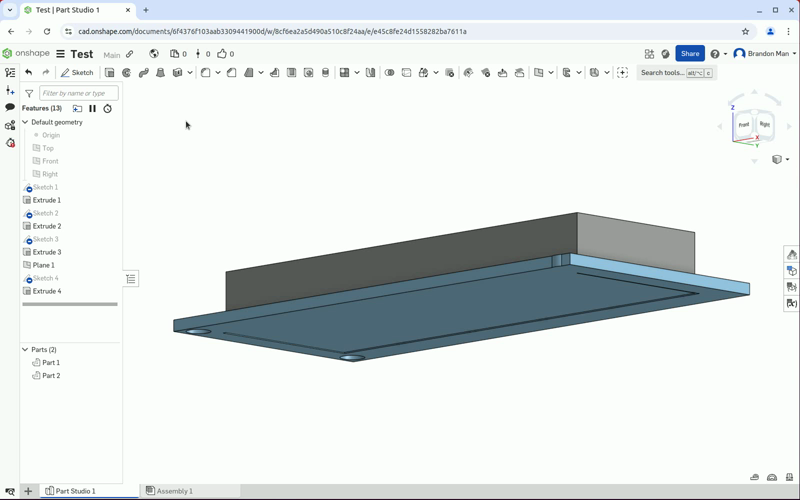
key(left, 3)
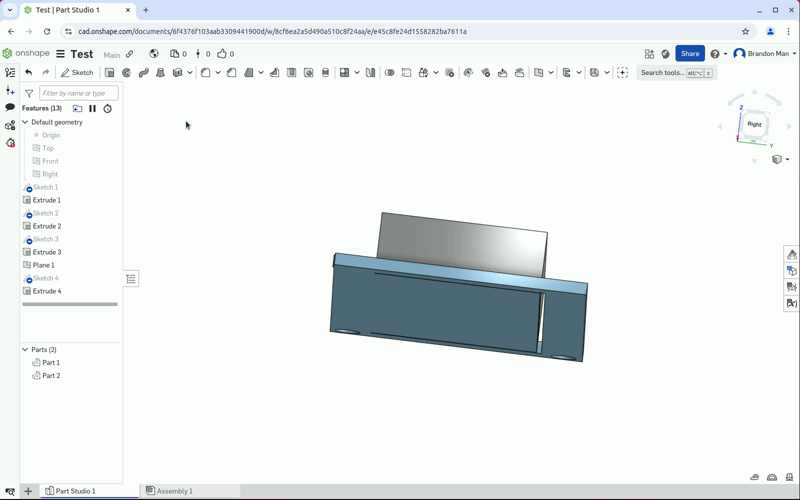
key(right, 3)
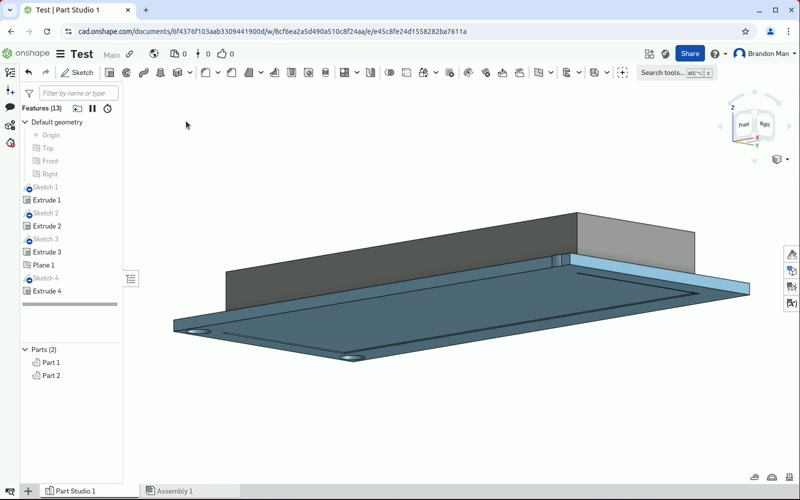
key(down, 3)
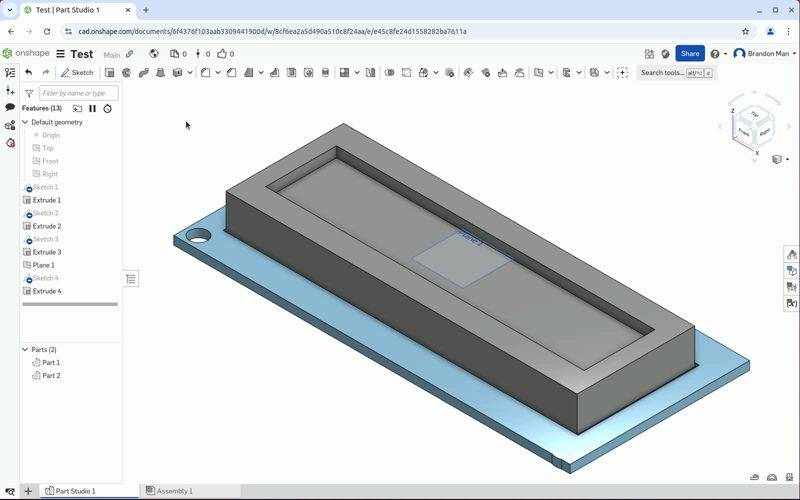
mouse_move(73, 189)
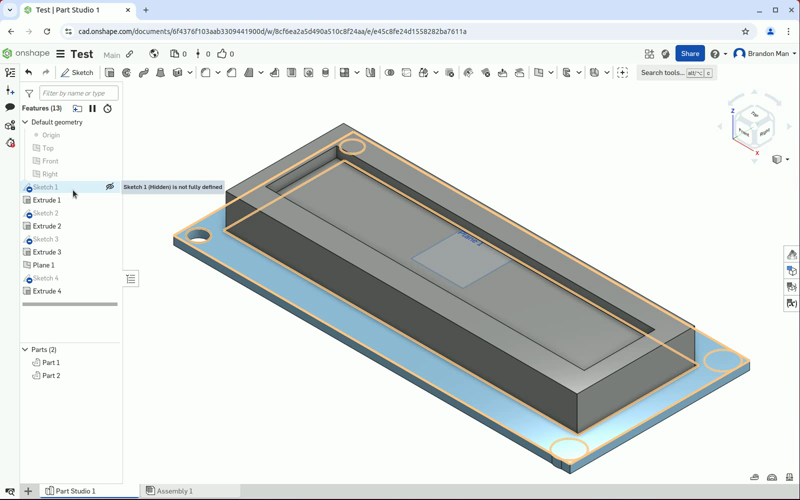
click(73, 189)